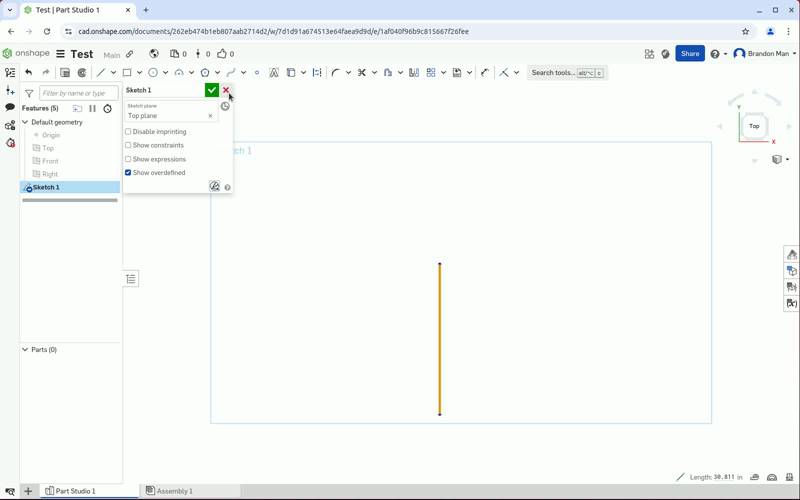
key(shift+h)
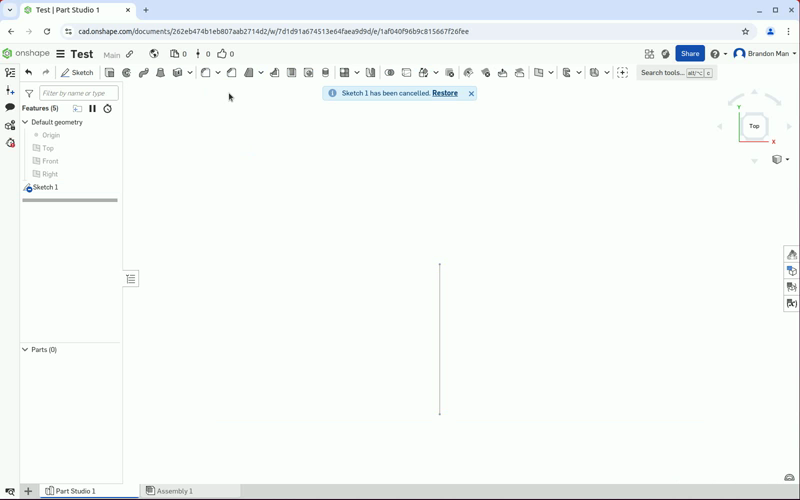
key(shift+s)
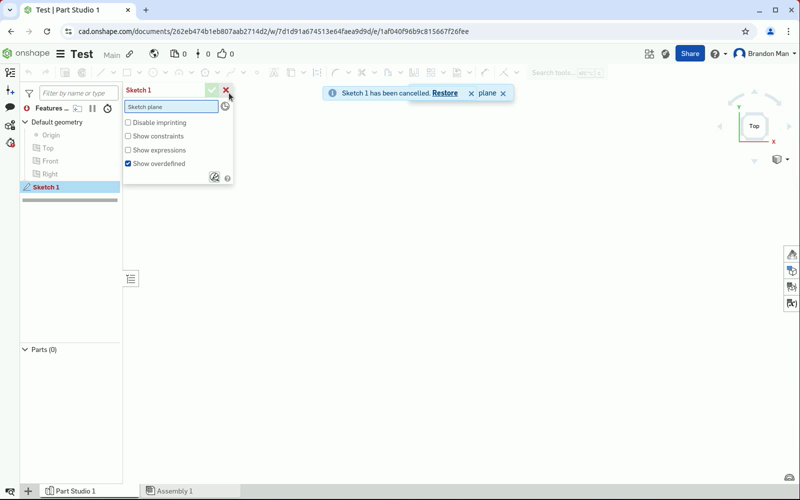
mouse_move(73, 150)
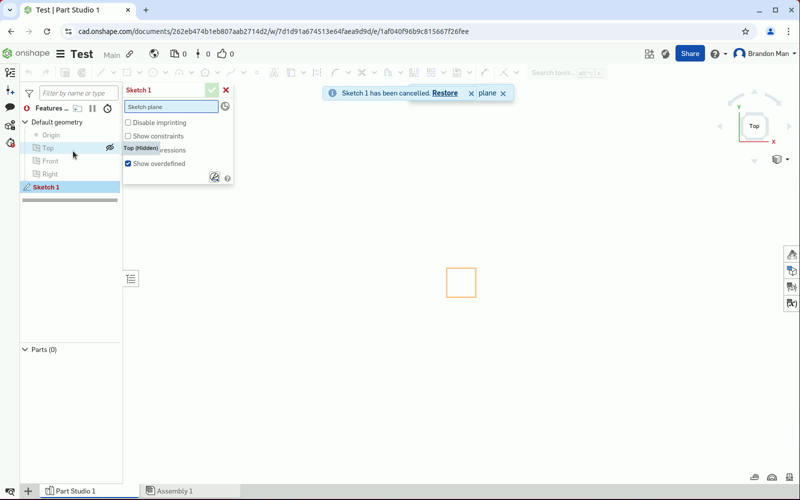
click(73, 150)
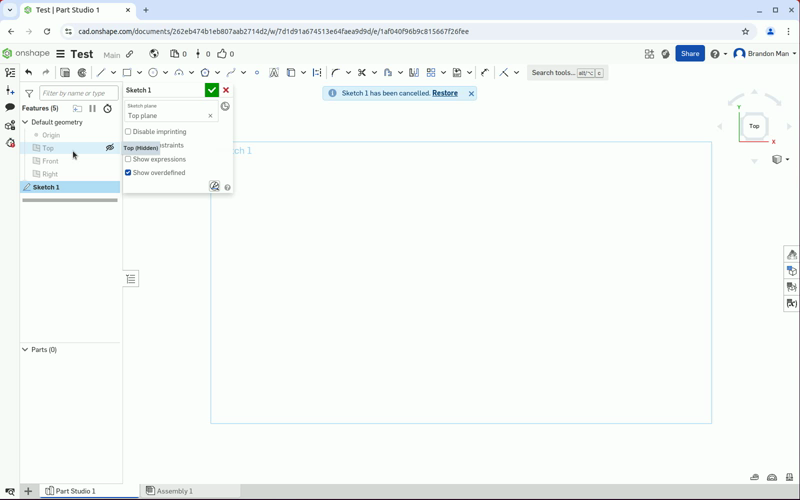
mouse_move(73, 352)
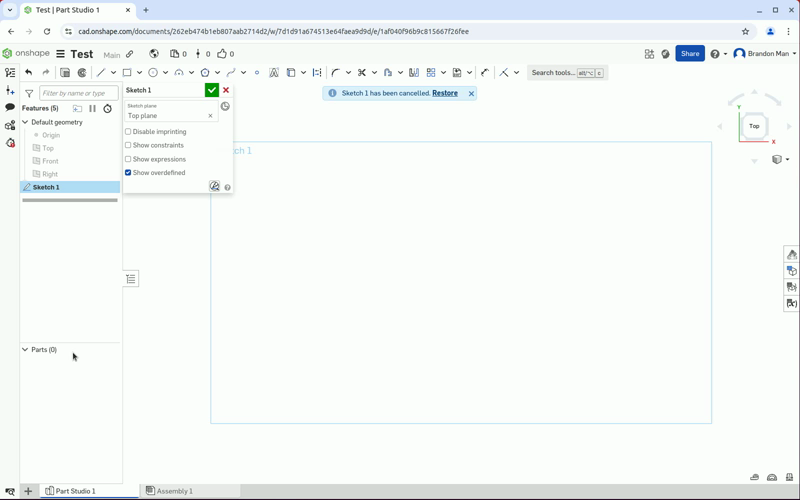
key(y)
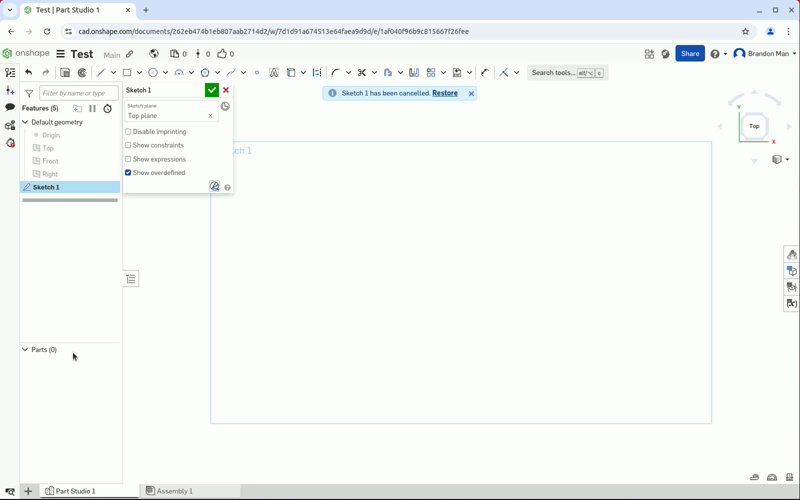
key(c)
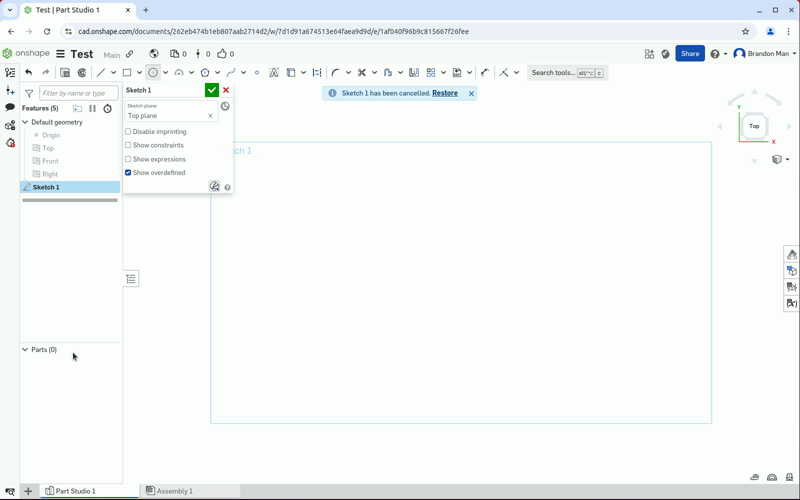
key_down(shift)
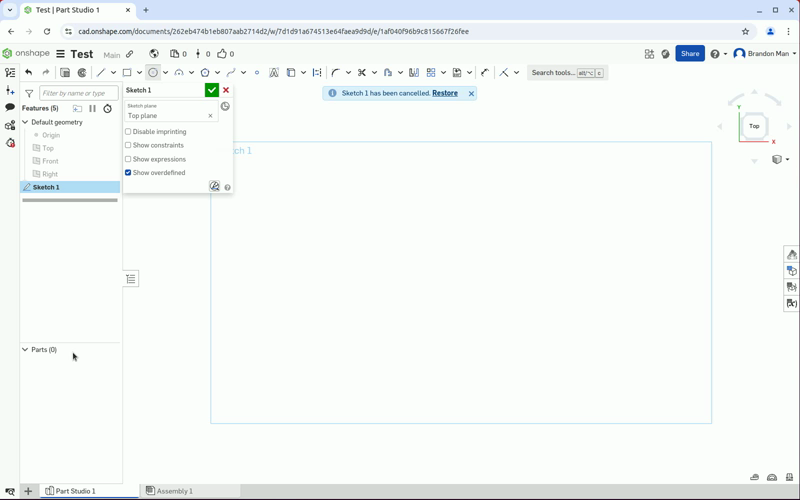
mouse_move(461, 282)
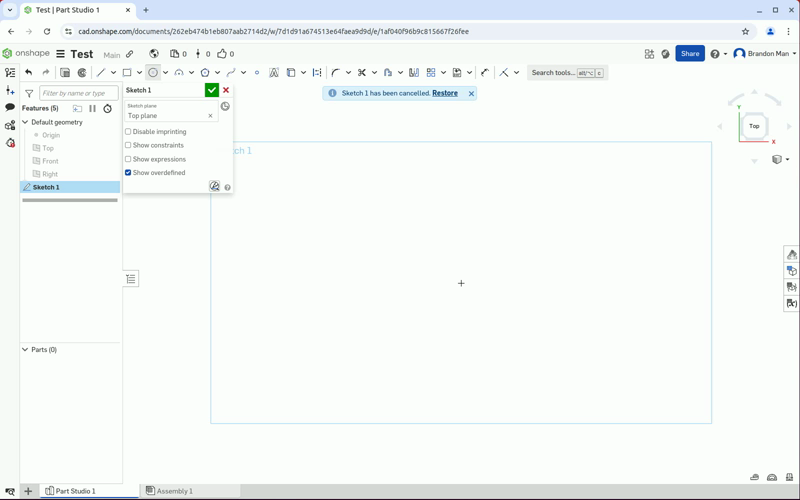
click(461, 282)
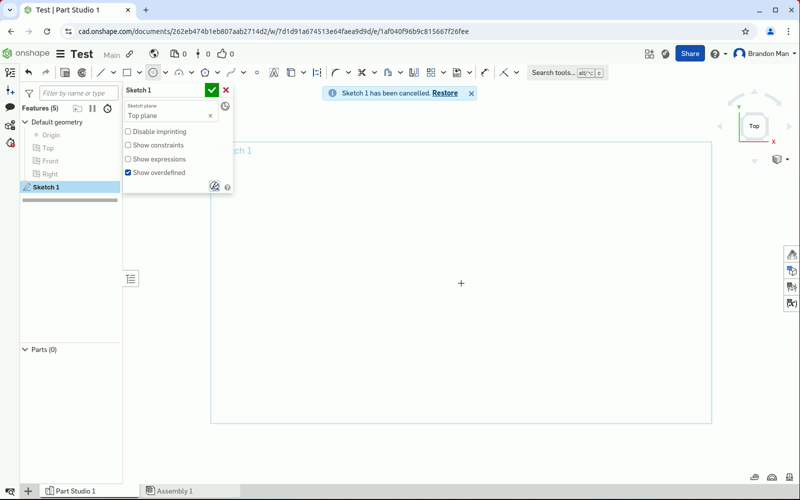
key_up(shift)
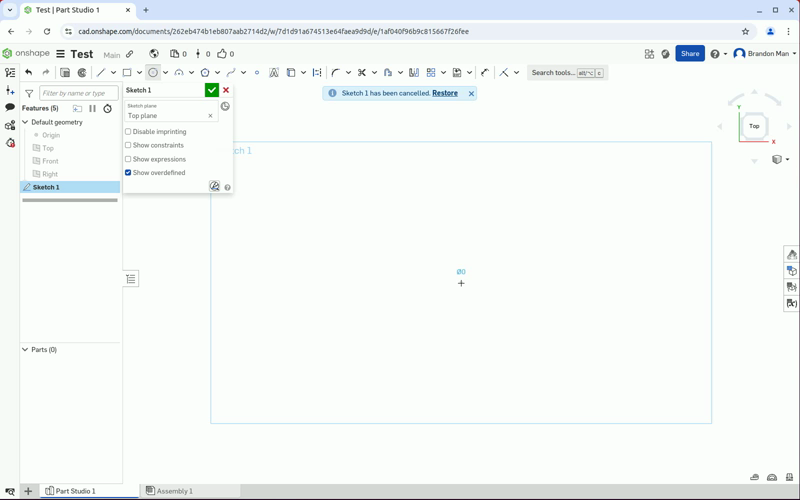
mouse_move(574, 282)
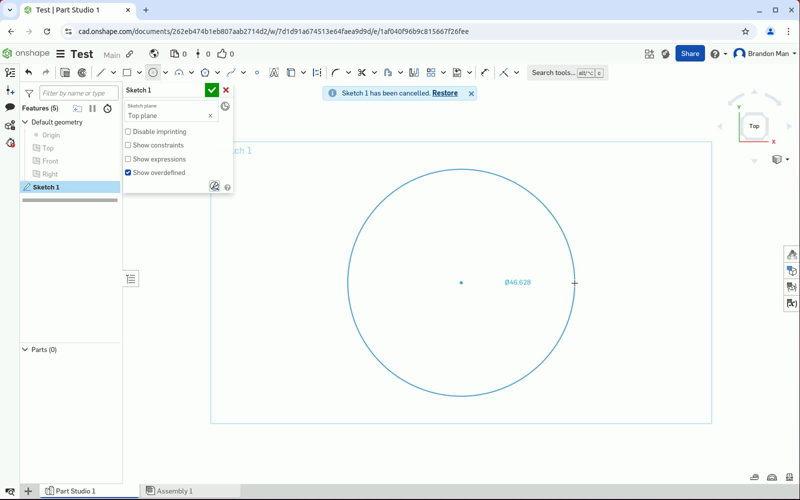
click(574, 282)
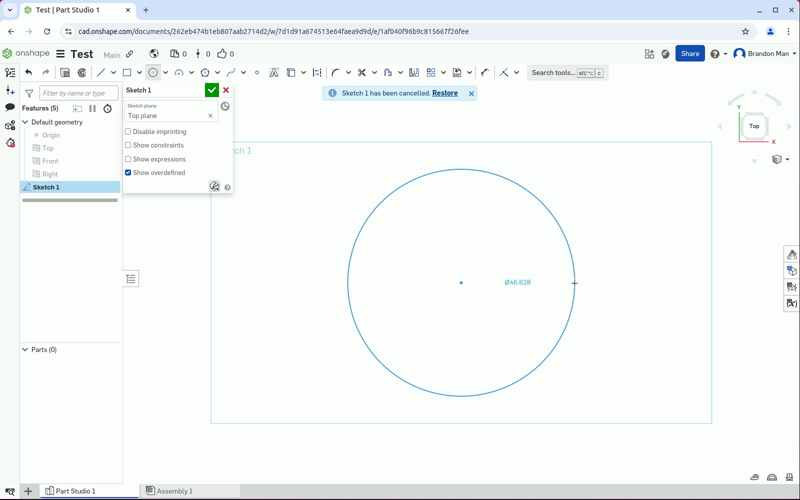
key(esc)
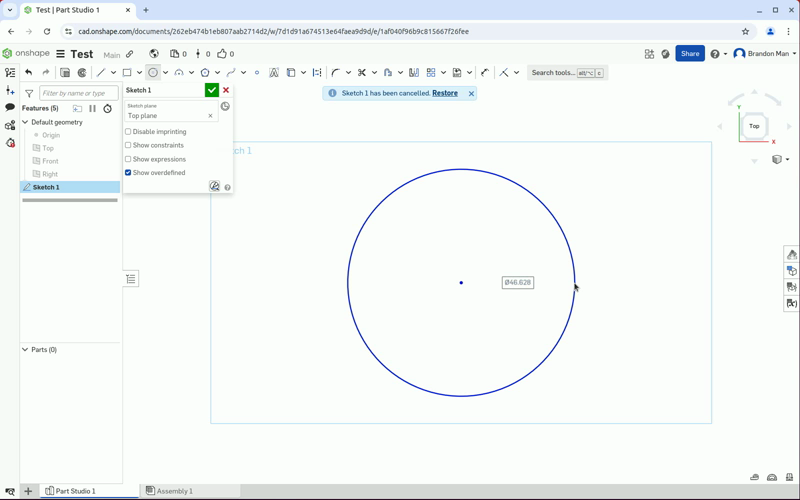
key(c)
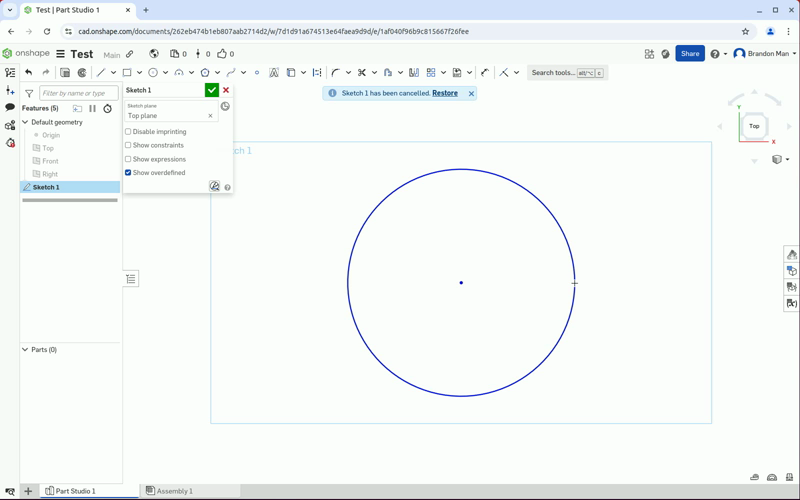
key_down(shift)
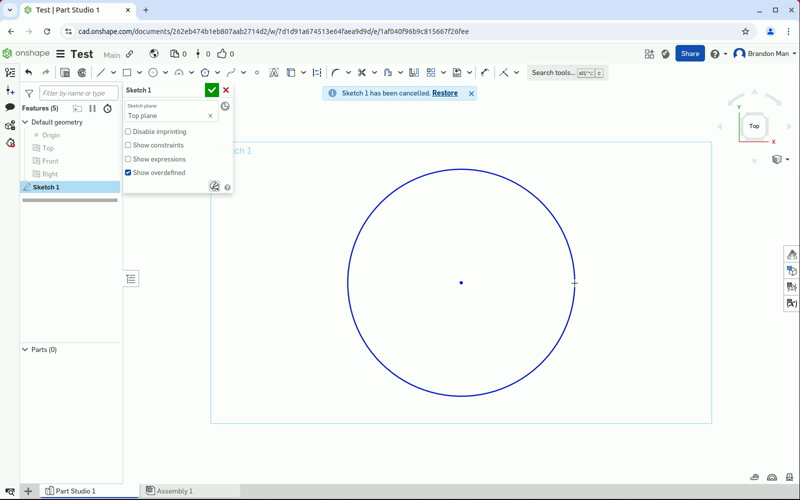
mouse_move(461, 282)
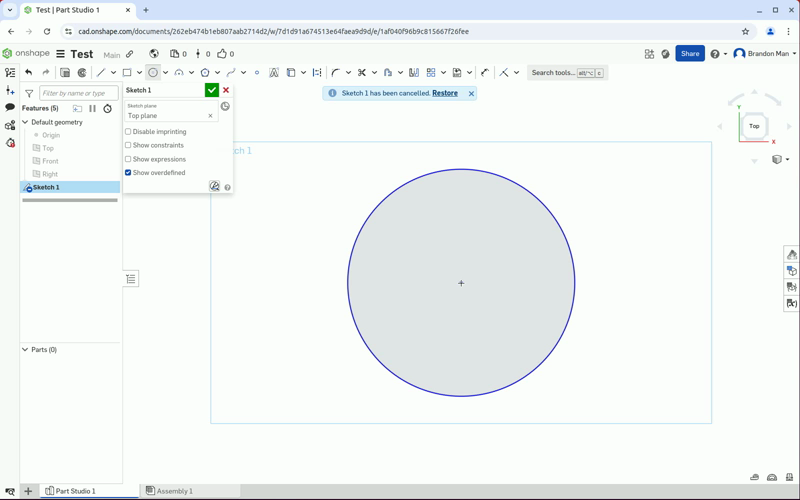
click(461, 282)
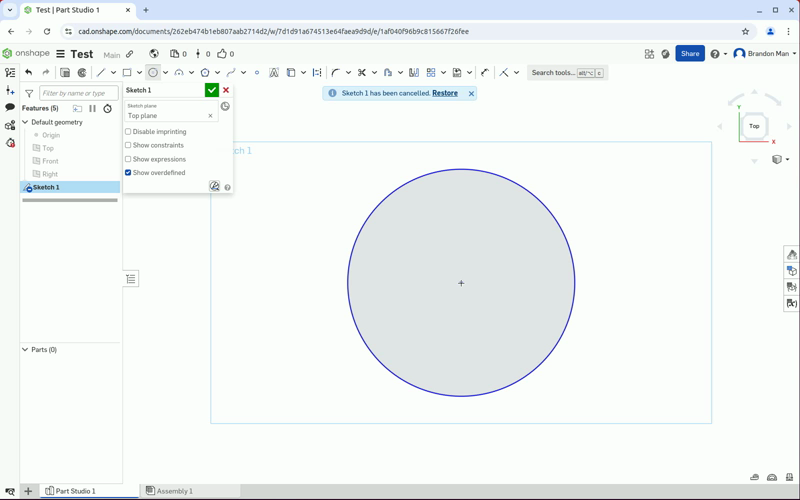
key_up(shift)
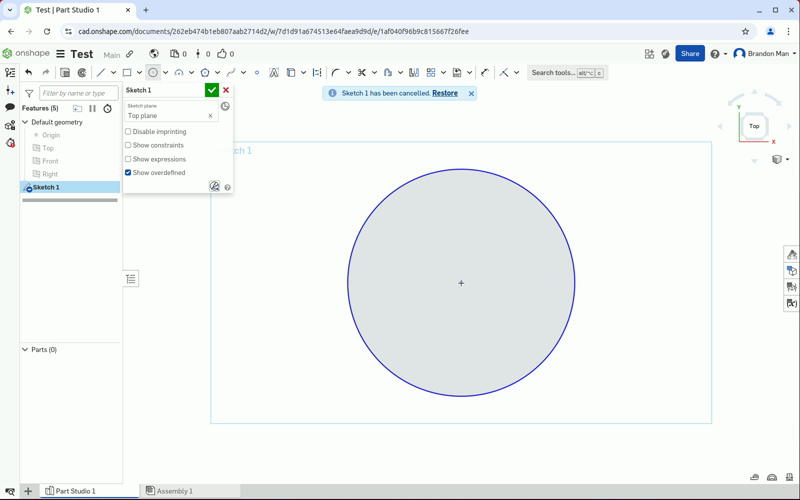
mouse_move(529, 282)
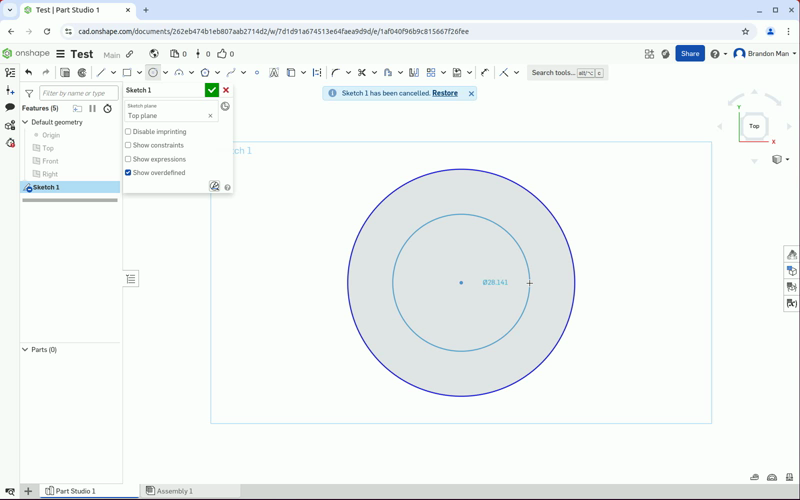
click(529, 282)
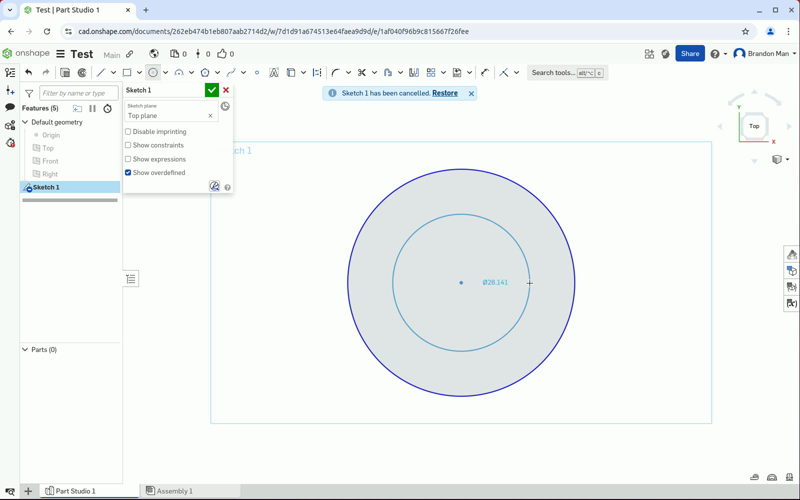
key(esc)
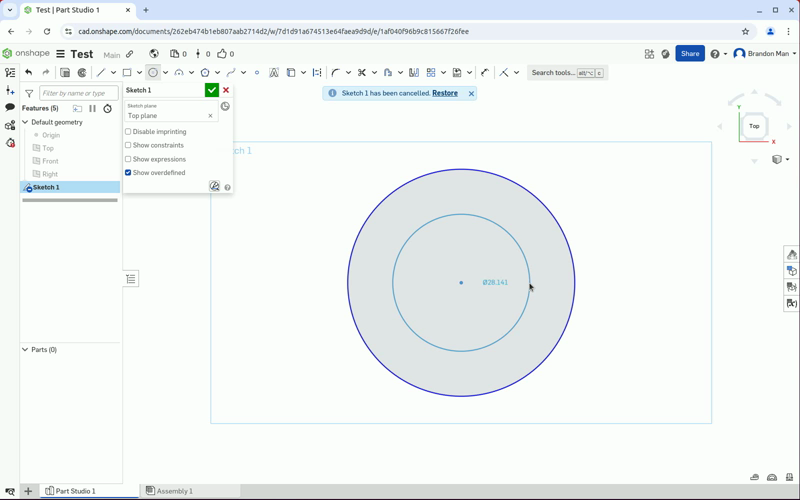
mouse_move(540, 325)
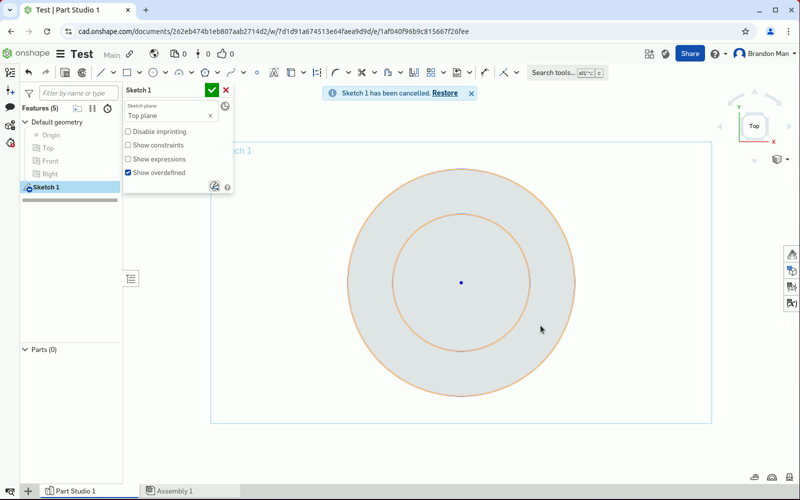
click(540, 325)
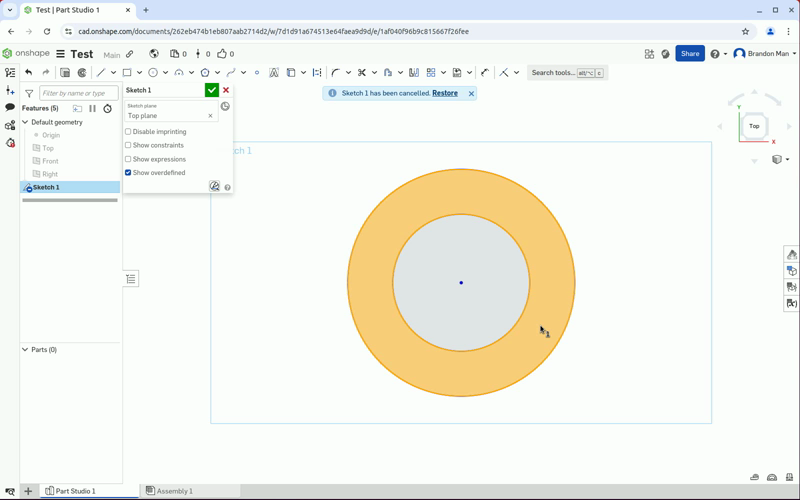
mouse_move(73, 352)
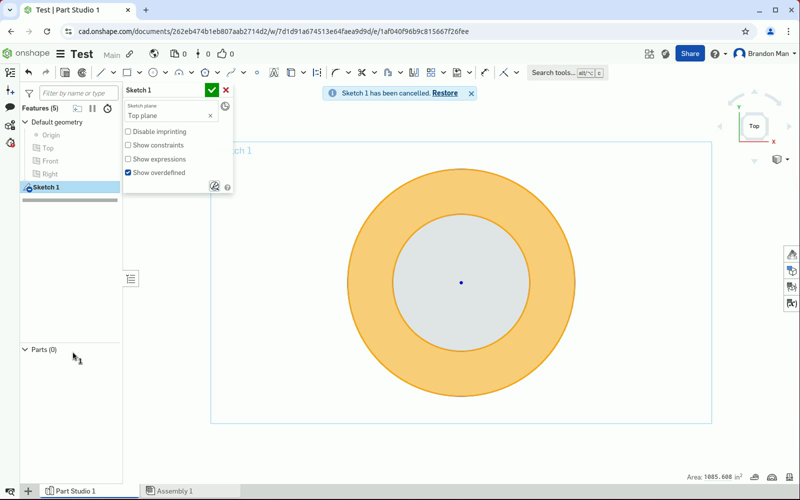
key(shift+y)
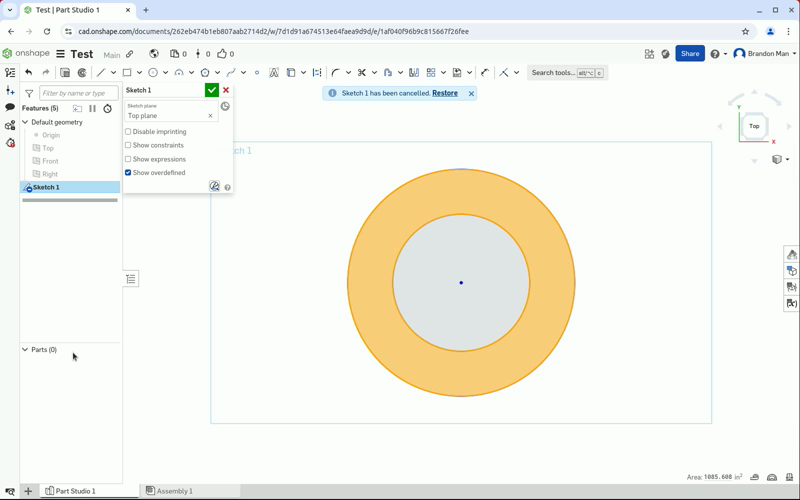
key(shift+e)
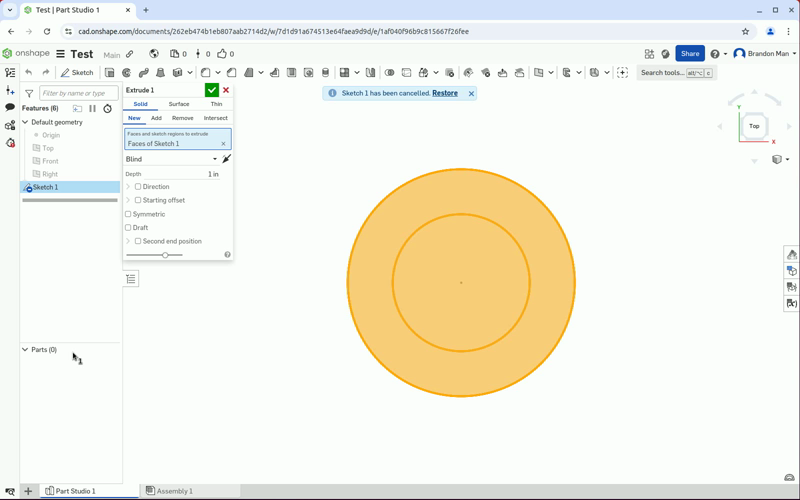
mouse_move(143, 106)
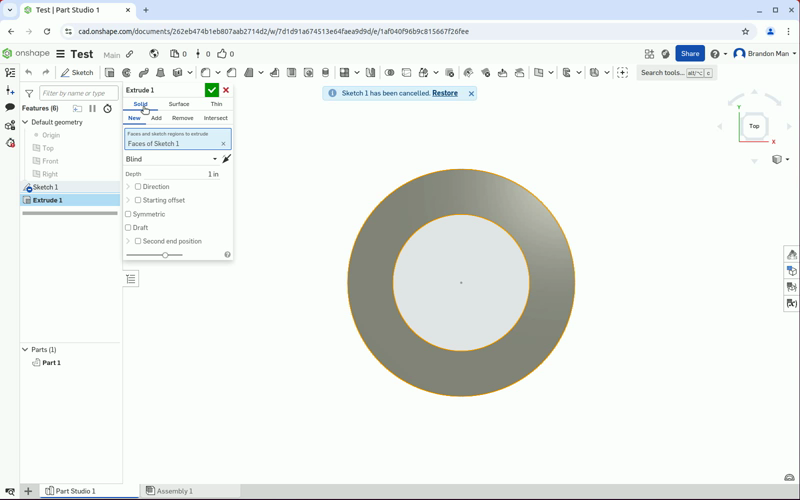
click(143, 106)
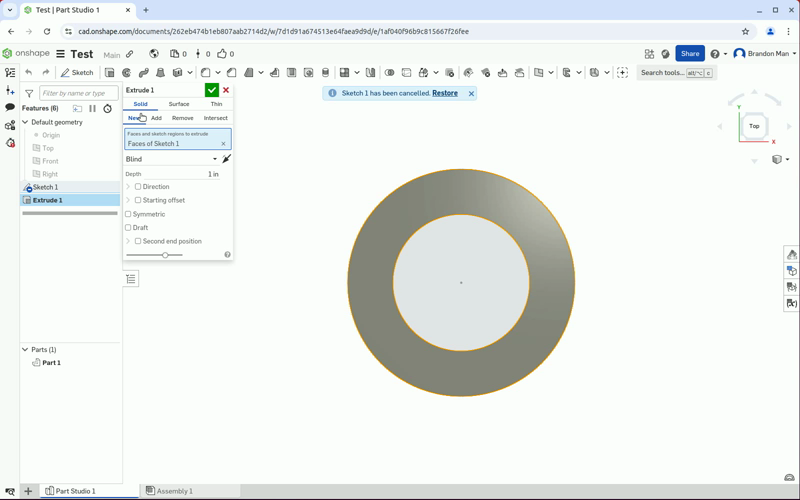
mouse_move(137, 120)
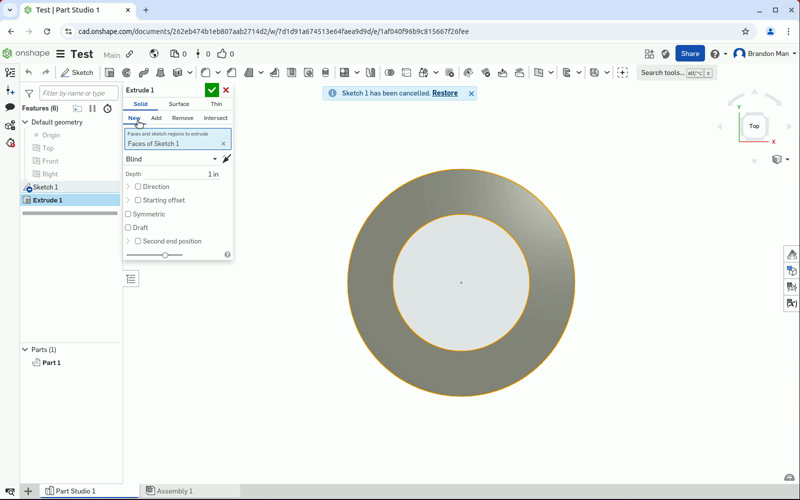
click(137, 120)
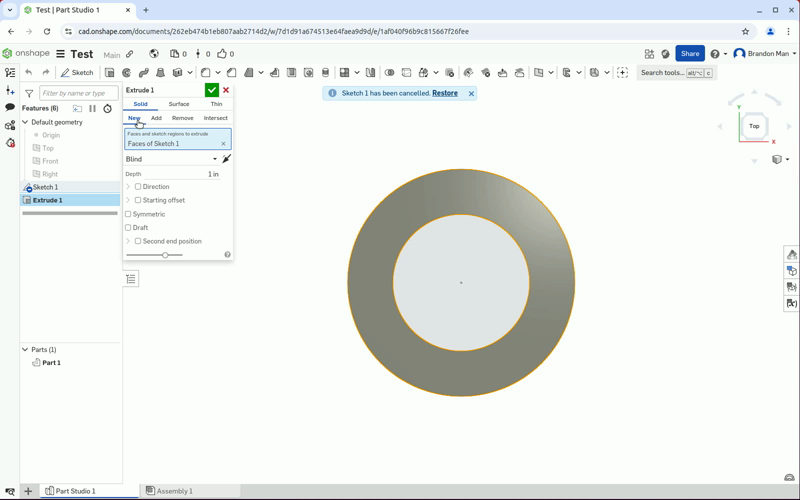
key(tab, 4)
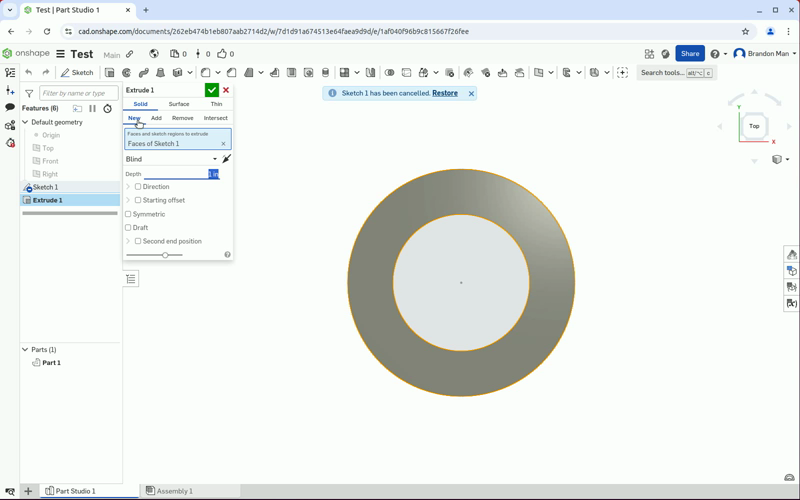
text(1.685)
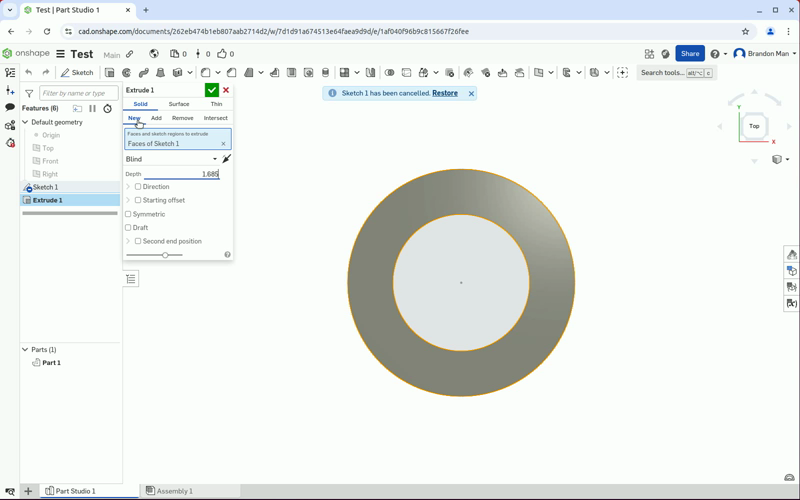
key(enter)
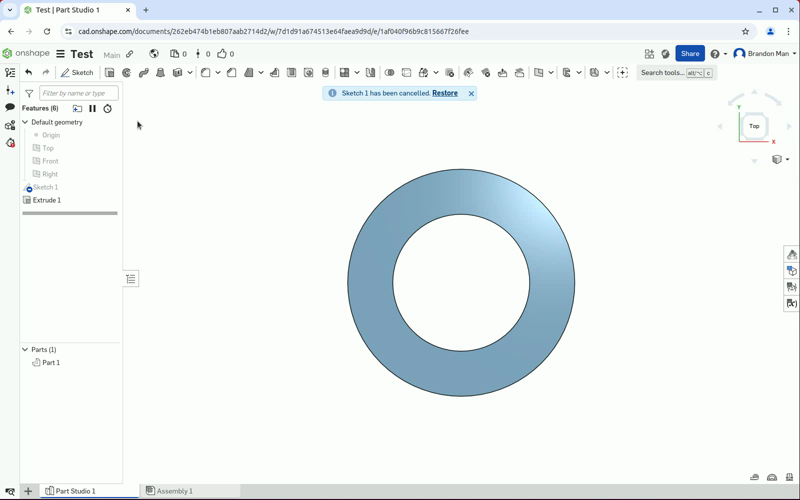
key(shift+h)
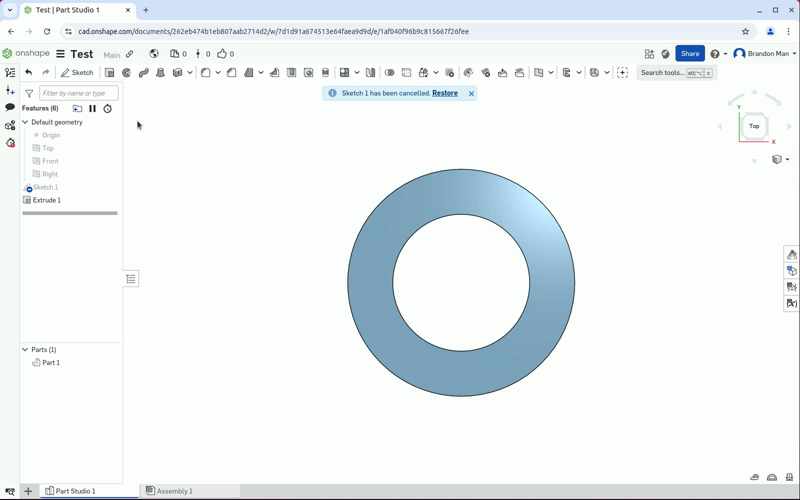
key(shift+h)
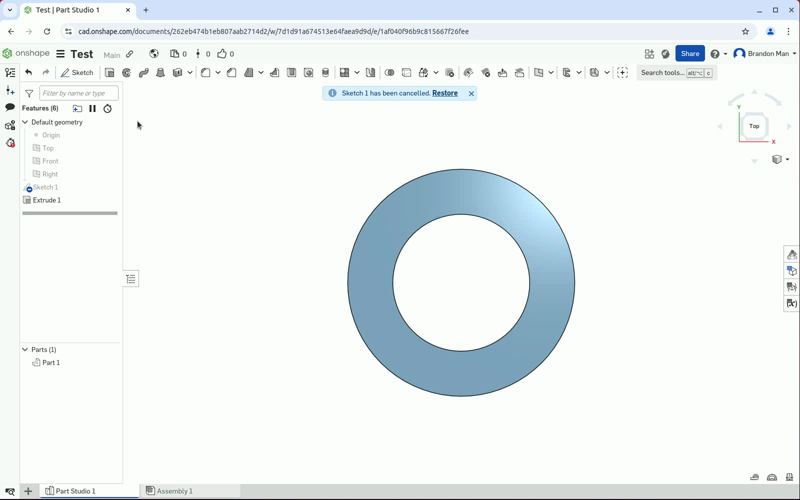
mouse_move(73, 189)
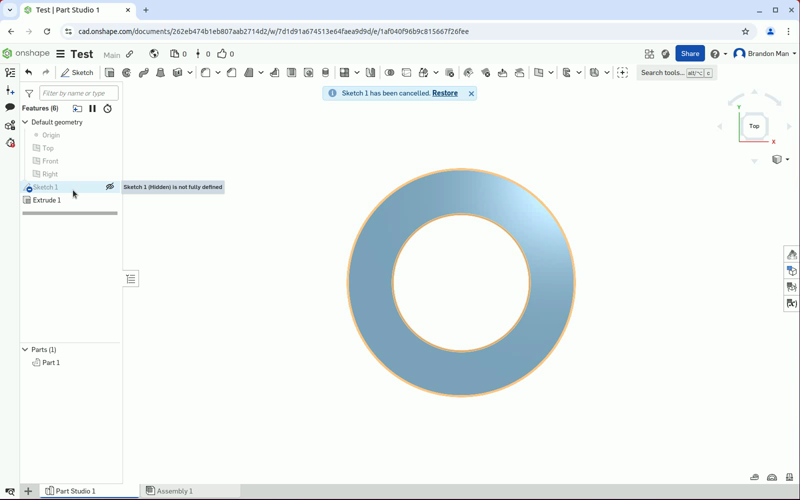
click(73, 189)
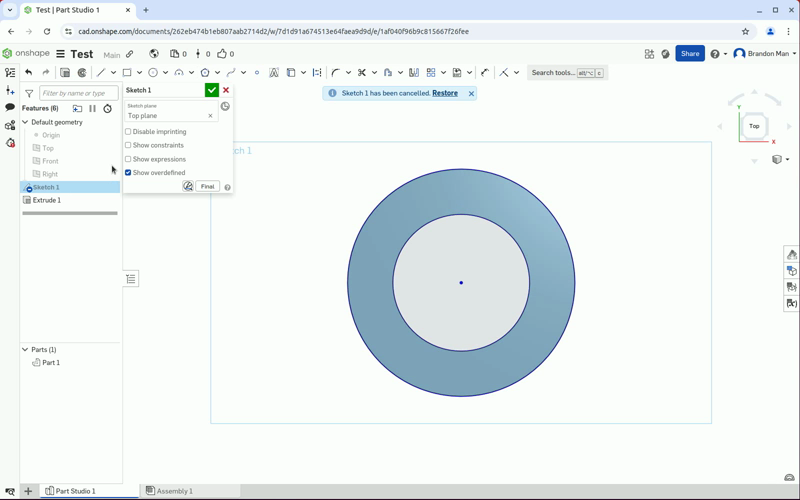
mouse_move(229, 92)
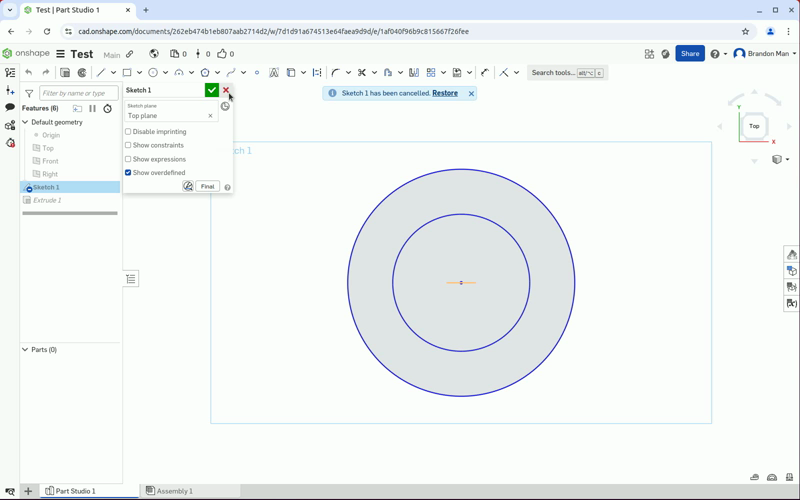
click(229, 92)
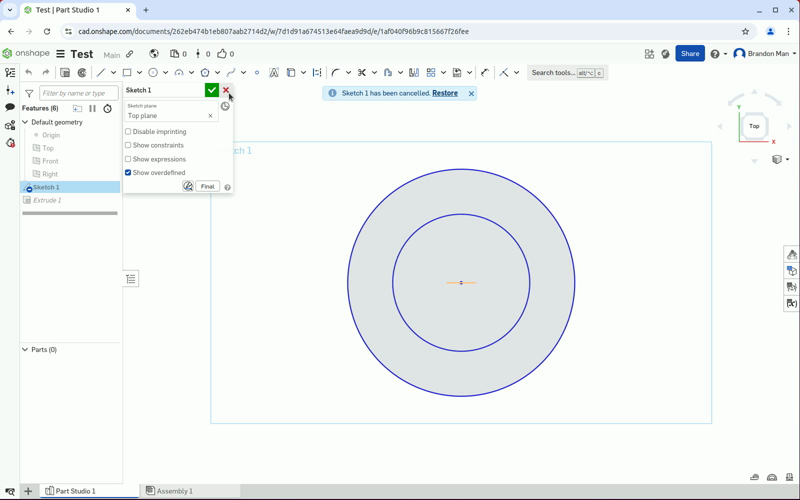
key(shift+s)
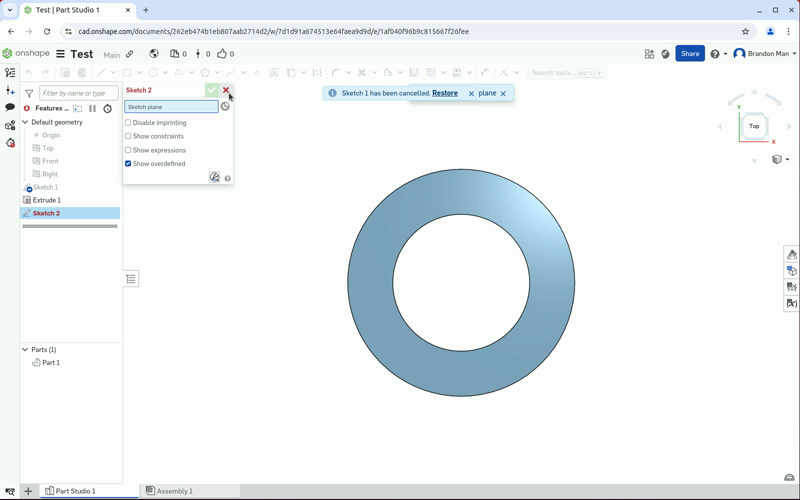
mouse_move(73, 150)
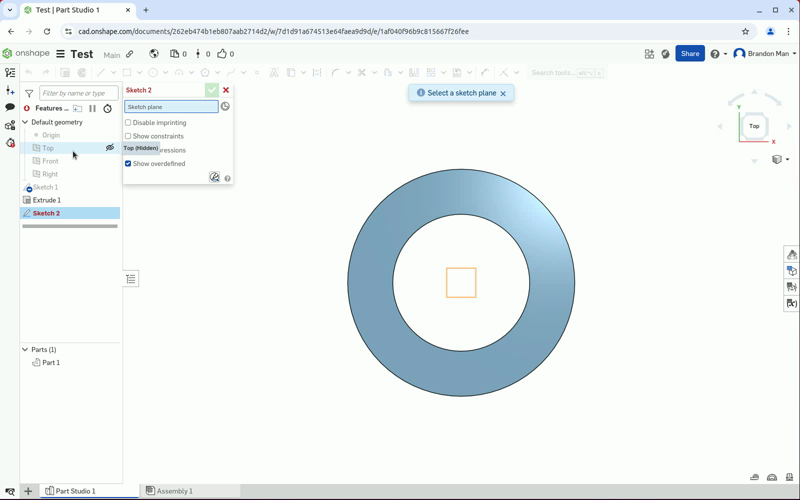
click(73, 150)
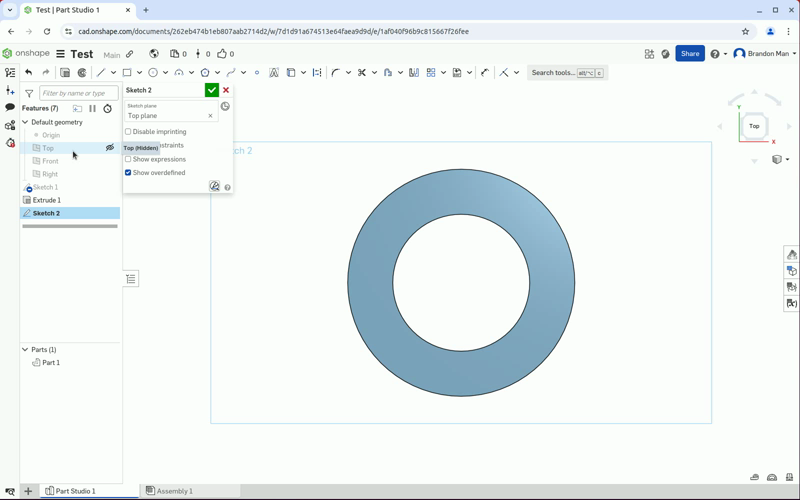
mouse_move(73, 352)
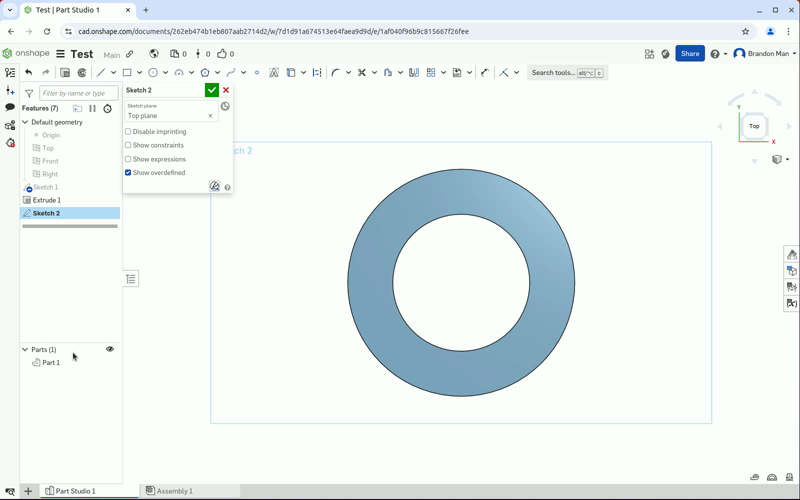
key(y)
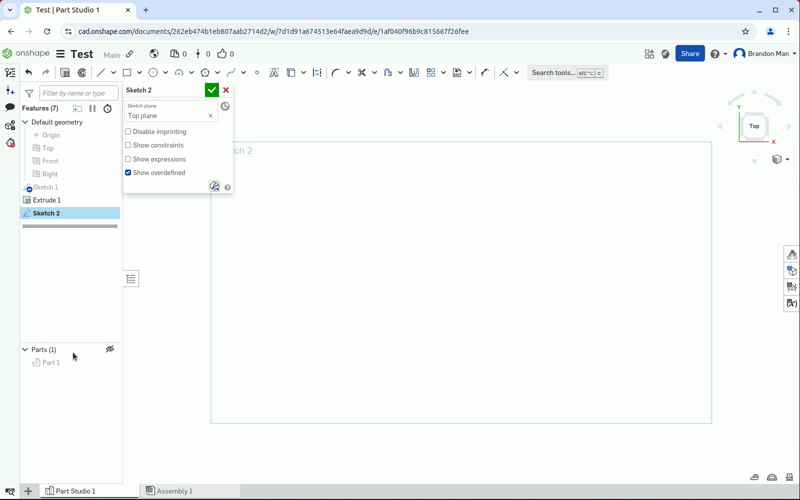
key(c)
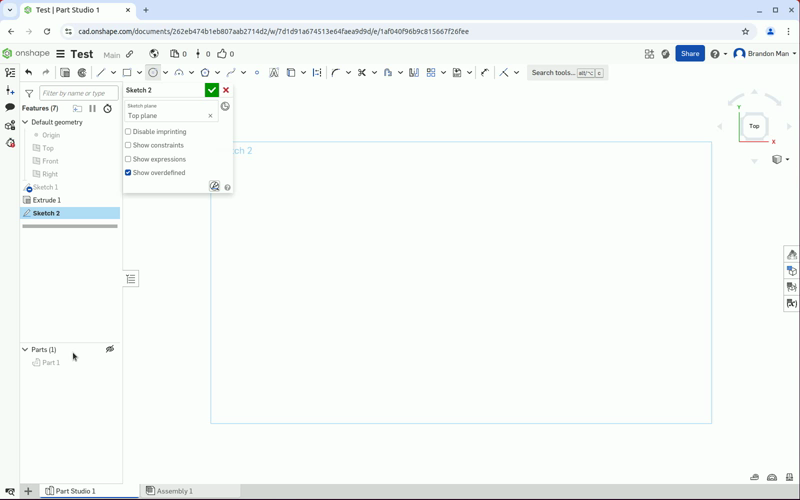
key_down(shift)
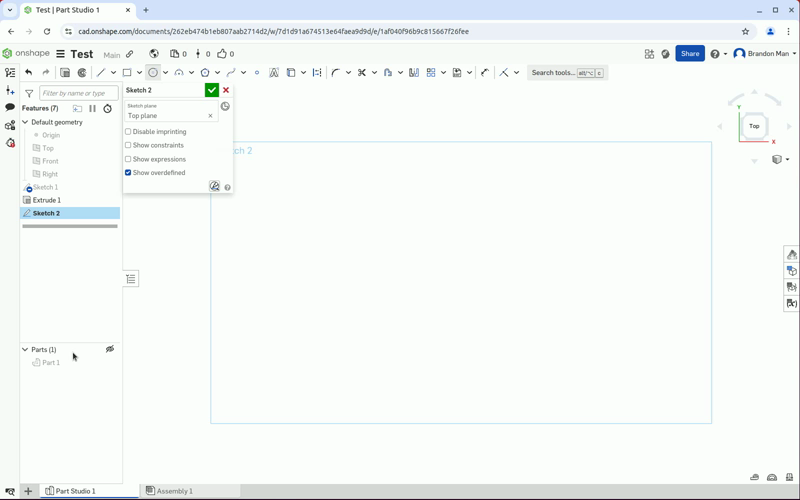
mouse_move(461, 282)
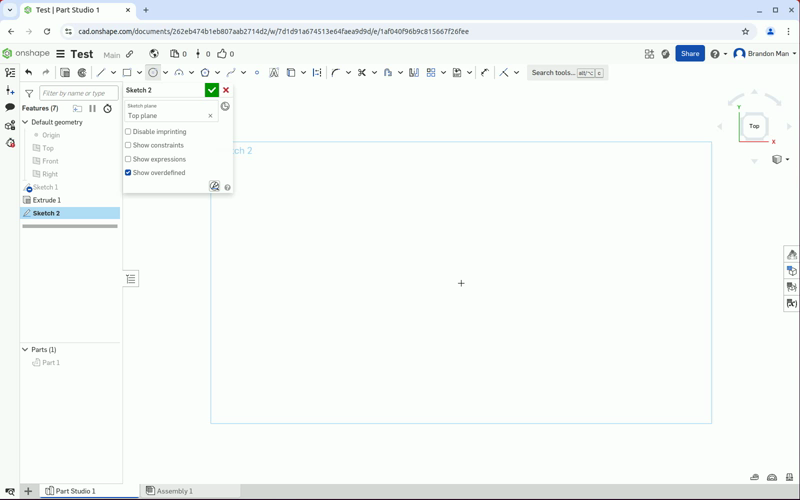
click(461, 282)
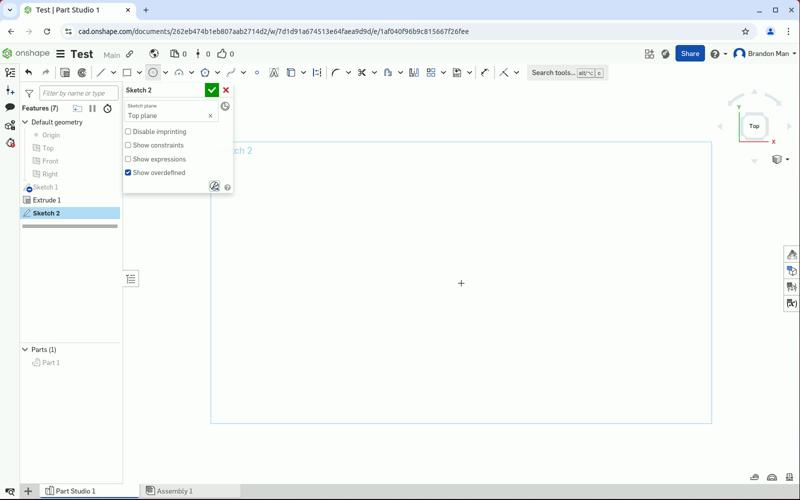
key_up(shift)
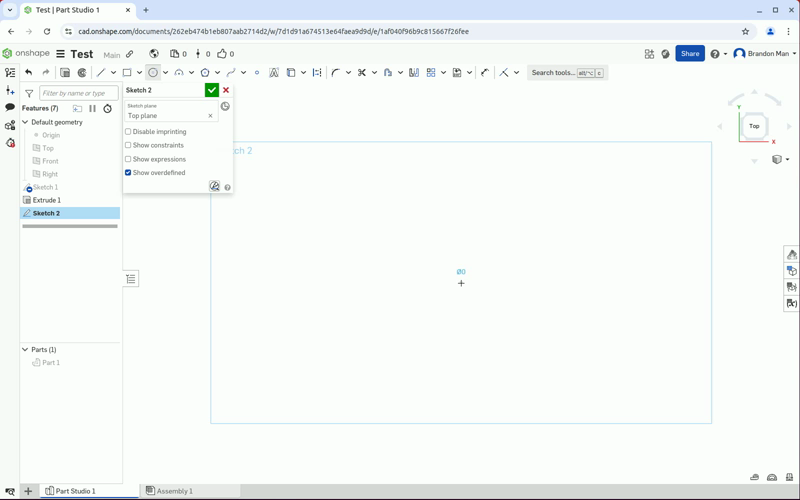
mouse_move(522, 282)
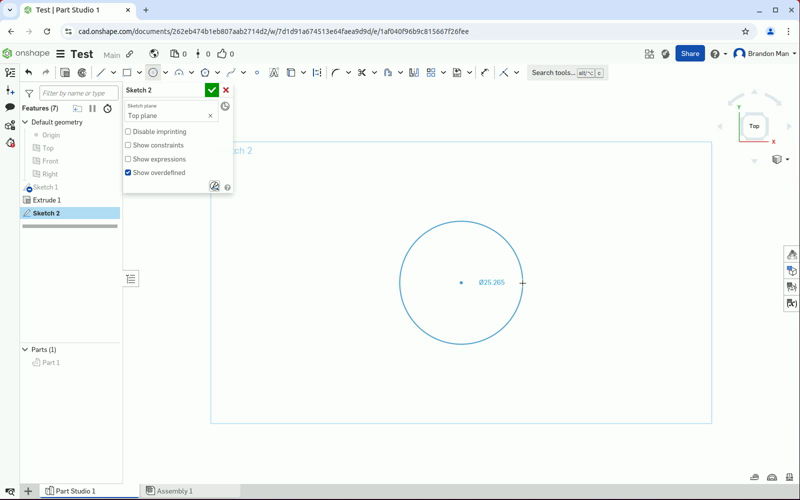
click(522, 282)
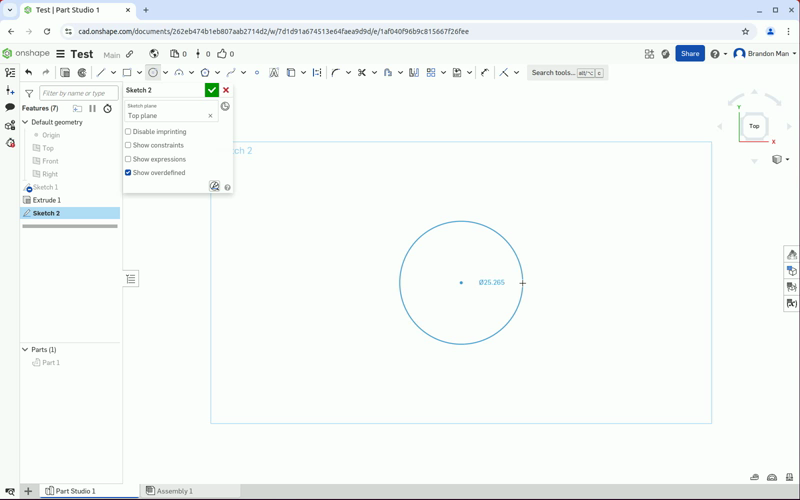
key(esc)
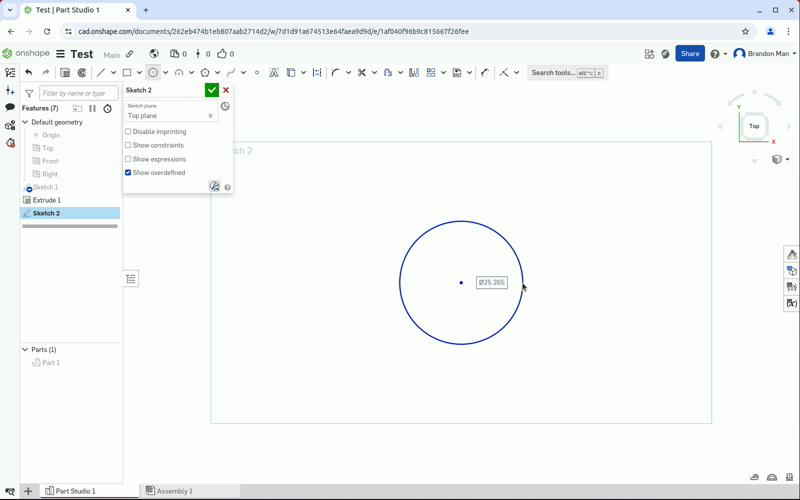
key(c)
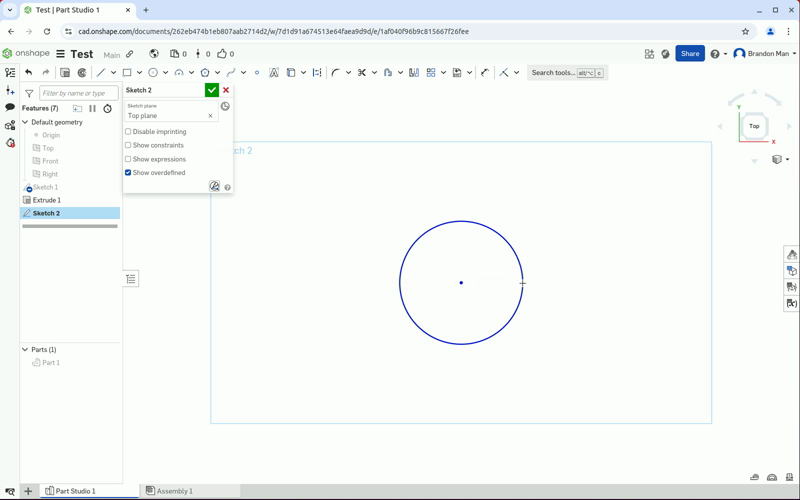
key_down(shift)
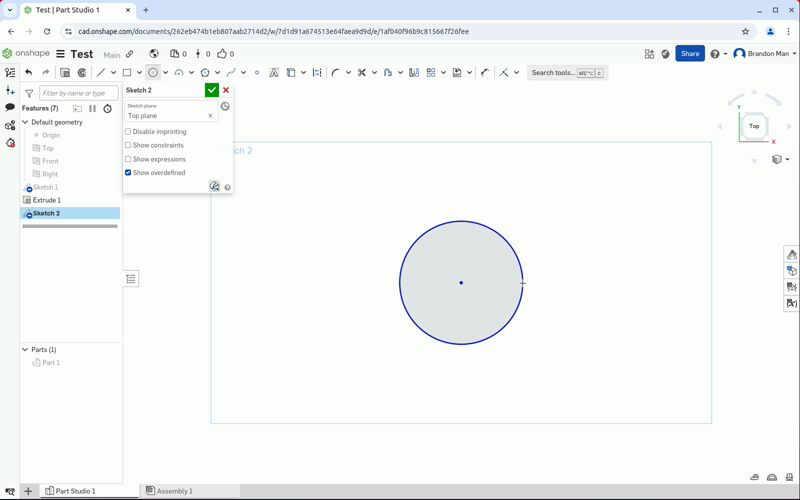
mouse_move(461, 282)
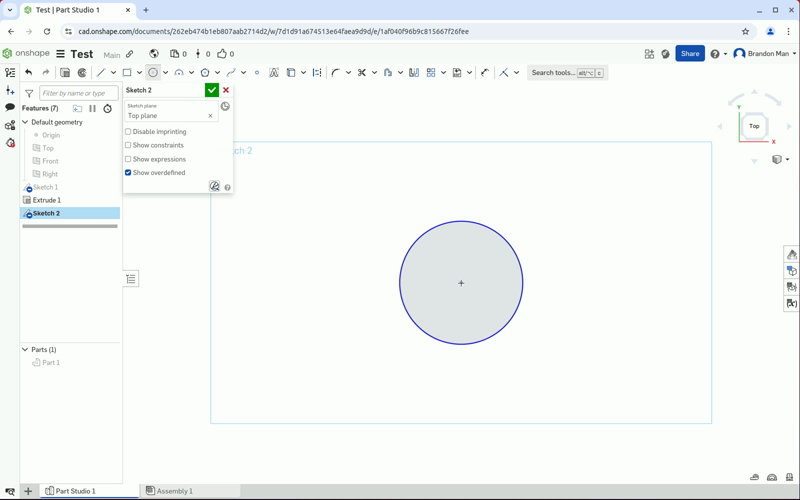
click(461, 282)
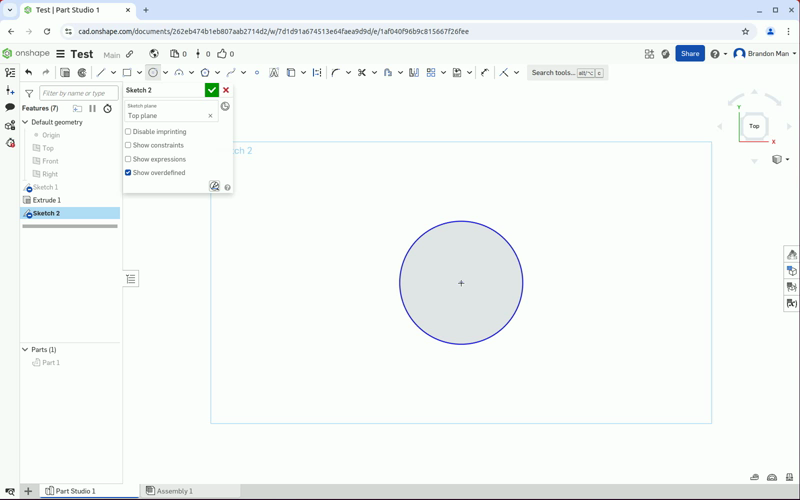
key_up(shift)
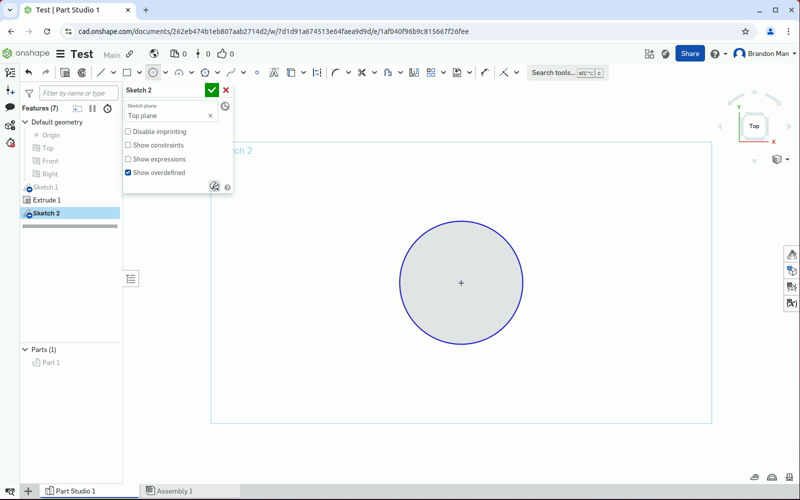
mouse_move(467, 282)
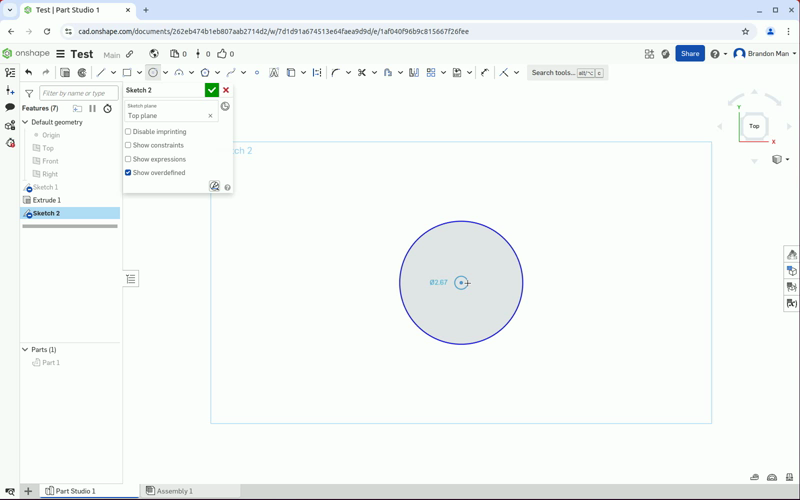
click(467, 282)
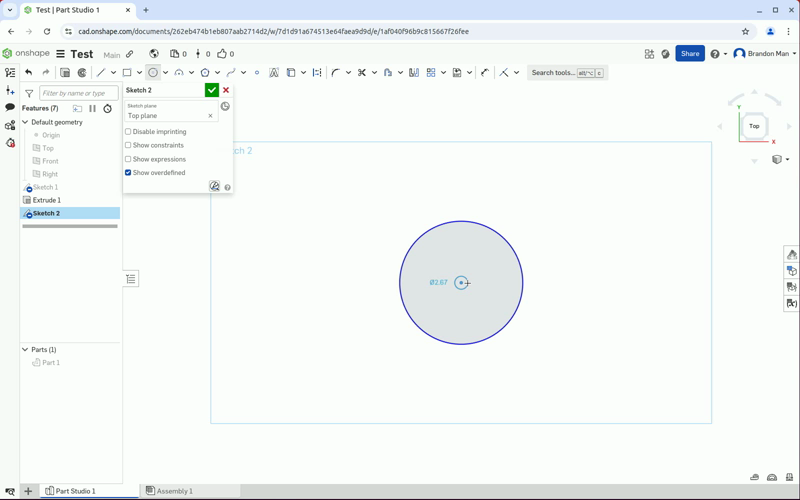
key(esc)
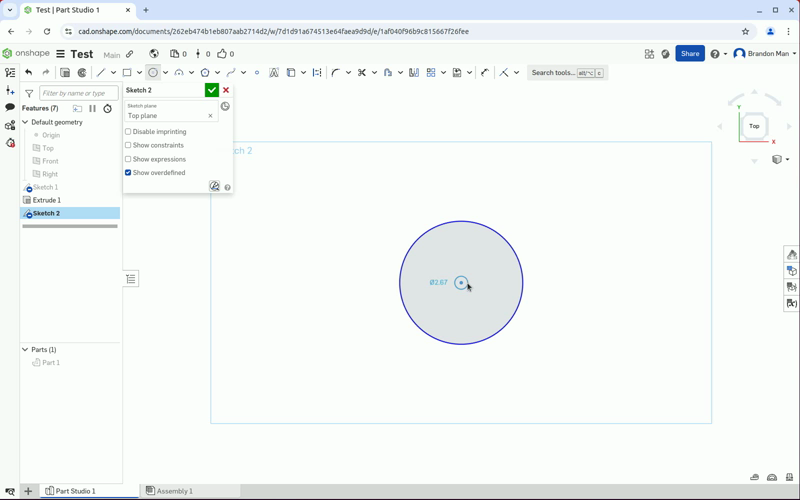
mouse_move(481, 247)
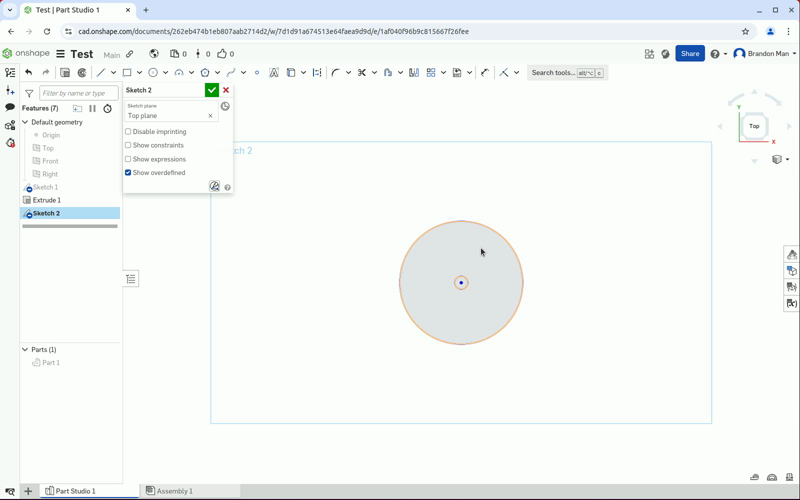
click(481, 247)
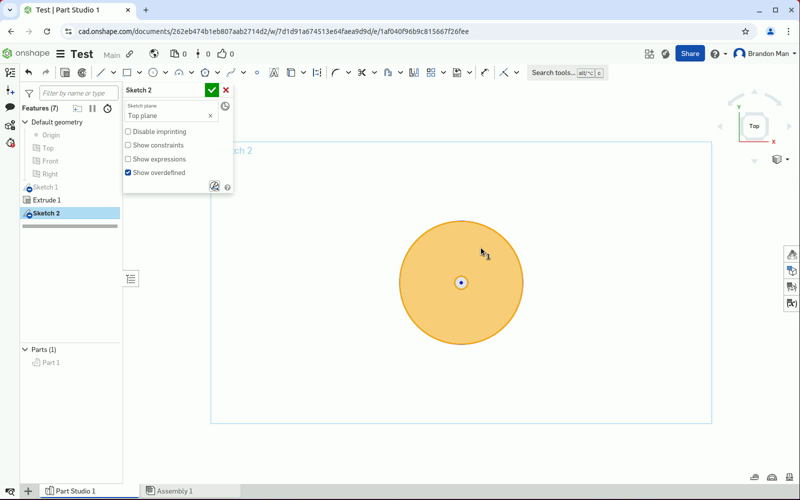
mouse_move(73, 352)
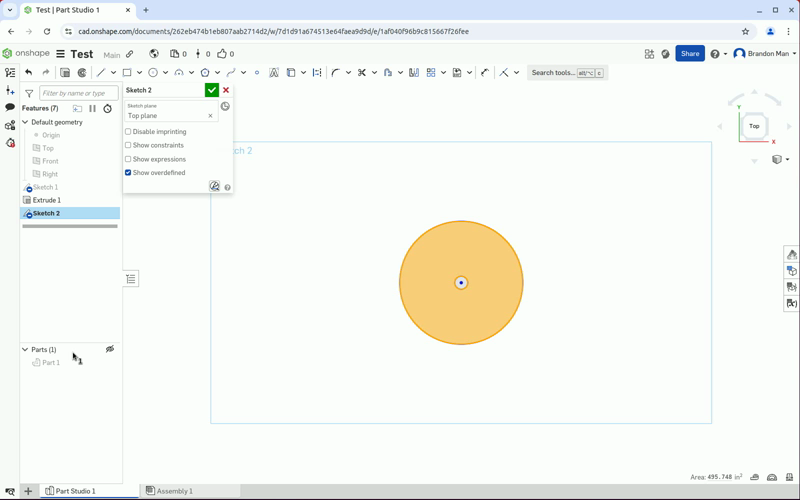
key(shift+y)
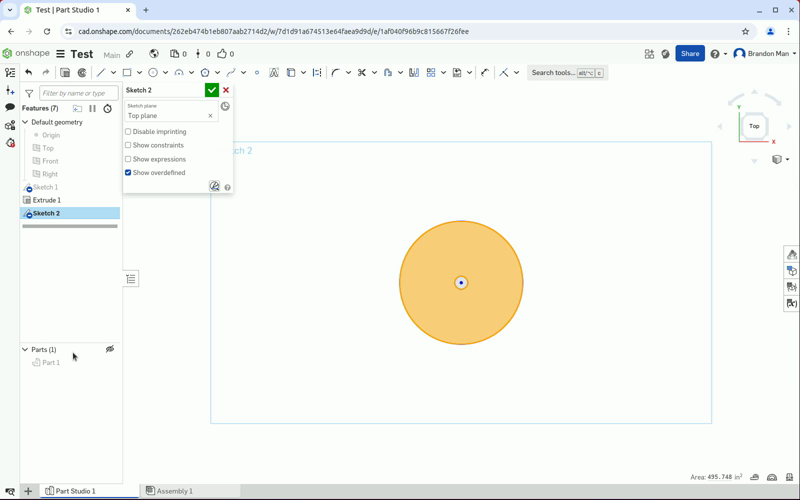
key(shift+e)
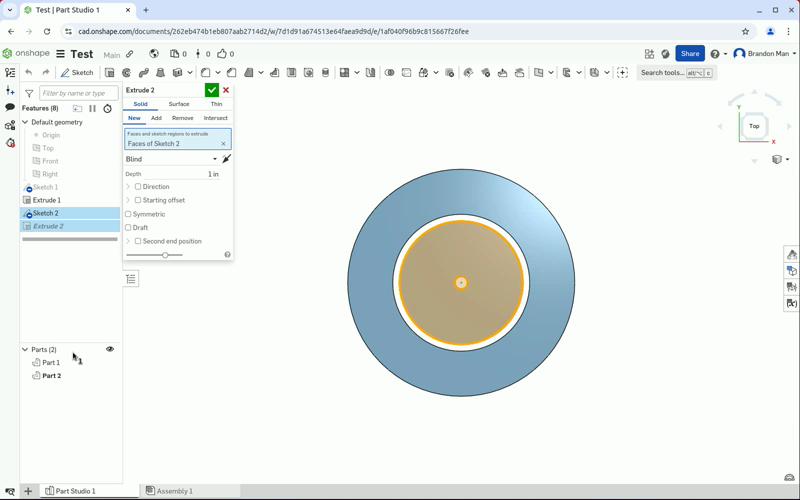
mouse_move(143, 106)
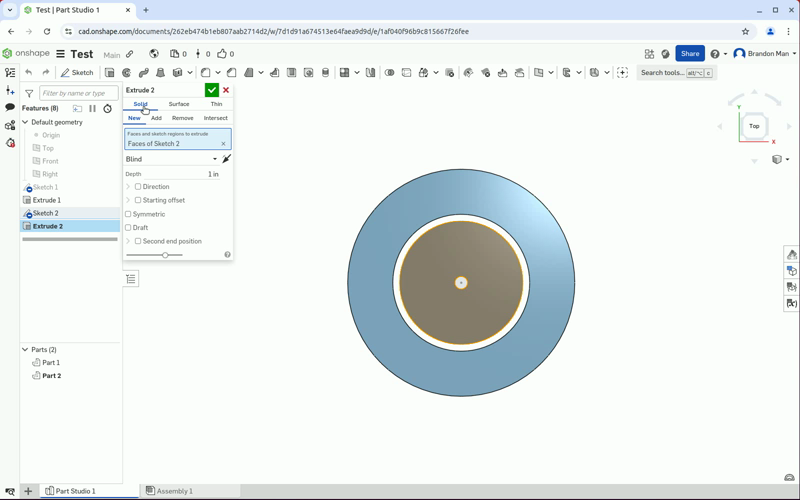
click(143, 106)
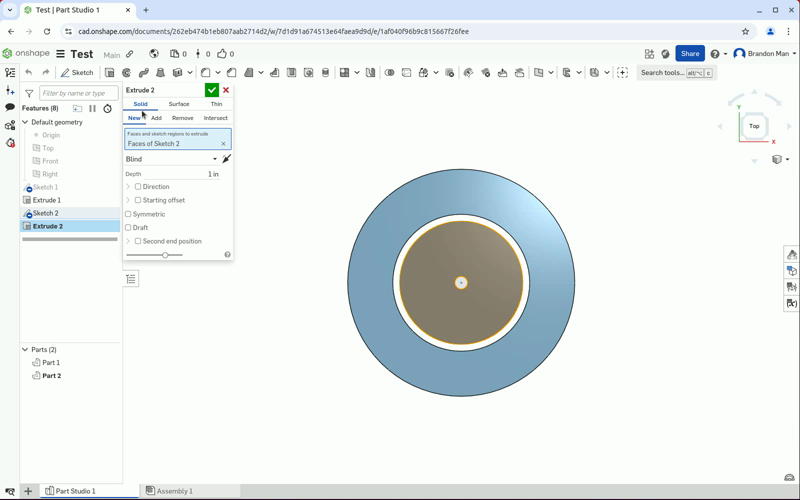
mouse_move(137, 120)
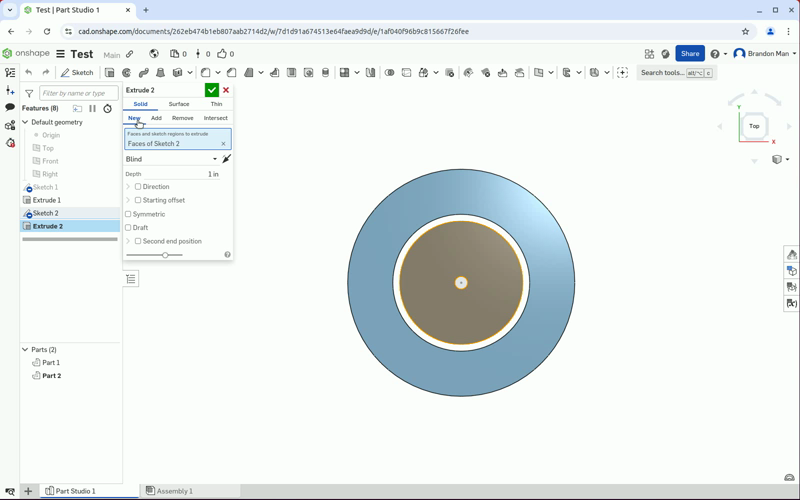
click(137, 120)
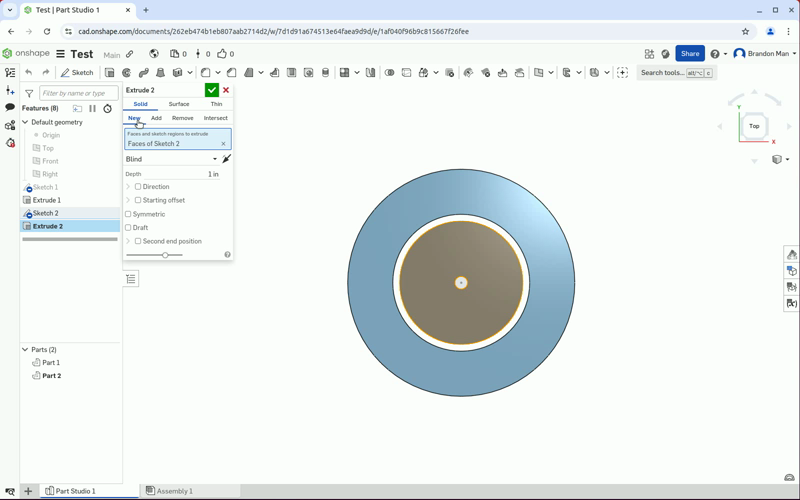
key(tab, 4)
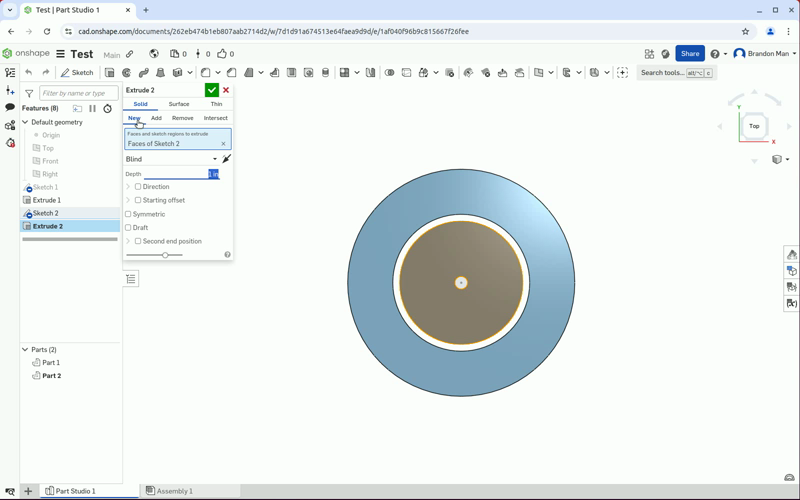
text(1.685)
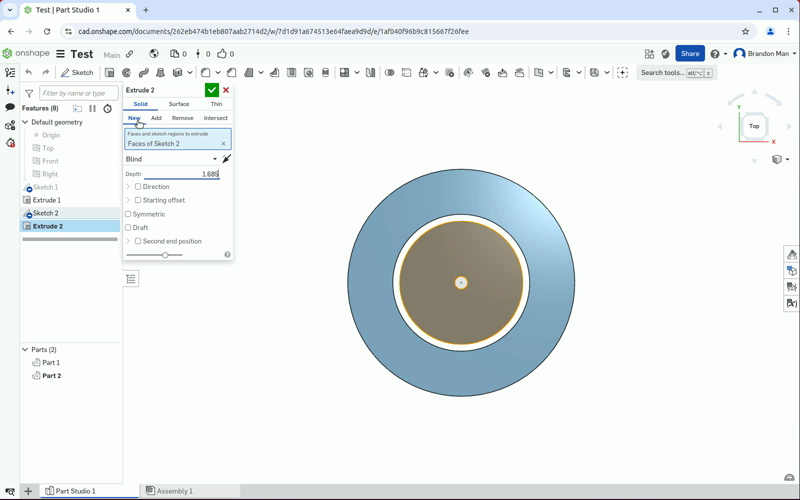
key(enter)
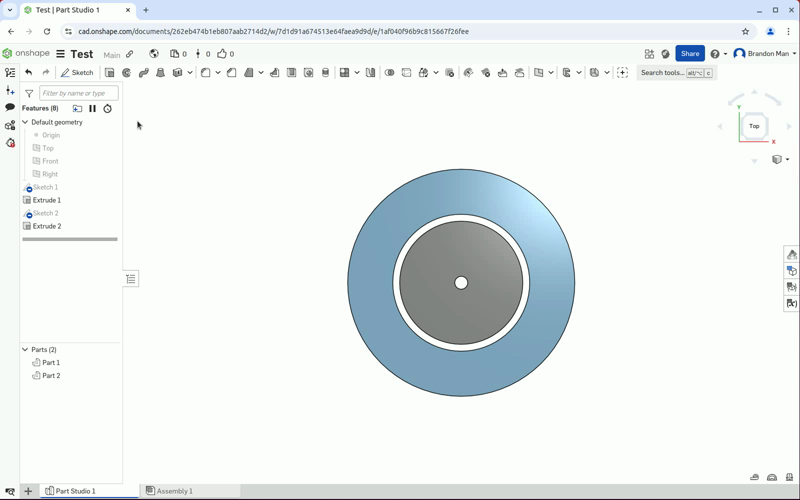
key(shift+h)
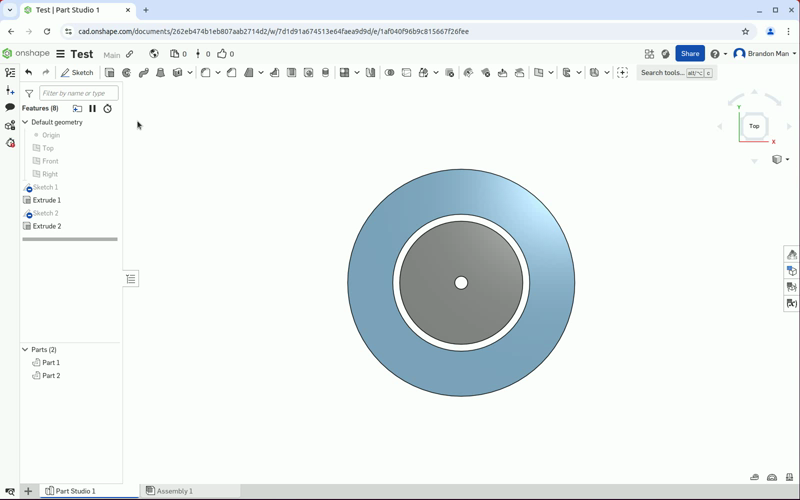
key(shift+h)
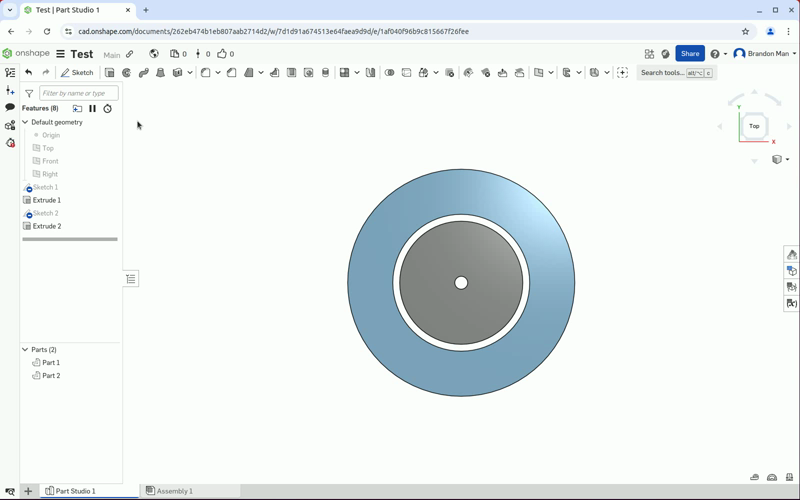
mouse_move(73, 189)
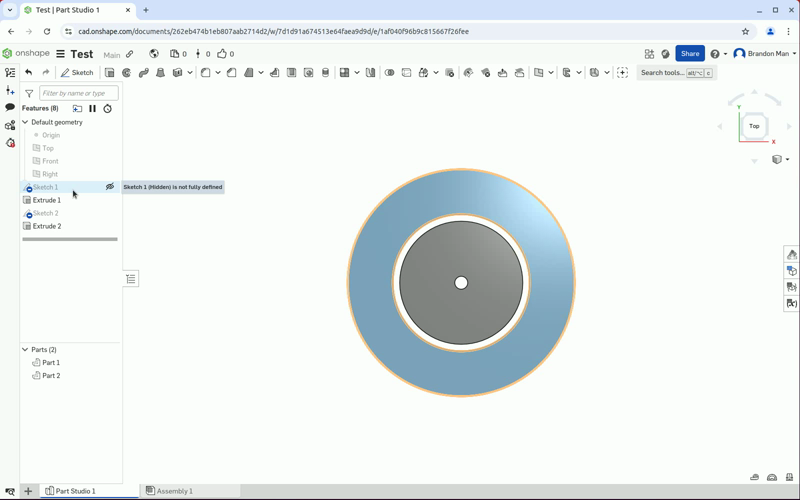
click(73, 189)
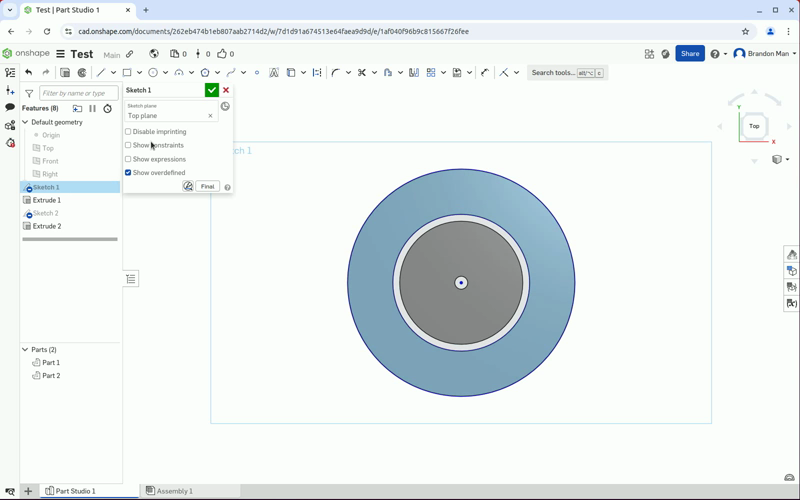
mouse_move(229, 92)
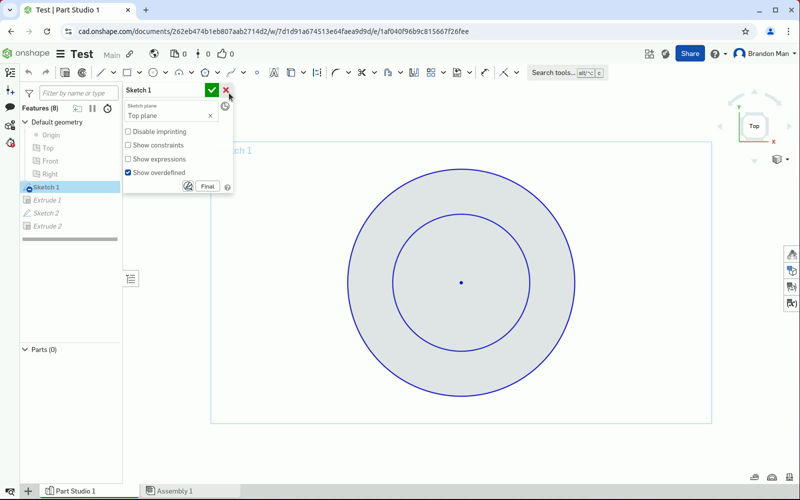
click(229, 92)
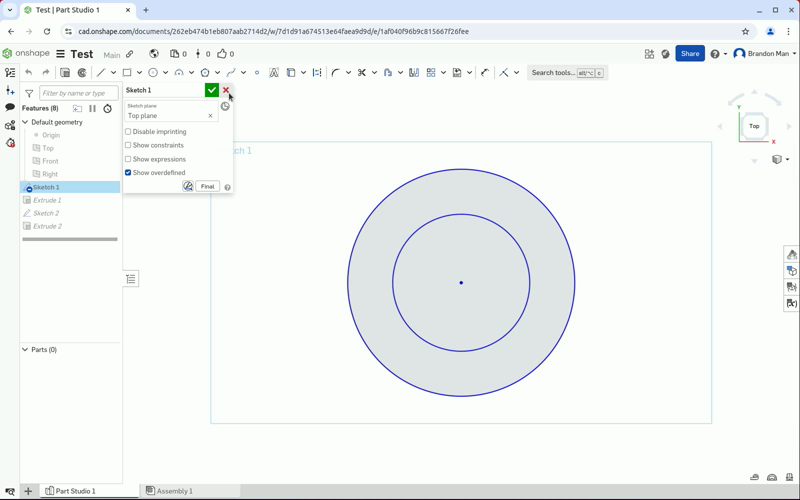
key(shift+s)
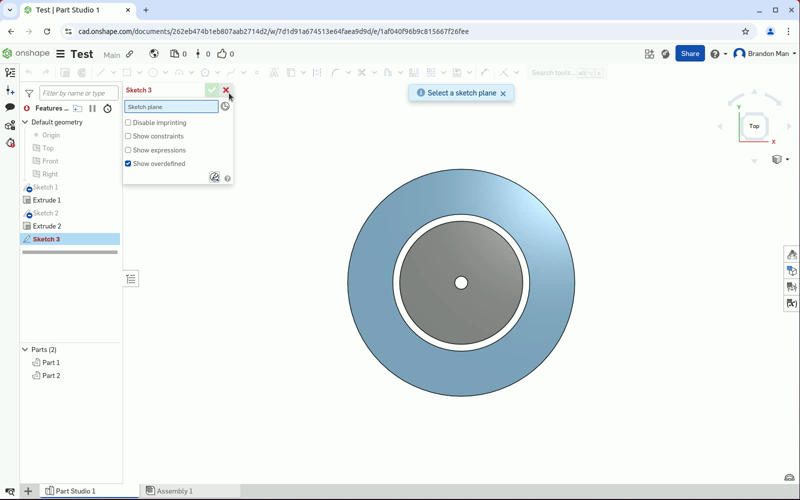
mouse_move(73, 150)
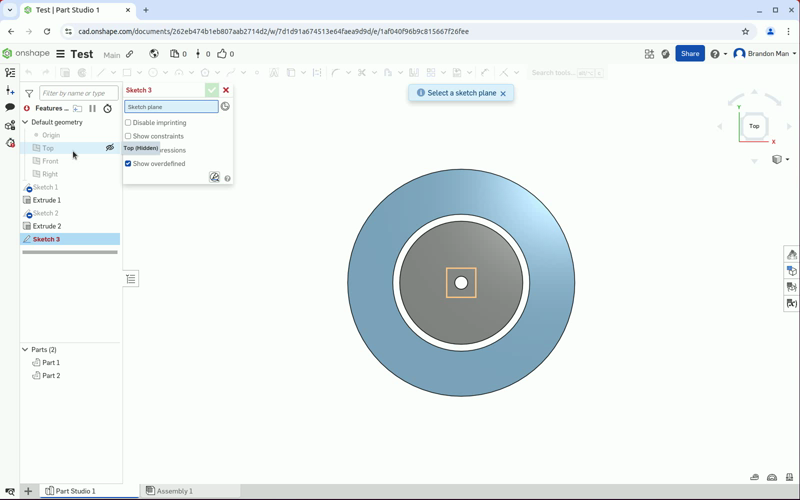
click(73, 150)
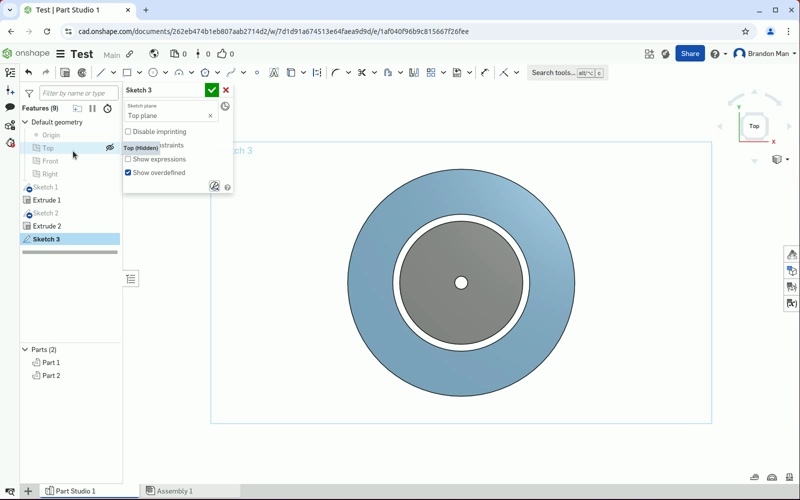
mouse_move(73, 352)
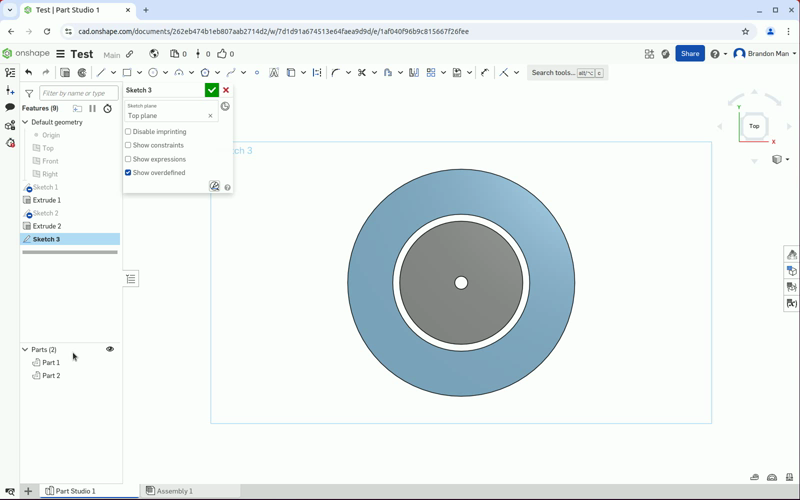
key(y)
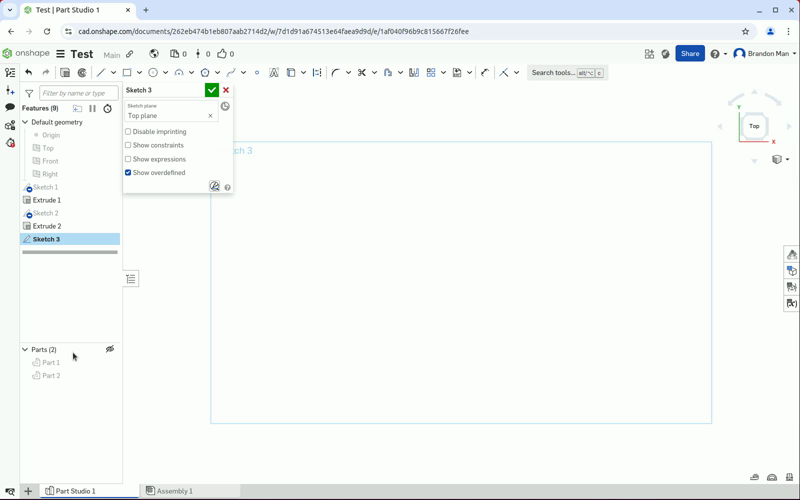
key(c)
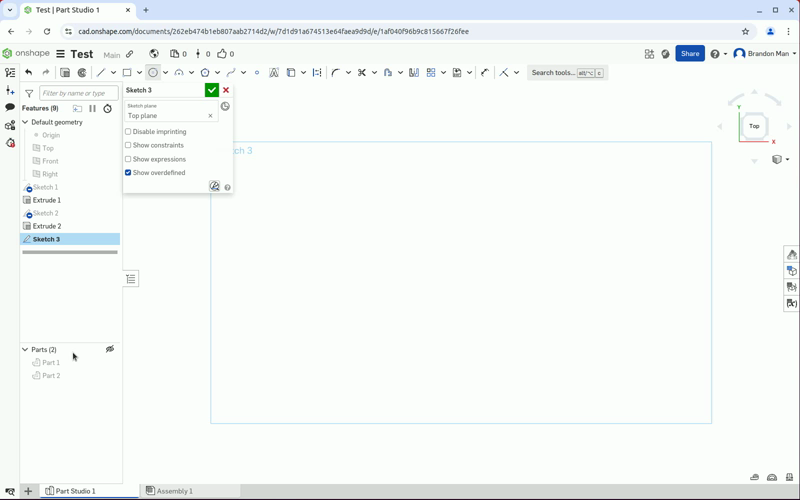
key_down(shift)
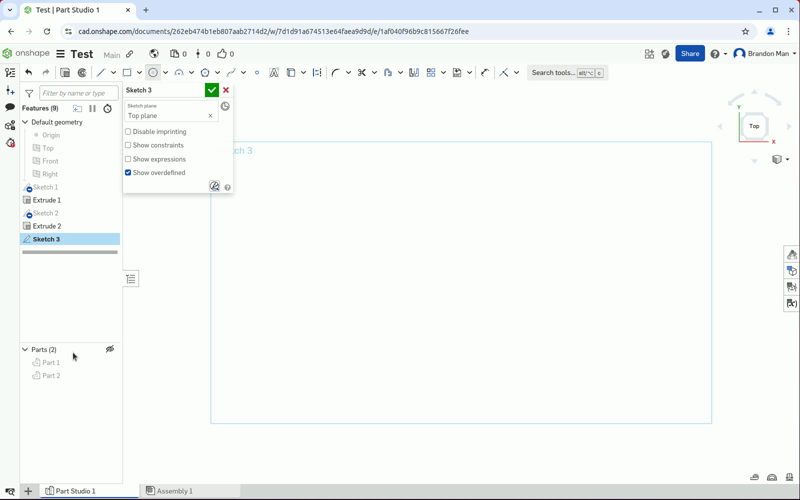
mouse_move(461, 282)
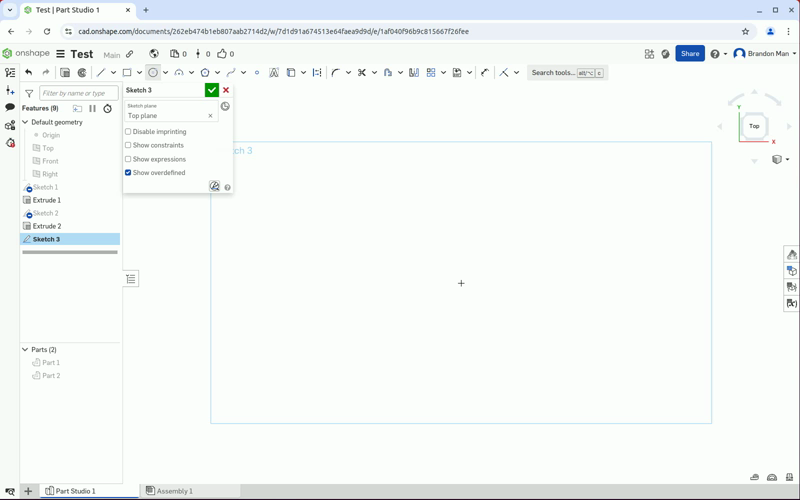
click(461, 282)
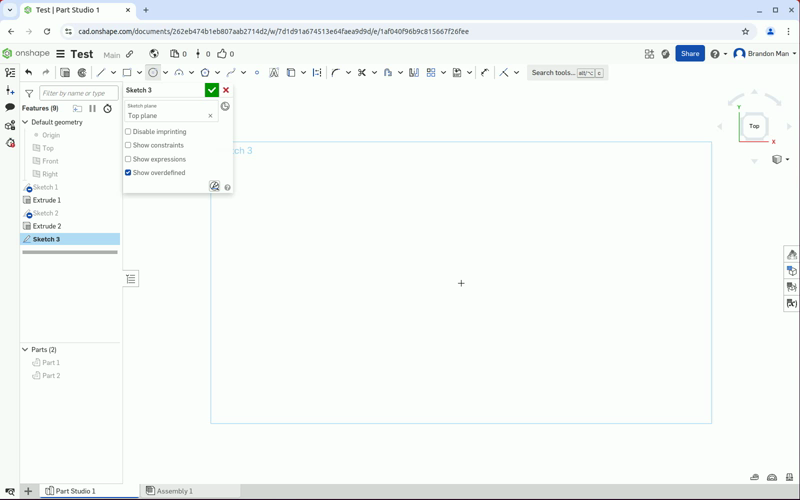
key_up(shift)
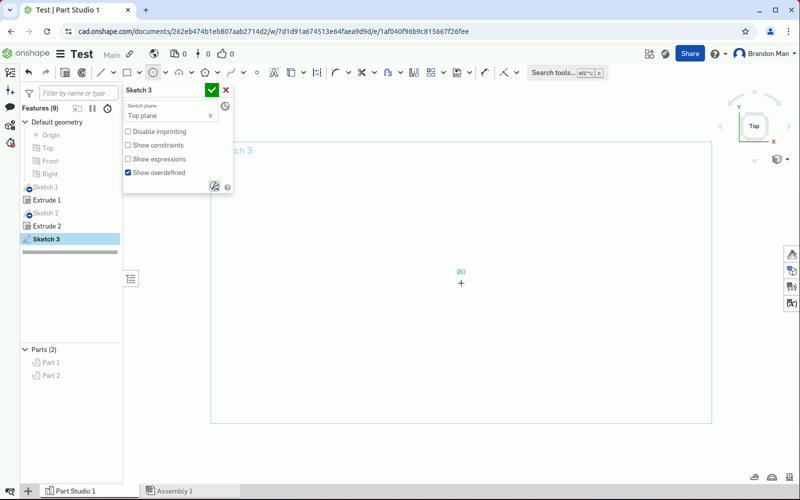
mouse_move(531, 282)
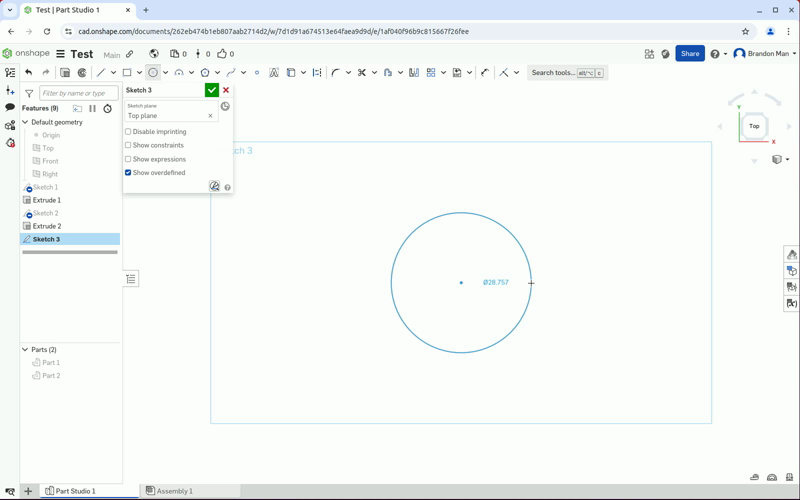
click(531, 282)
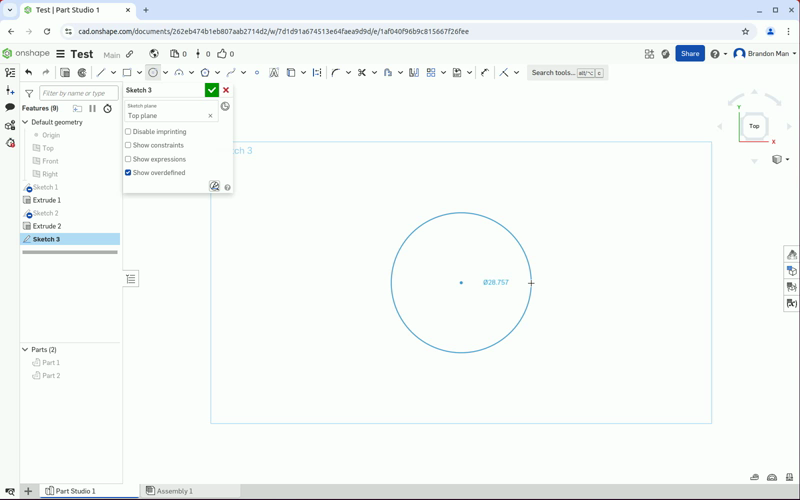
key(esc)
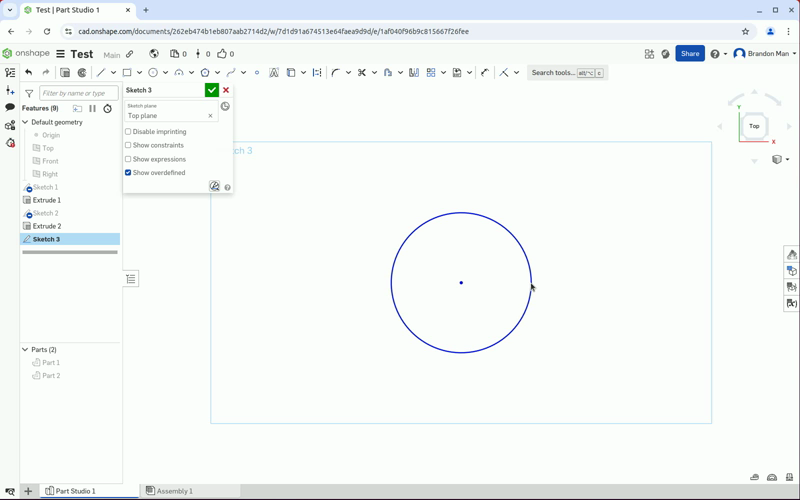
key(c)
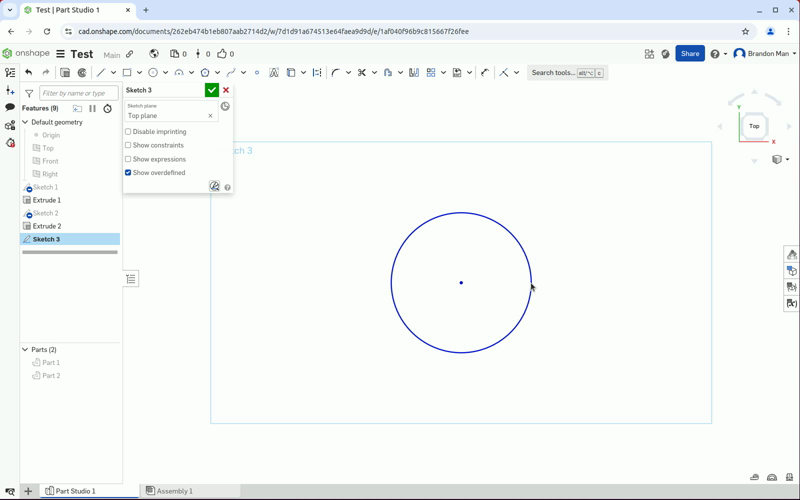
key_down(shift)
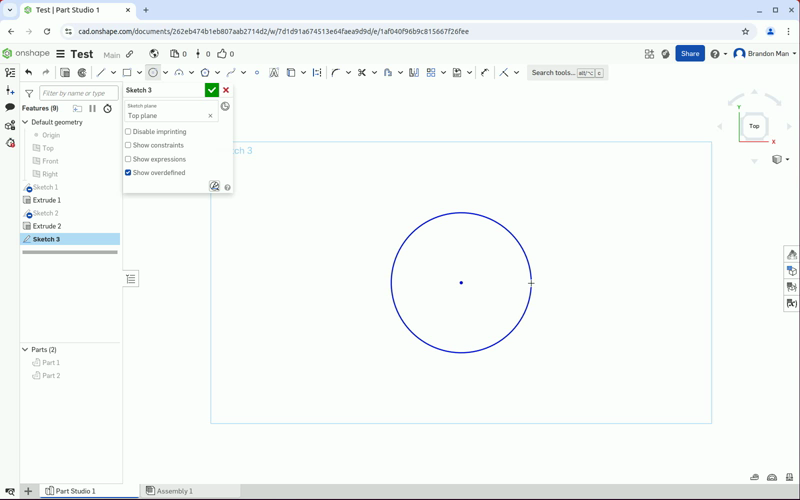
mouse_move(461, 282)
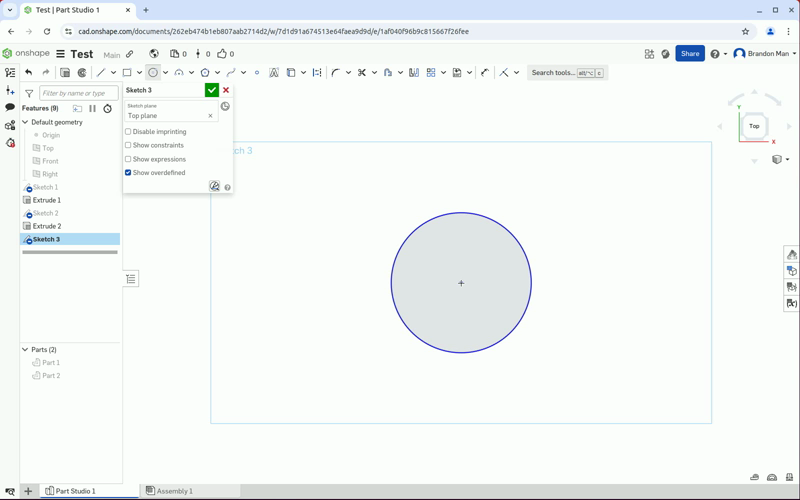
click(461, 282)
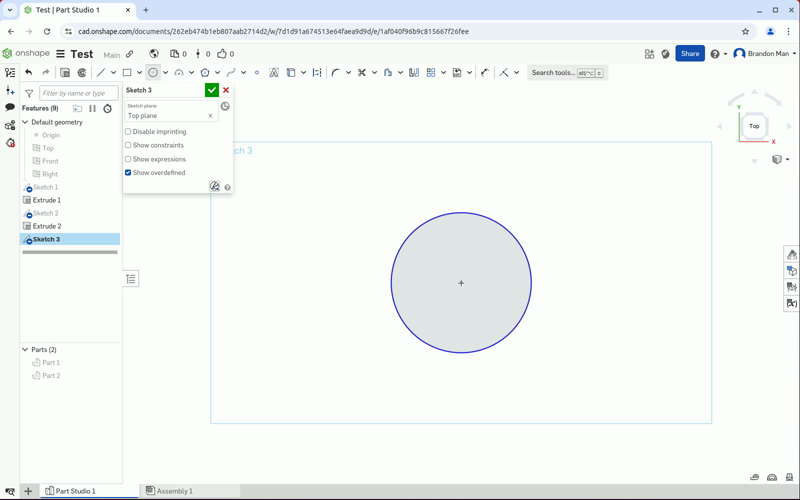
key_up(shift)
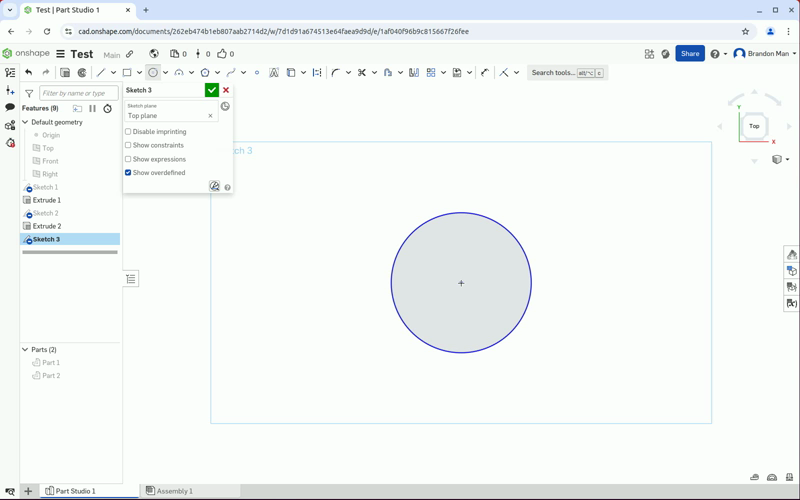
mouse_move(523, 282)
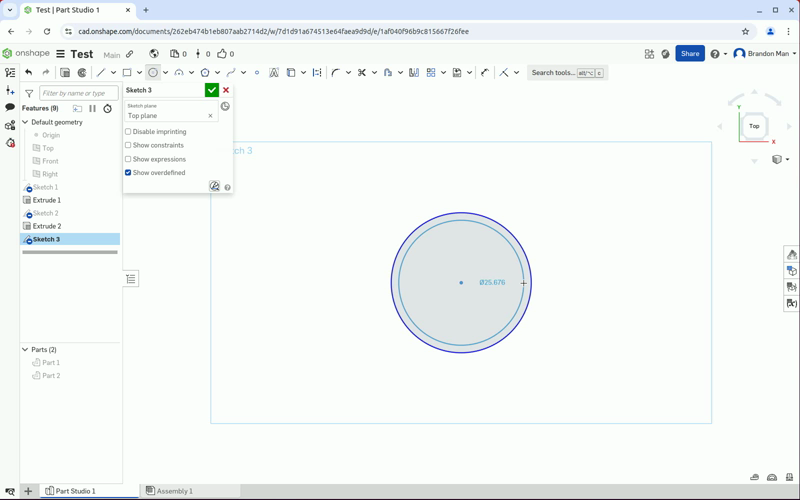
click(523, 282)
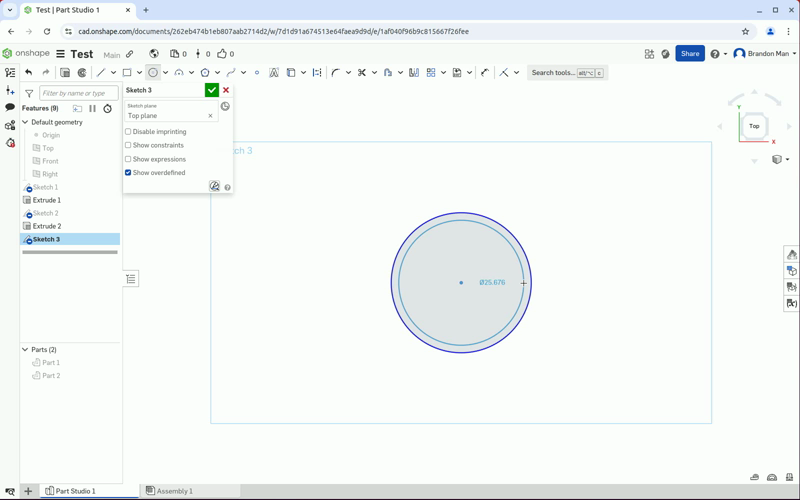
key(esc)
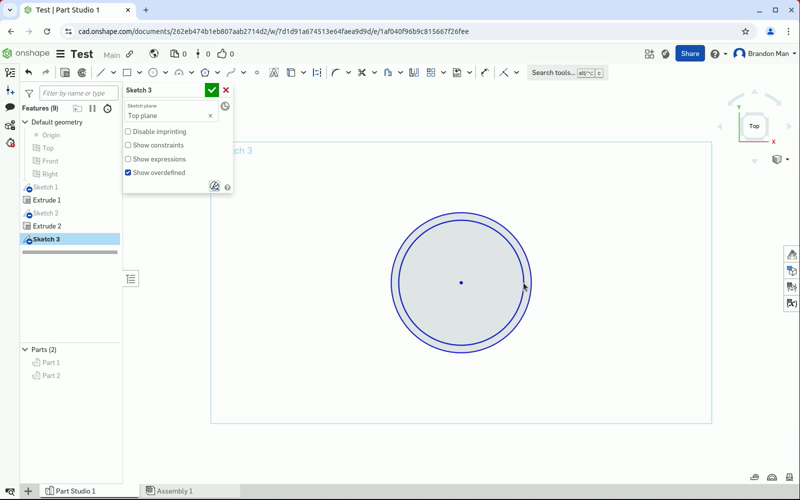
mouse_move(475, 219)
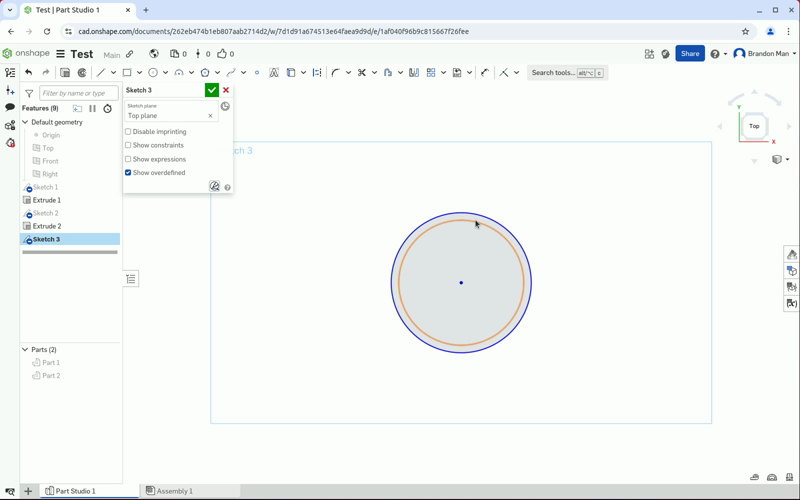
click(475, 219)
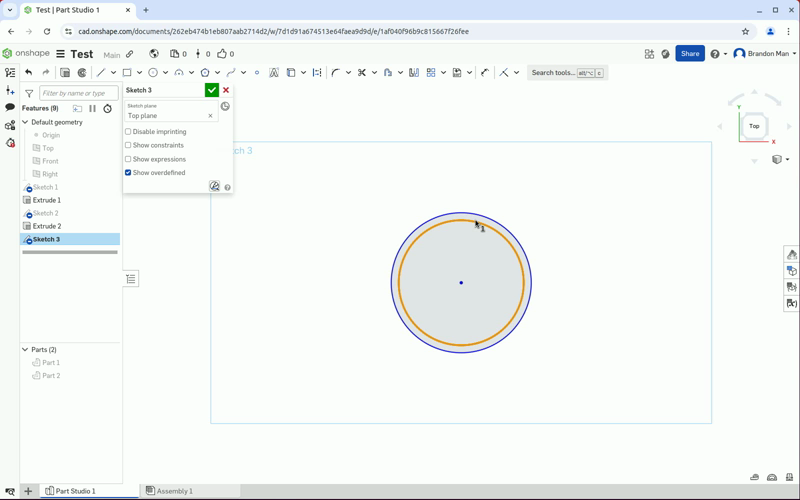
mouse_move(73, 352)
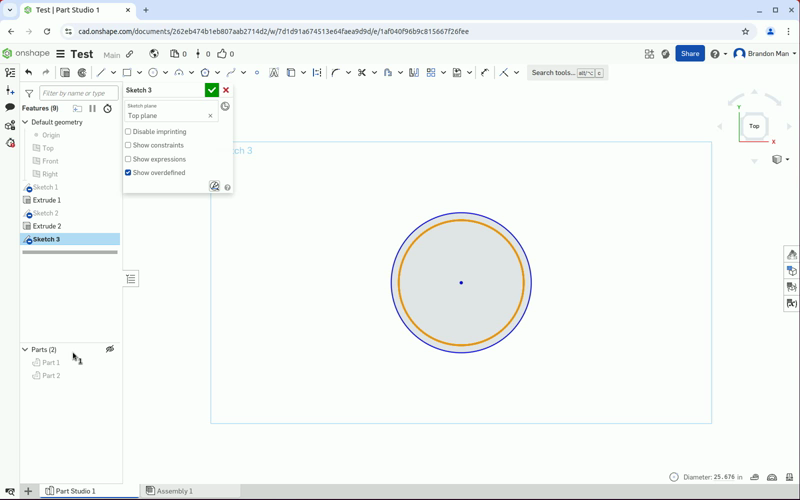
key(shift+y)
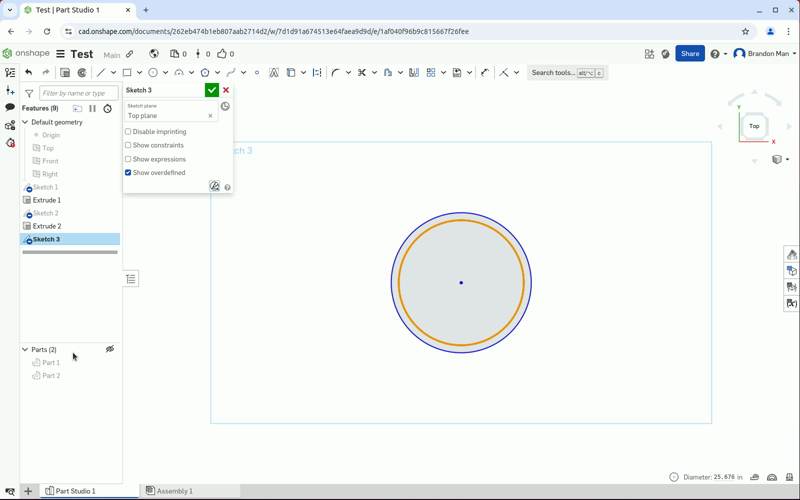
key(shift+e)
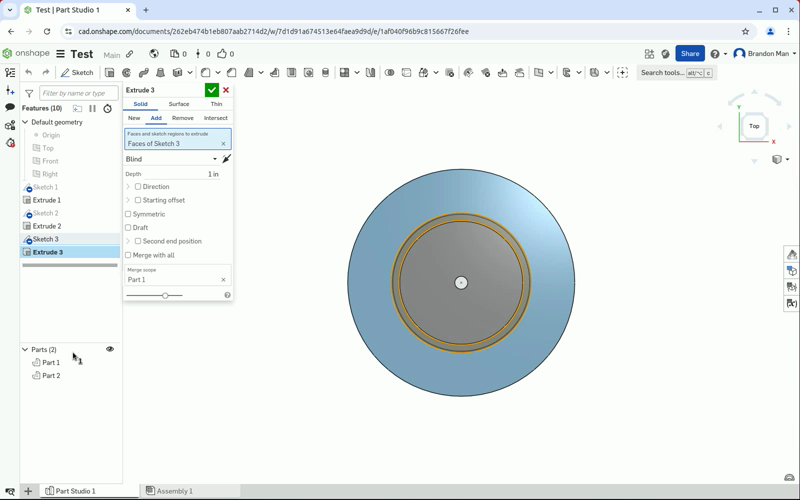
mouse_move(143, 106)
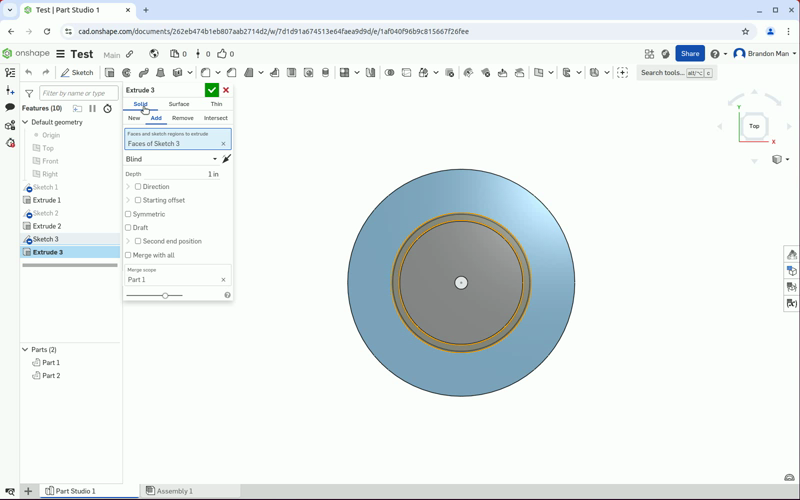
click(143, 106)
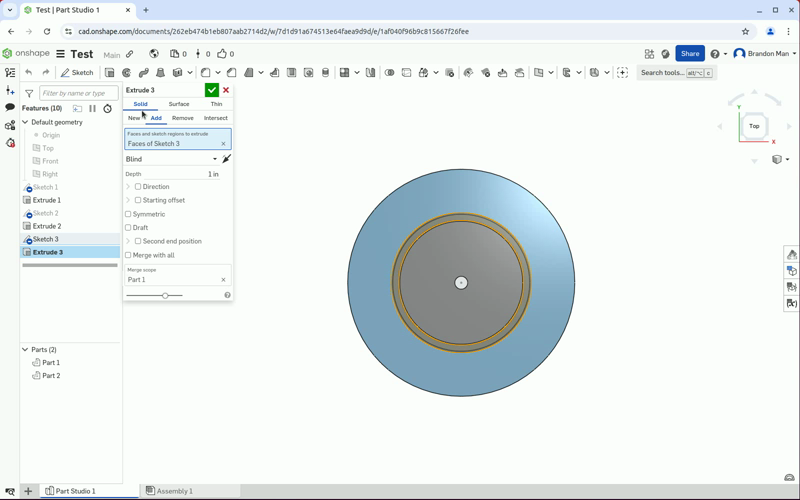
mouse_move(137, 120)
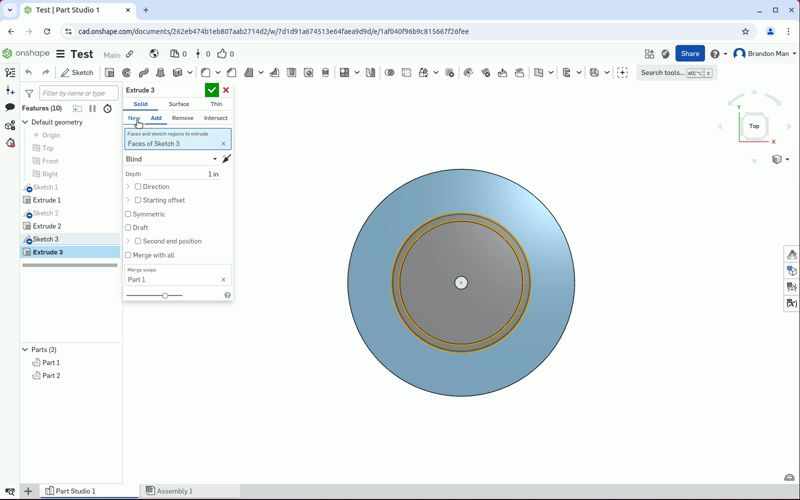
click(137, 120)
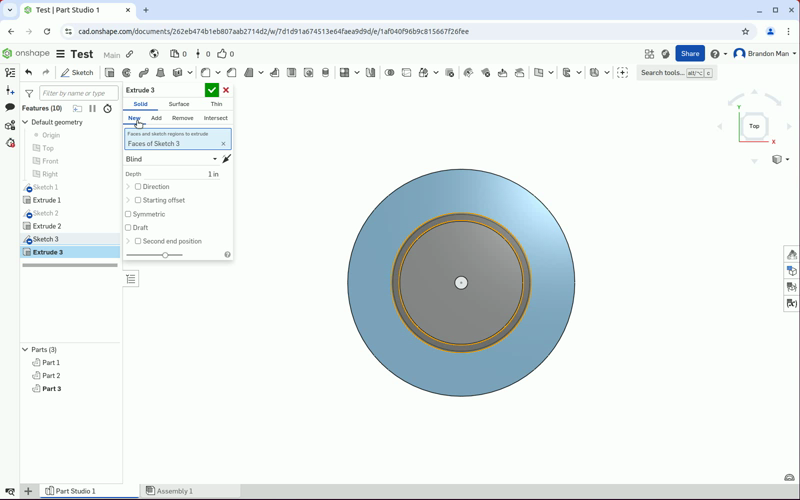
key(tab, 4)
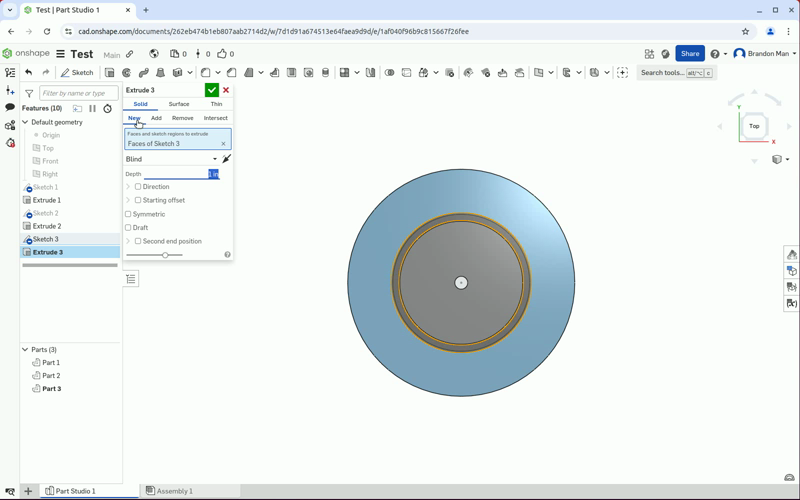
text(1.685)
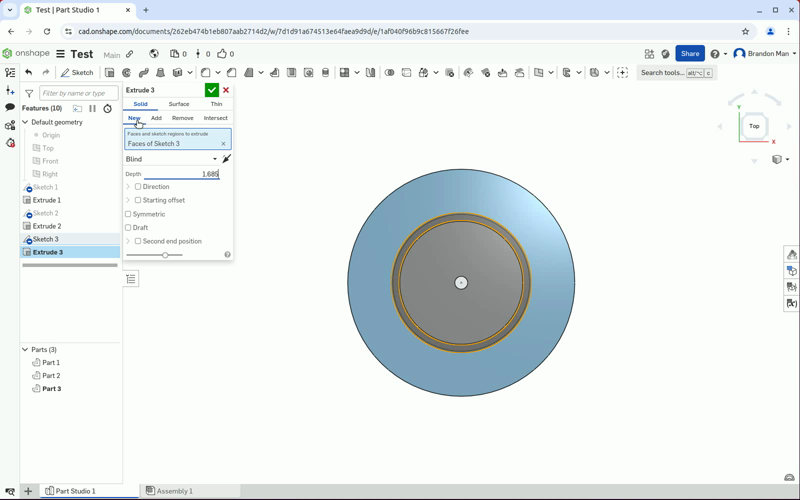
key(enter)
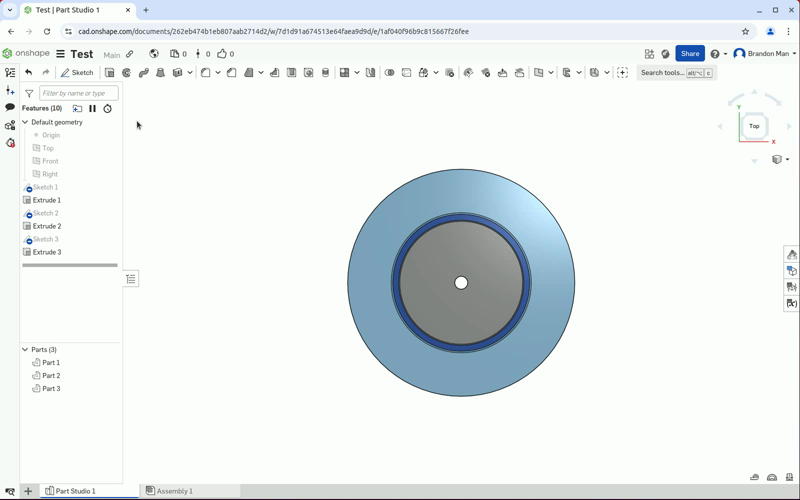
key(shift+h)
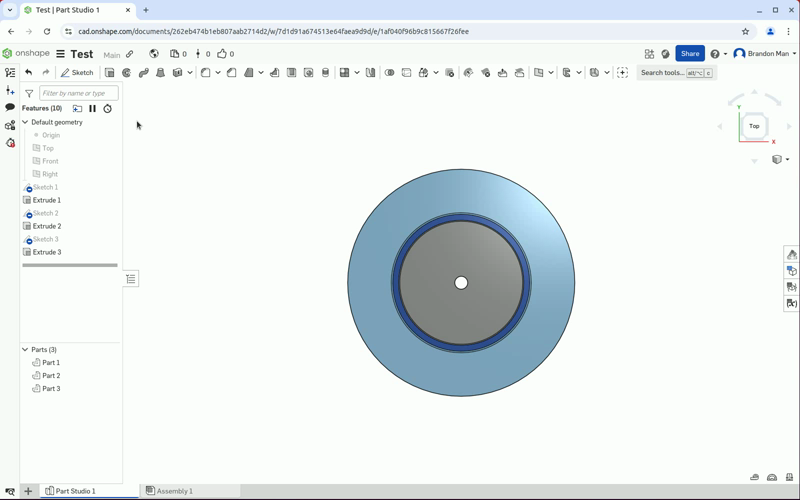
key(shift+h)
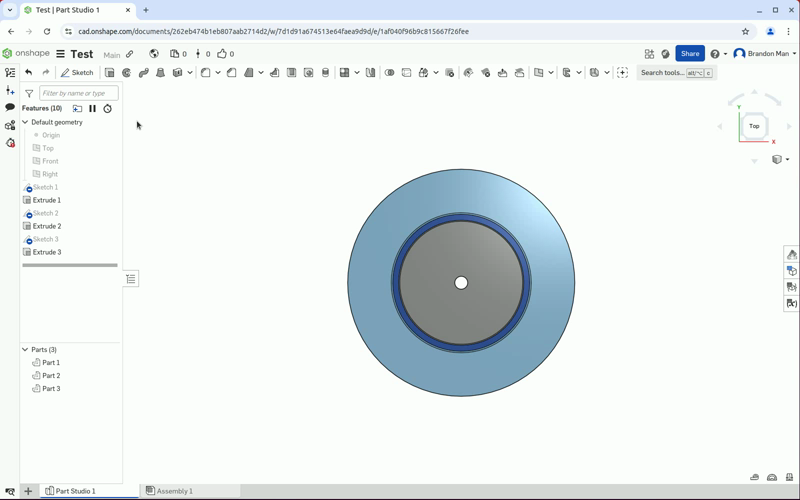
mouse_move(73, 189)
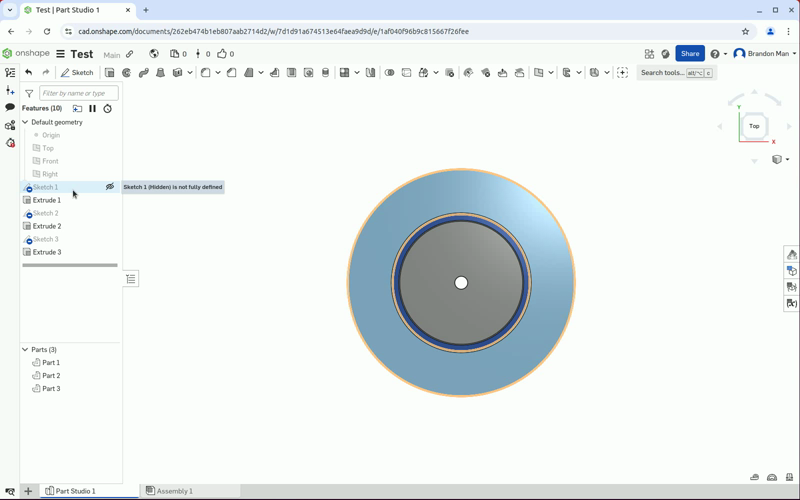
click(73, 189)
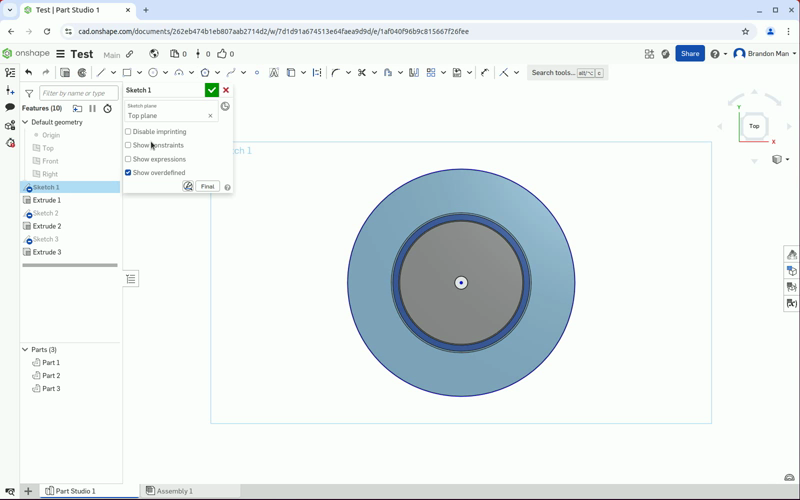
mouse_move(229, 92)
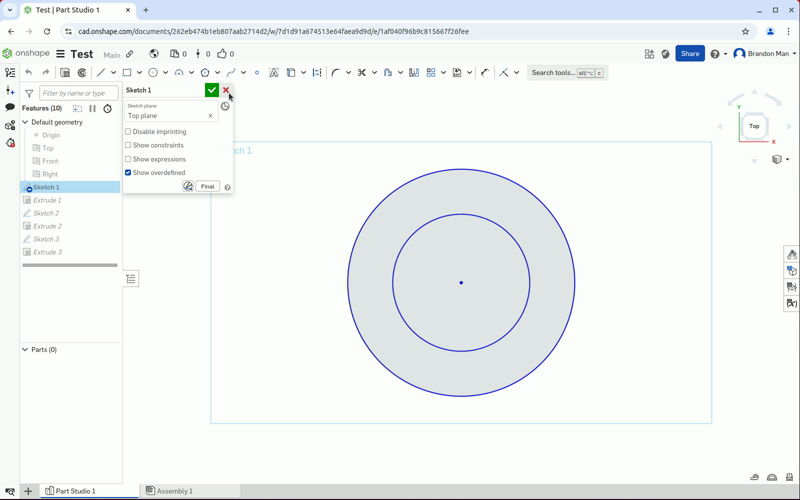
click(229, 92)
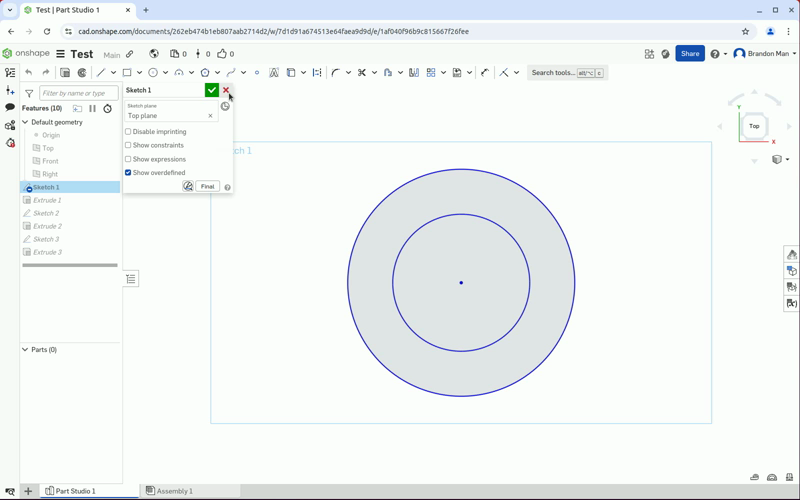
key(shift+s)
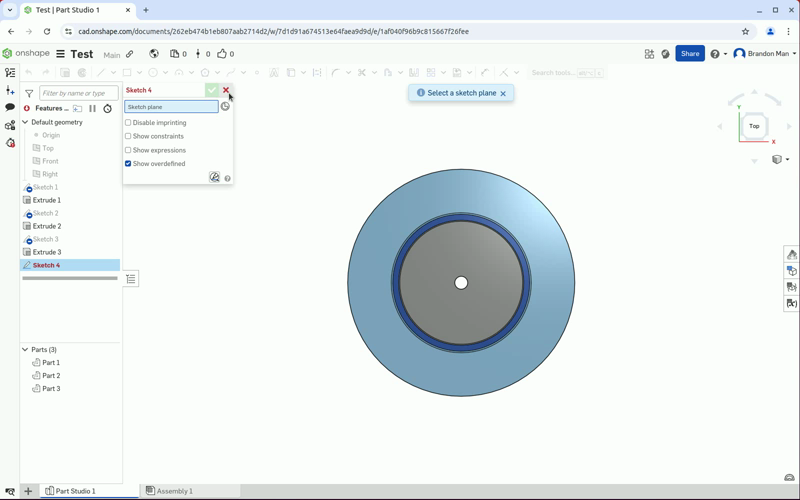
mouse_move(73, 150)
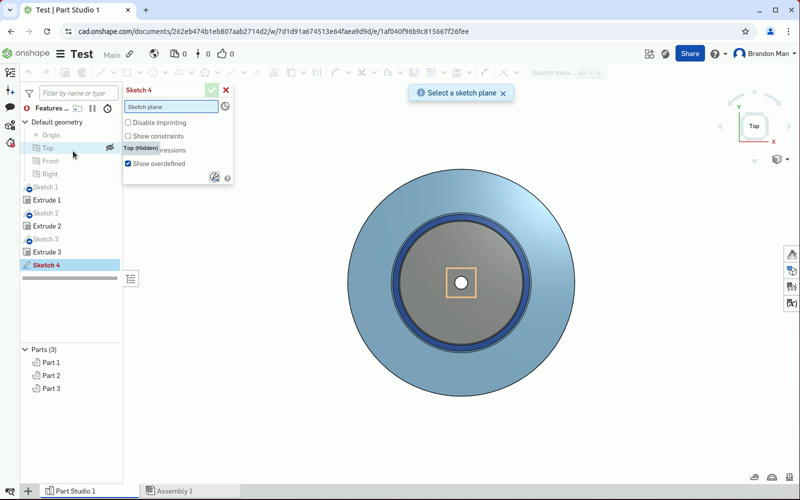
click(73, 150)
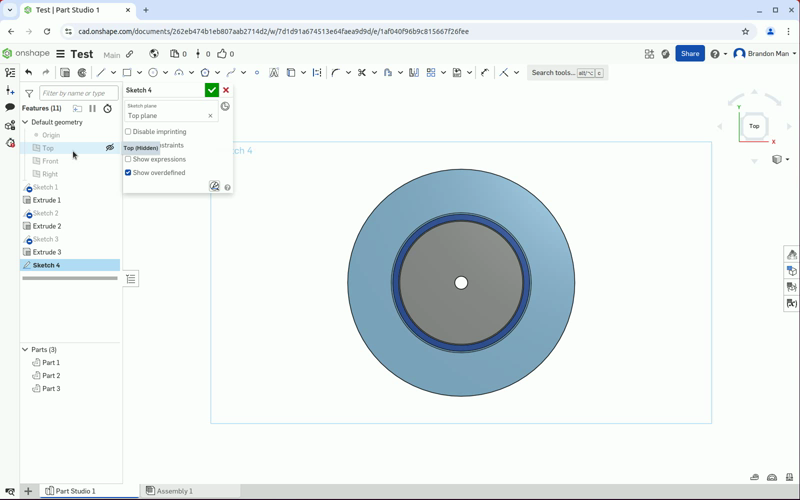
mouse_move(73, 352)
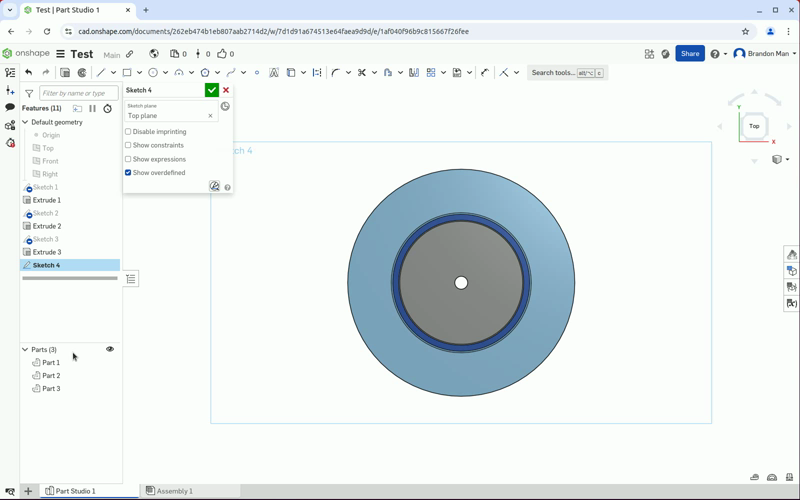
key(y)
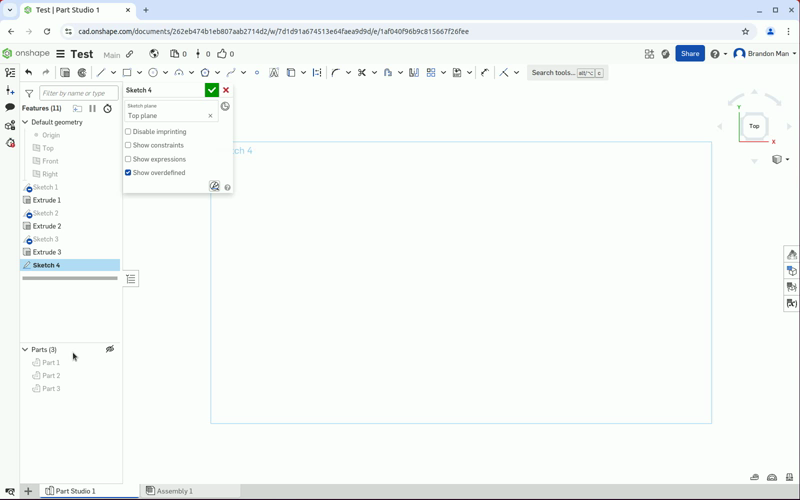
key(c)
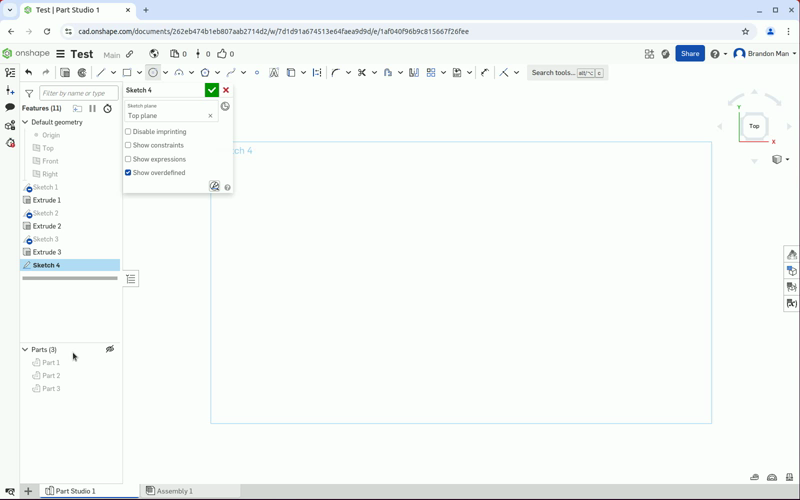
key_down(shift)
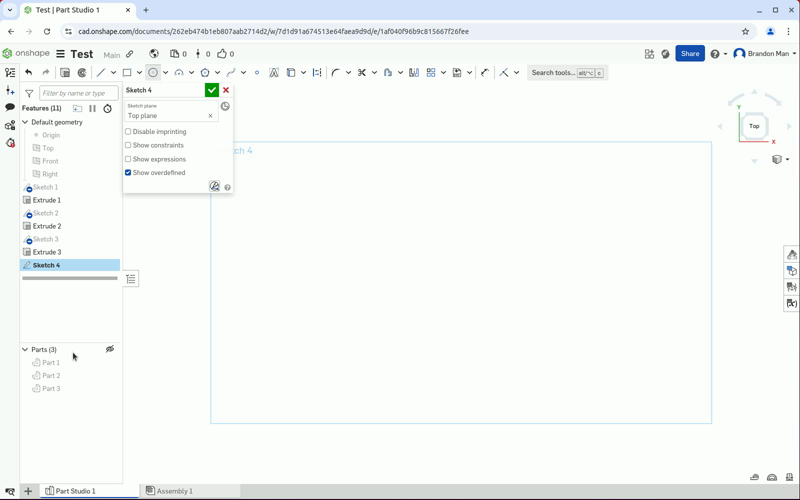
mouse_move(461, 282)
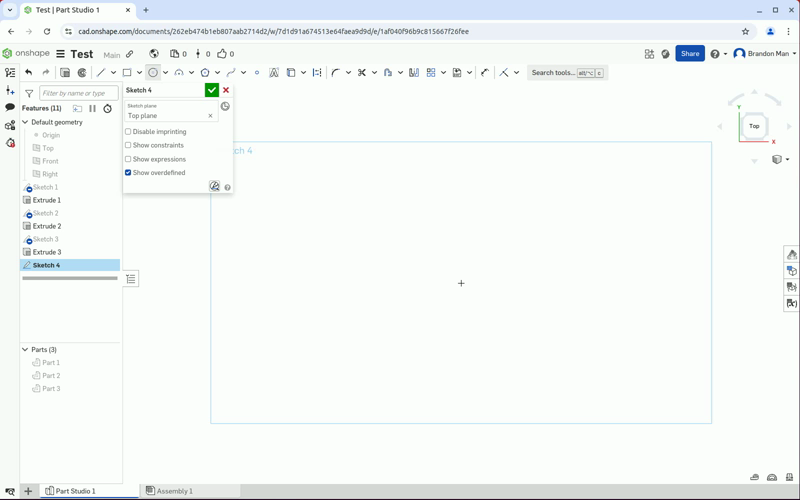
click(461, 282)
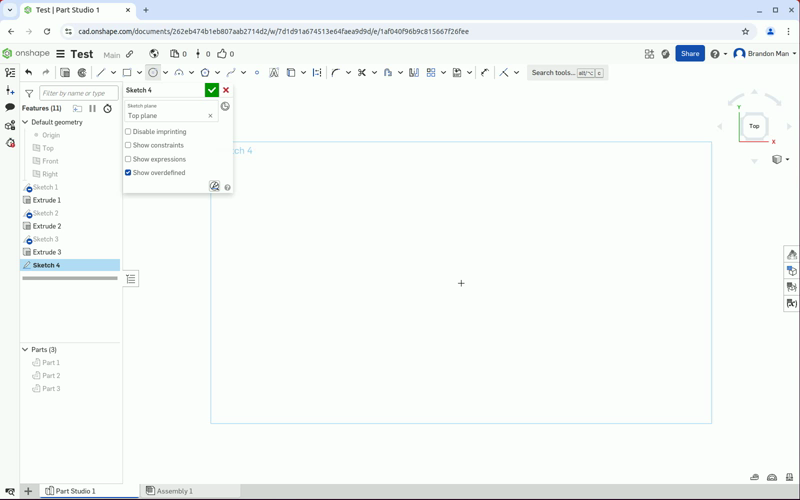
key_up(shift)
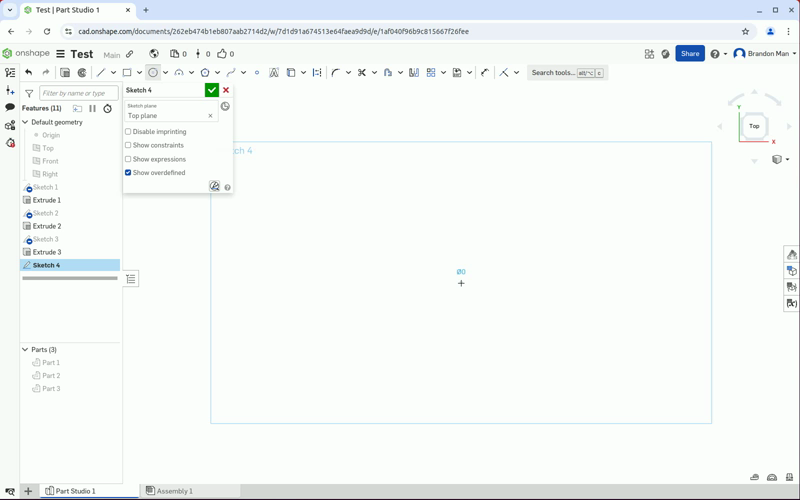
mouse_move(531, 282)
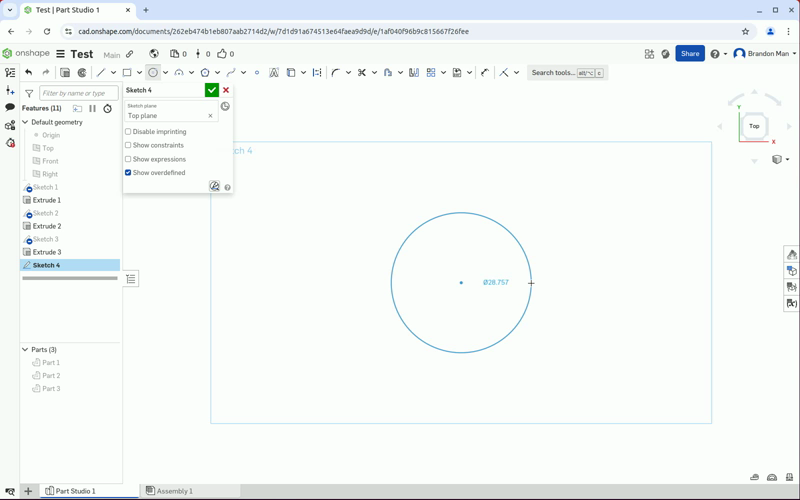
click(531, 282)
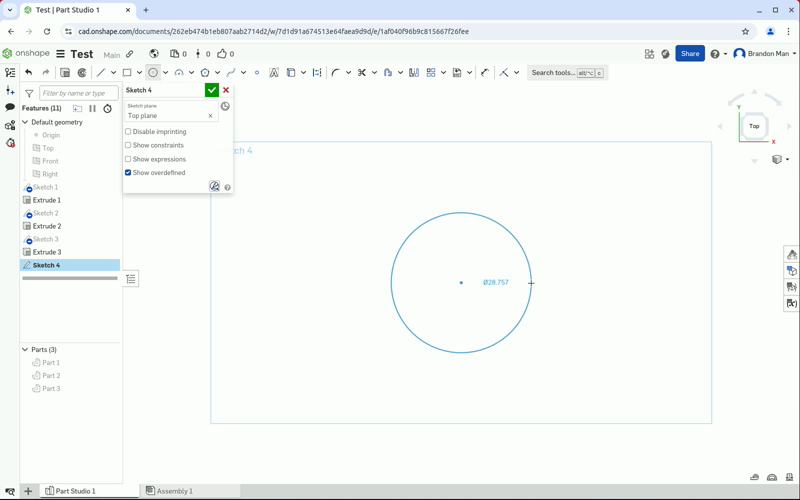
key(esc)
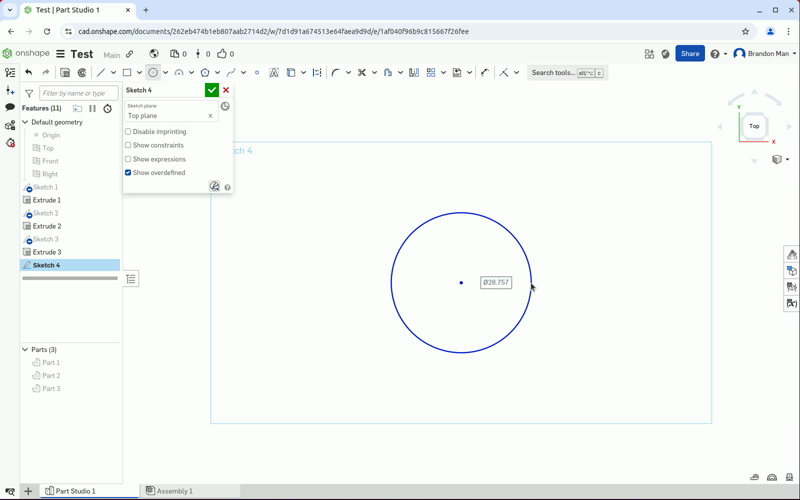
key(c)
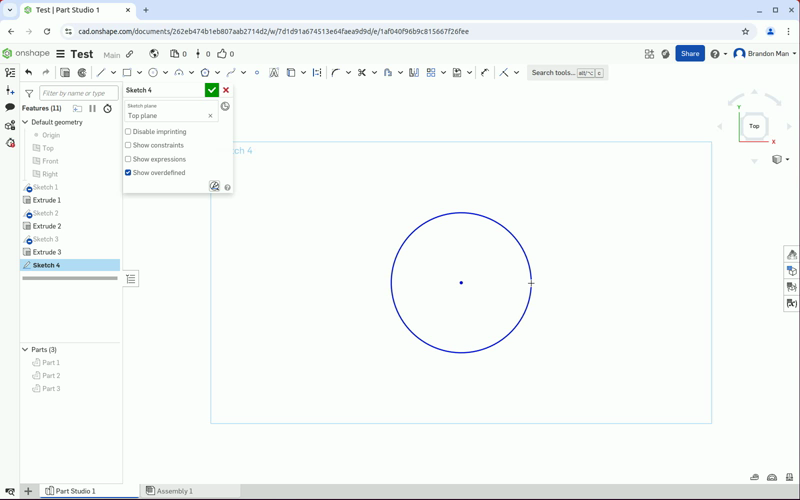
key_down(shift)
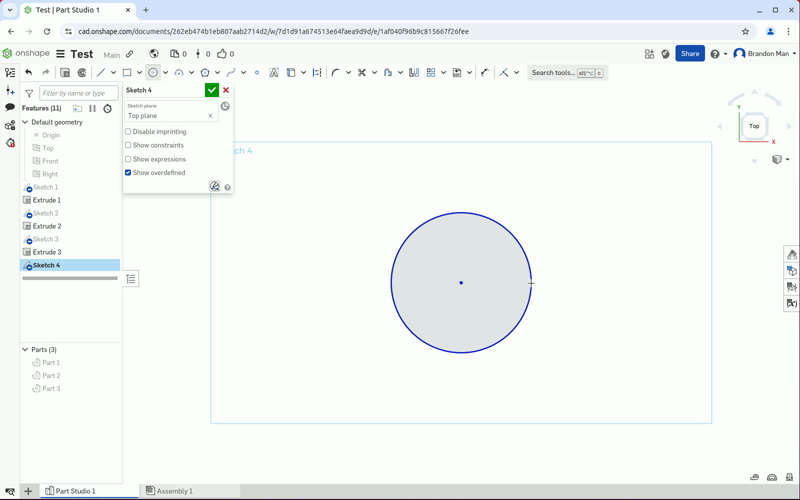
mouse_move(461, 282)
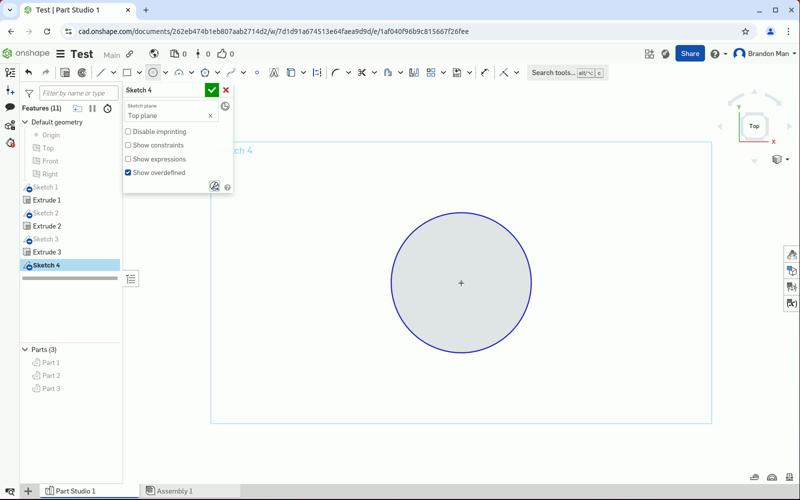
click(461, 282)
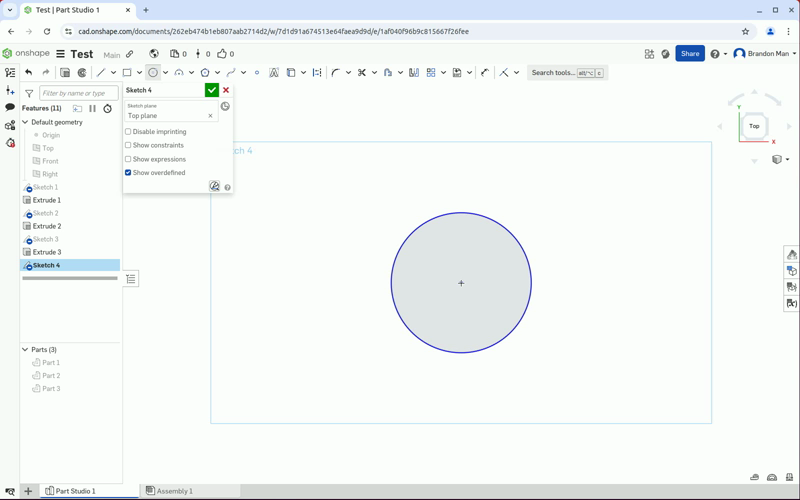
key_up(shift)
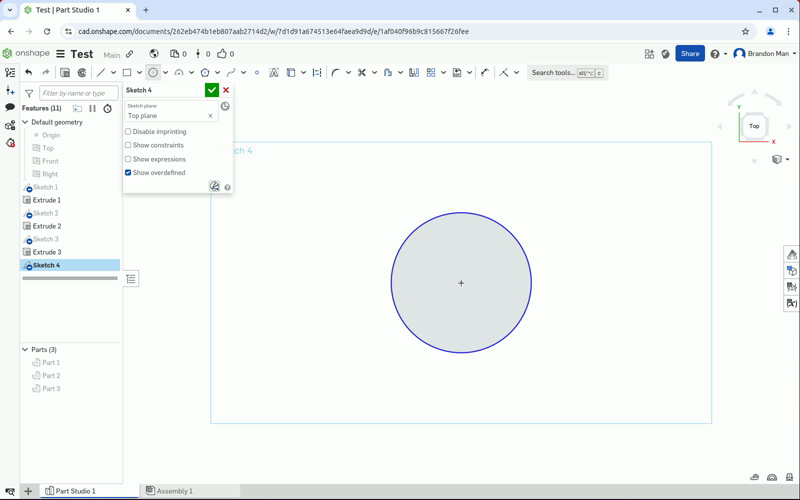
mouse_move(523, 282)
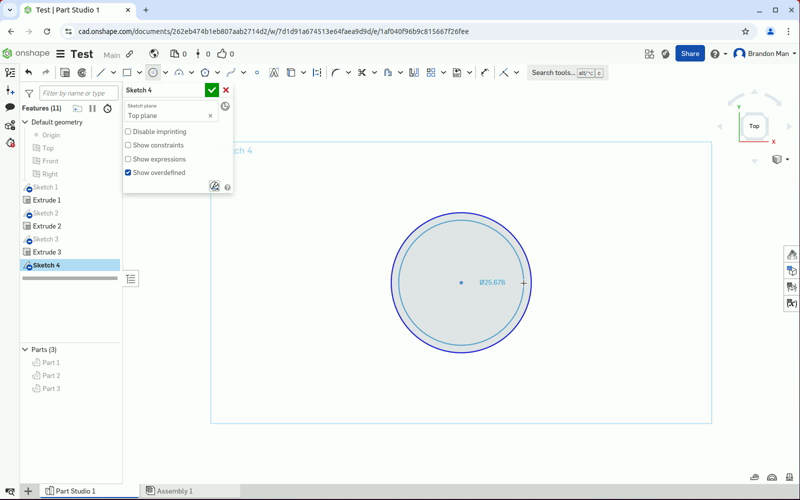
click(523, 282)
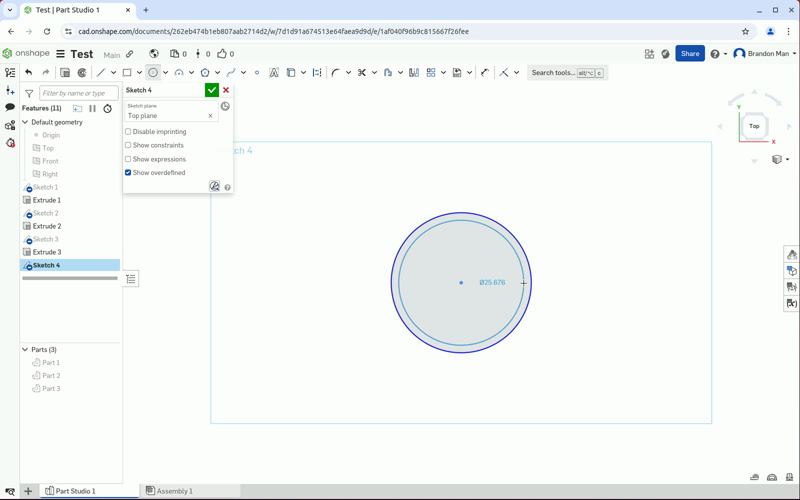
key(esc)
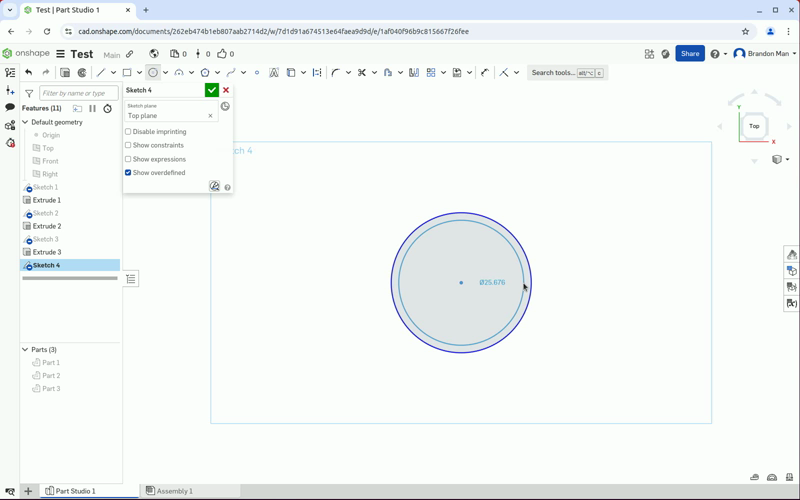
mouse_move(401, 312)
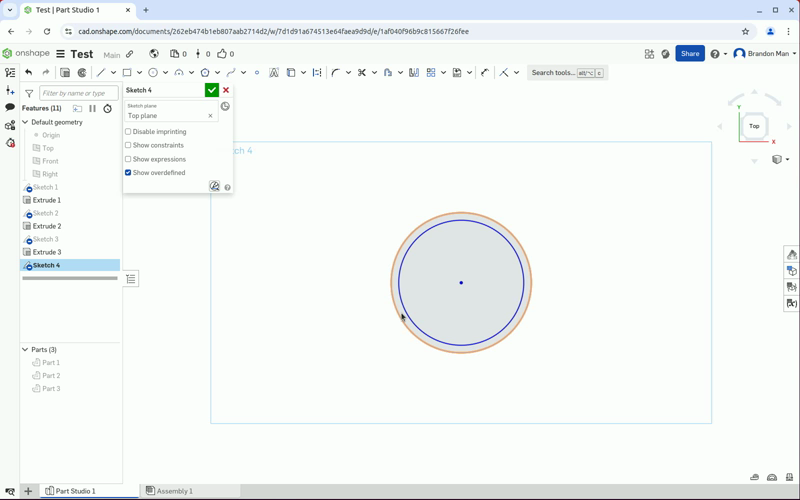
click(401, 312)
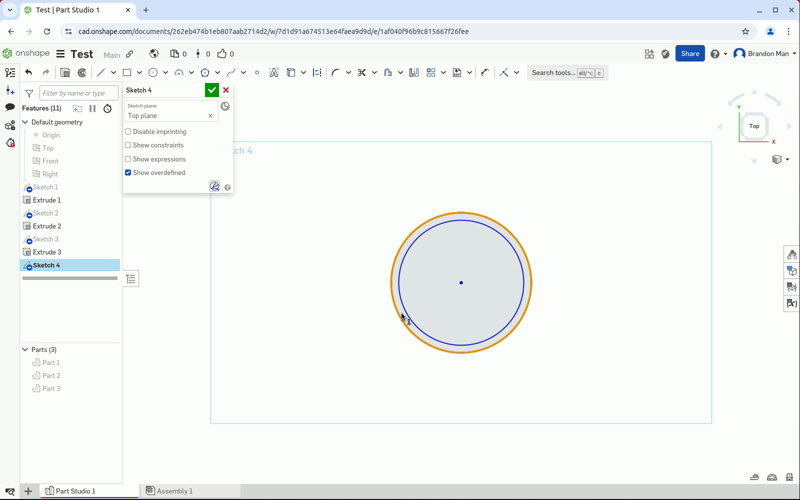
mouse_move(73, 352)
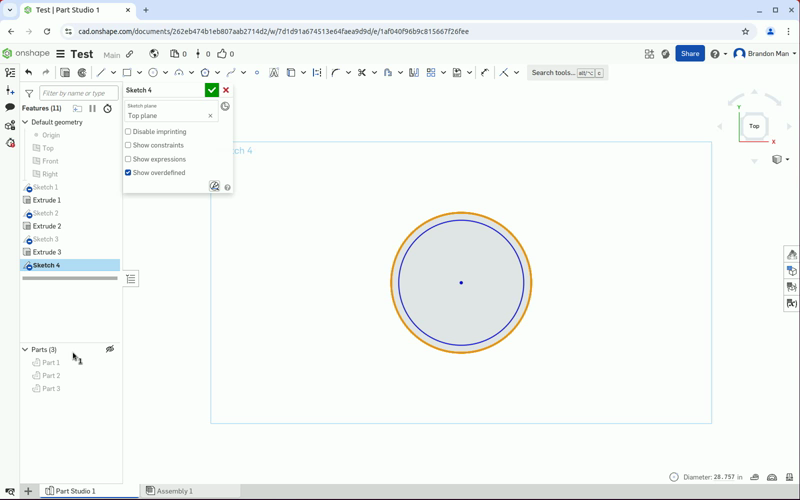
key(shift+y)
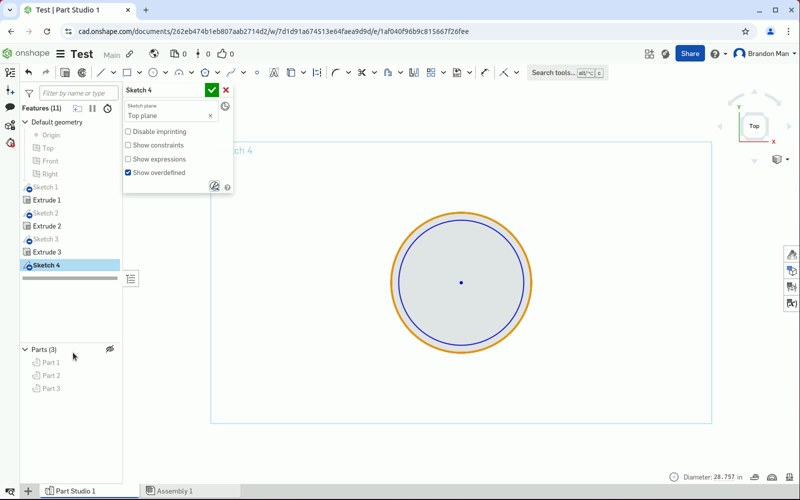
key(shift+e)
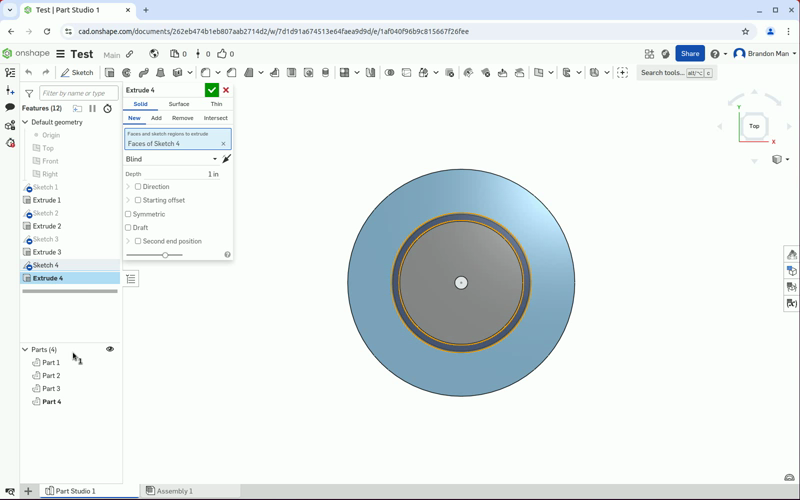
mouse_move(143, 106)
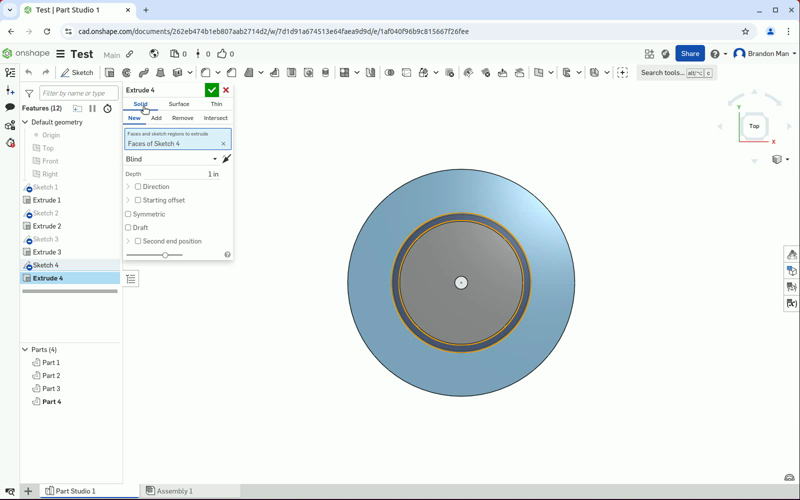
click(143, 106)
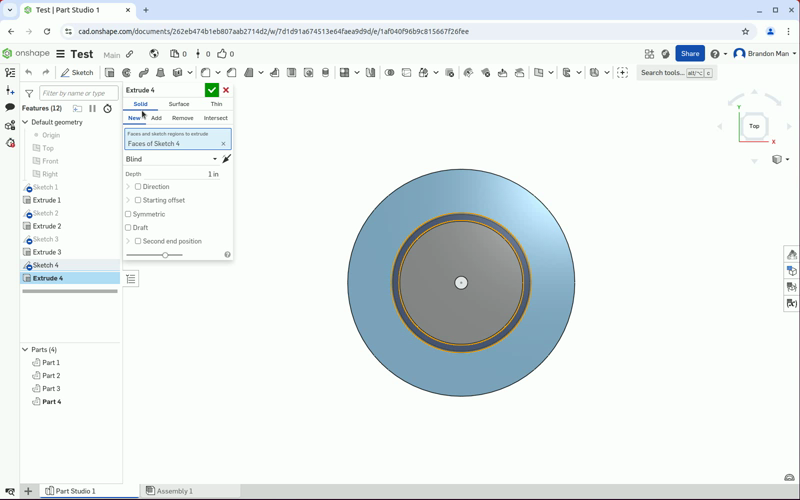
mouse_move(137, 120)
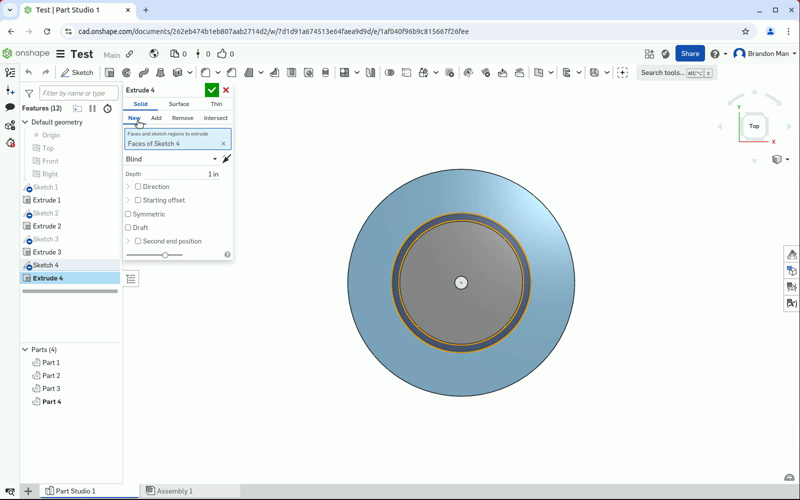
click(137, 120)
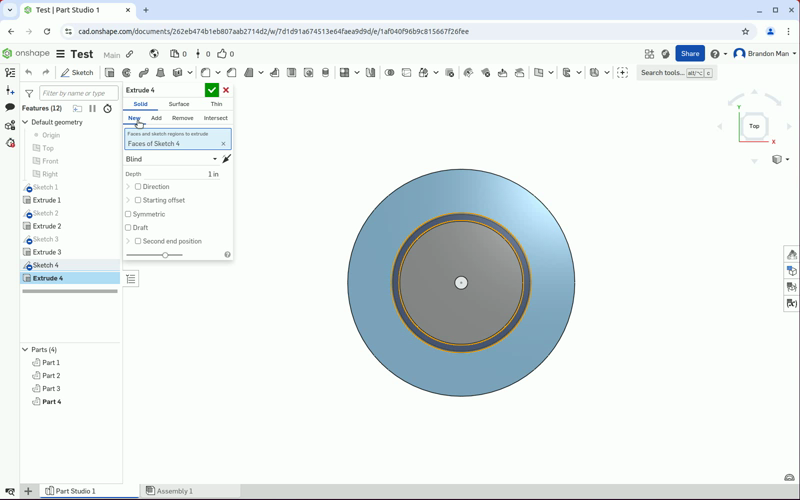
key(tab, 4)
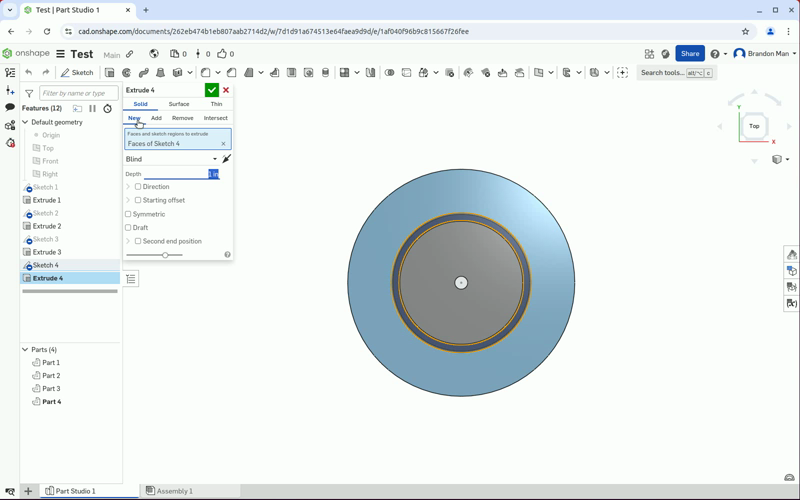
text(17.331)
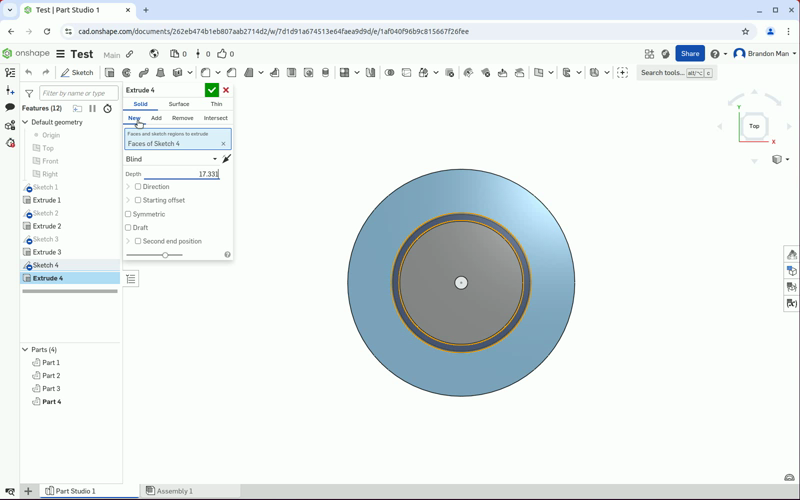
key(enter)
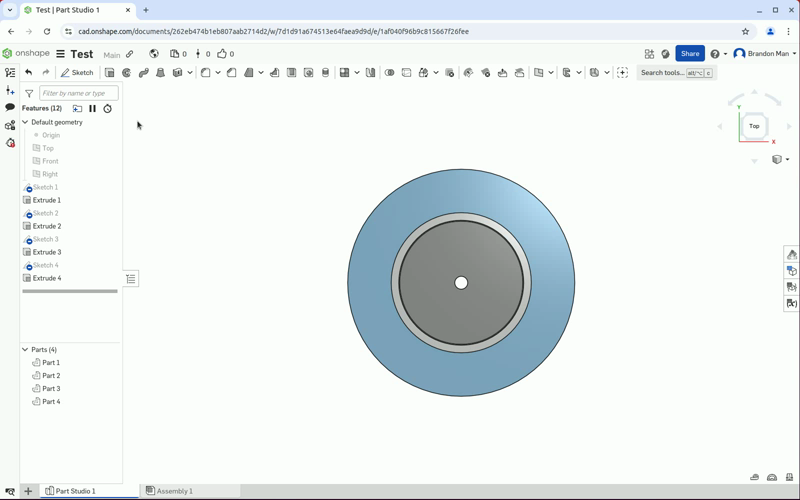
key(shift+h)
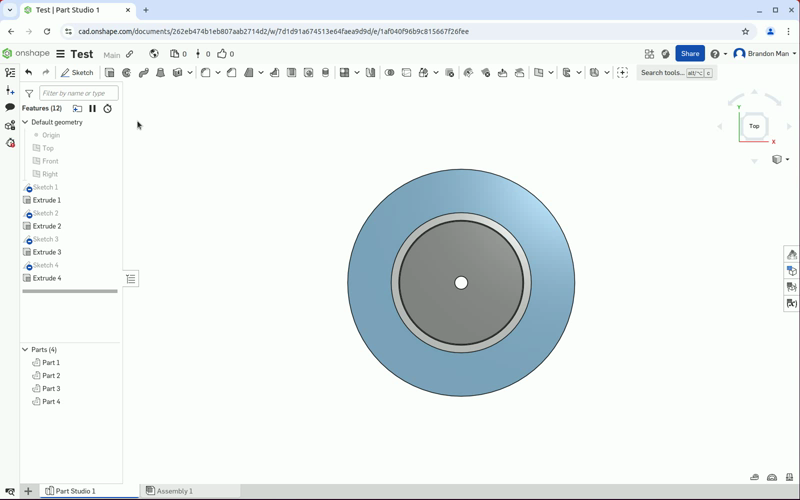
key(shift+h)
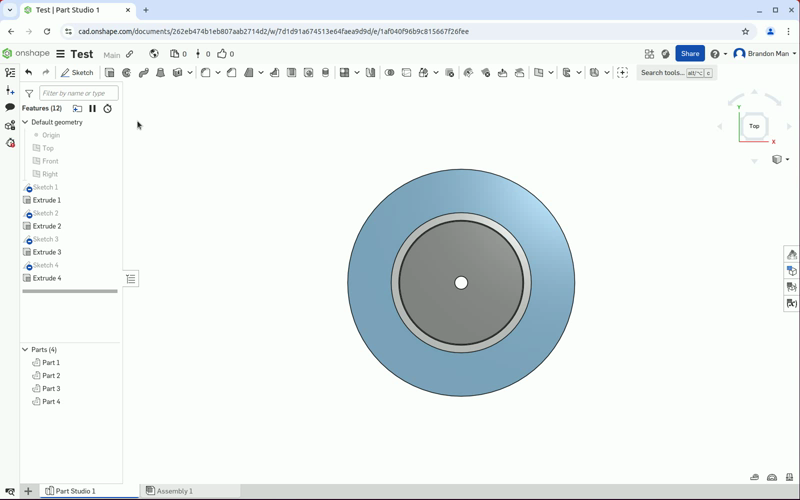
mouse_move(73, 189)
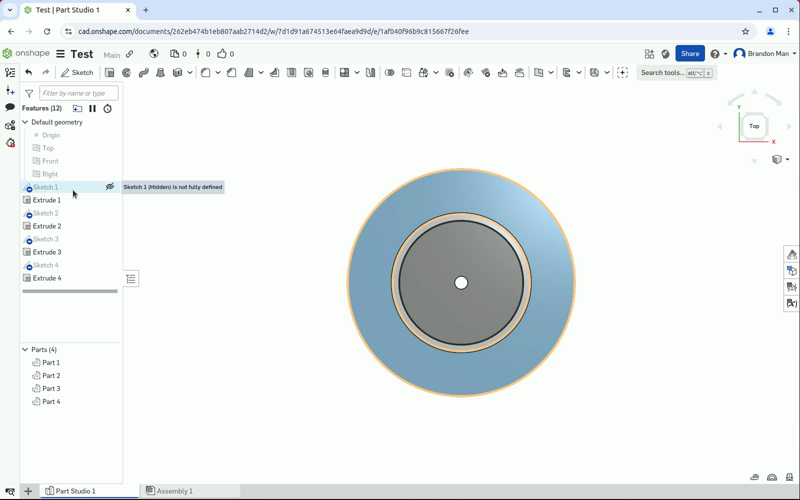
click(73, 189)
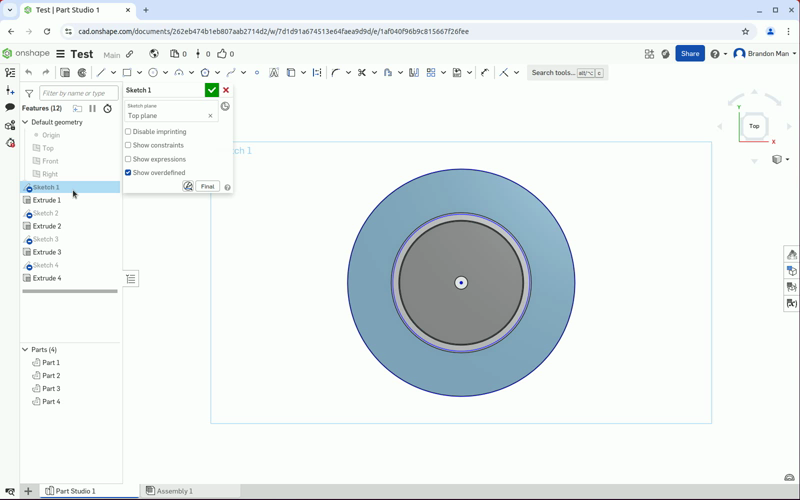
mouse_move(229, 92)
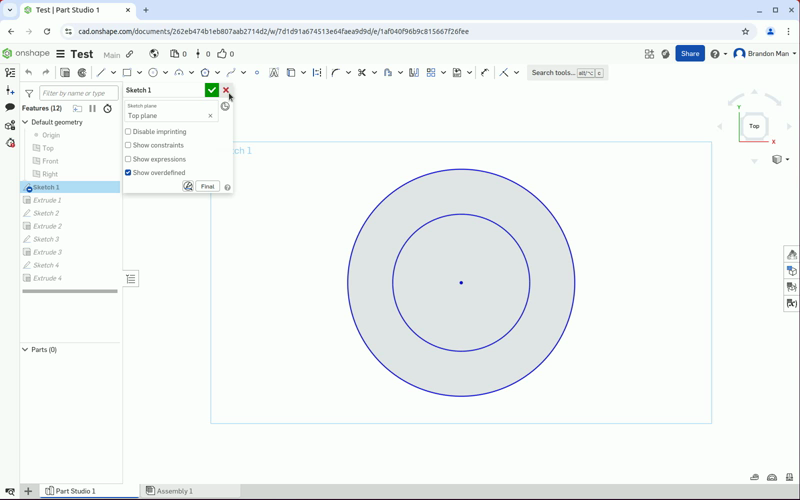
click(229, 92)
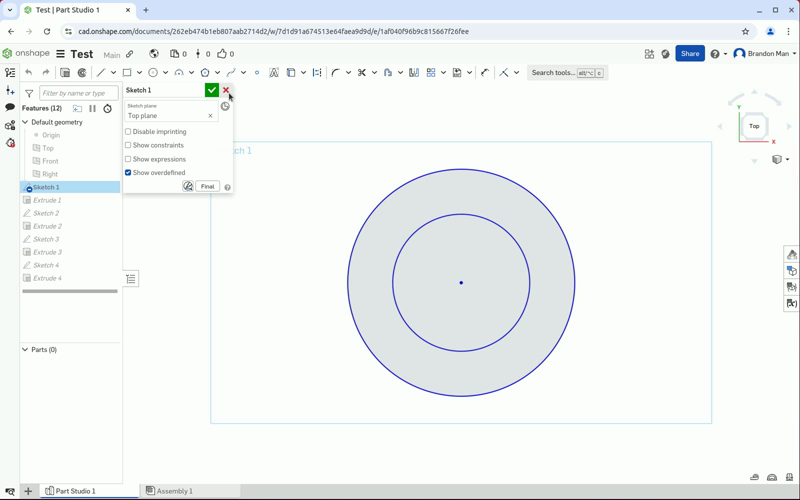
key(shift+s)
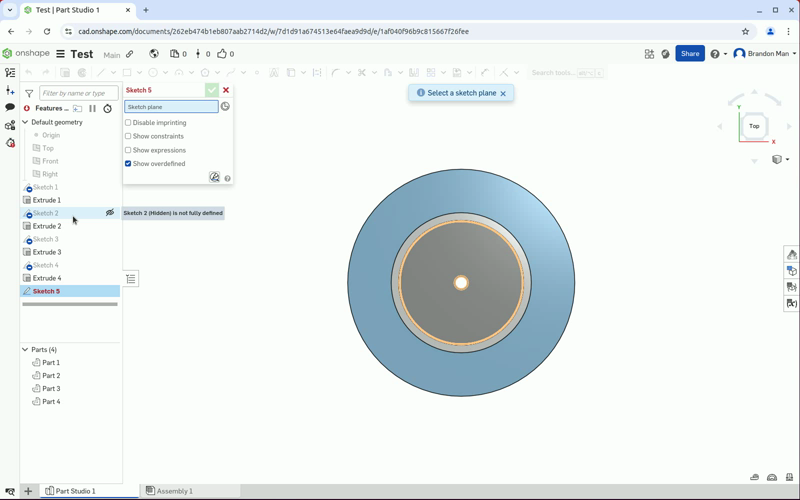
scroll(3)
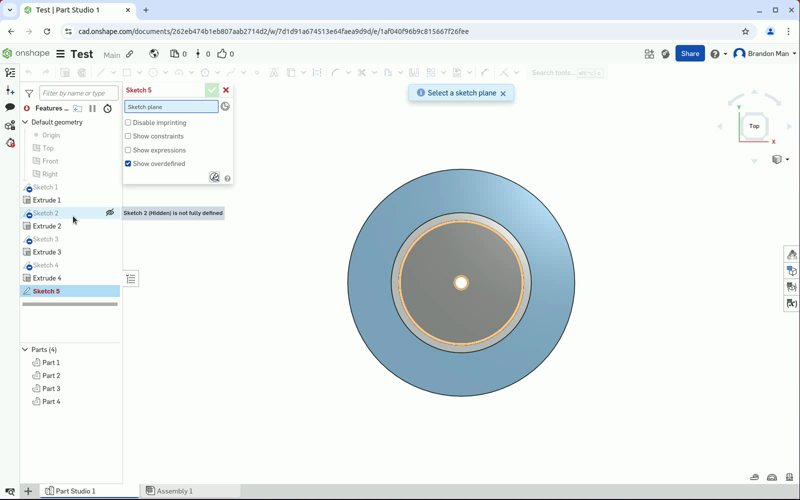
mouse_move(73, 150)
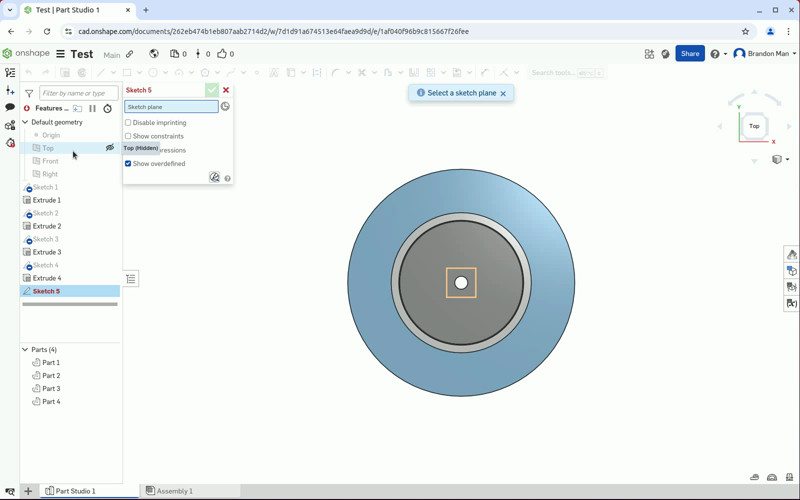
click(73, 150)
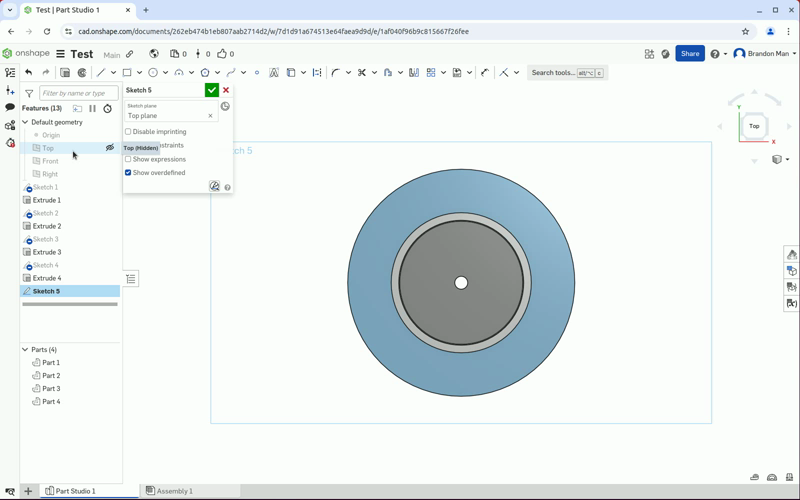
mouse_move(73, 352)
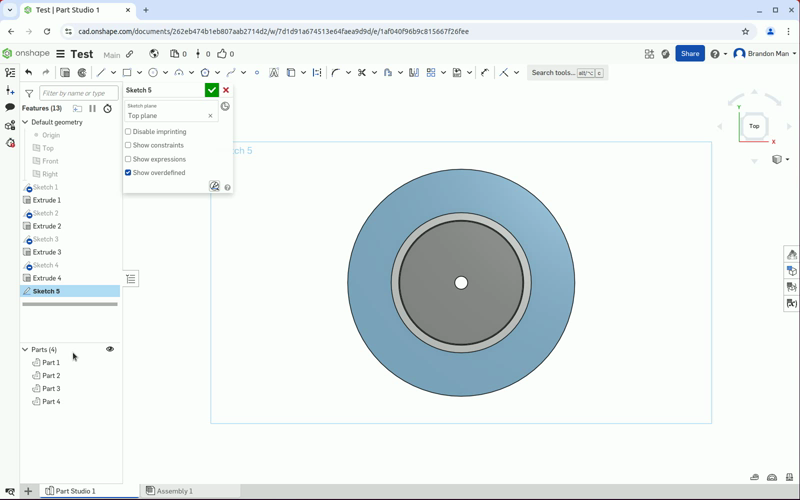
key(y)
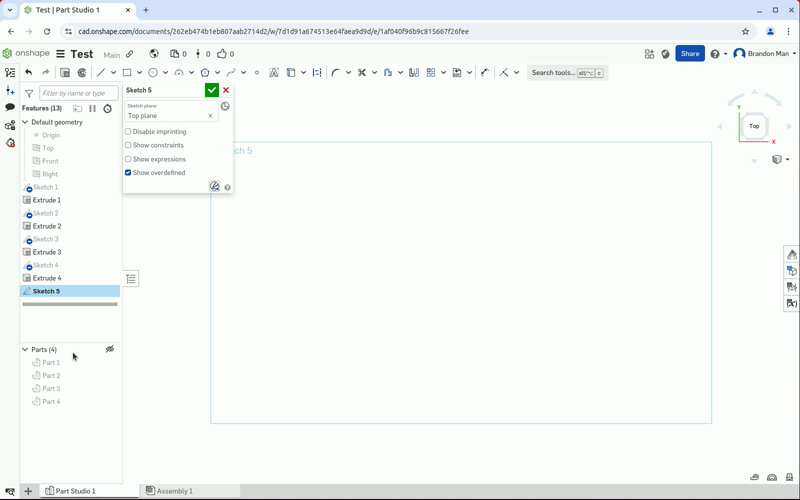
key(c)
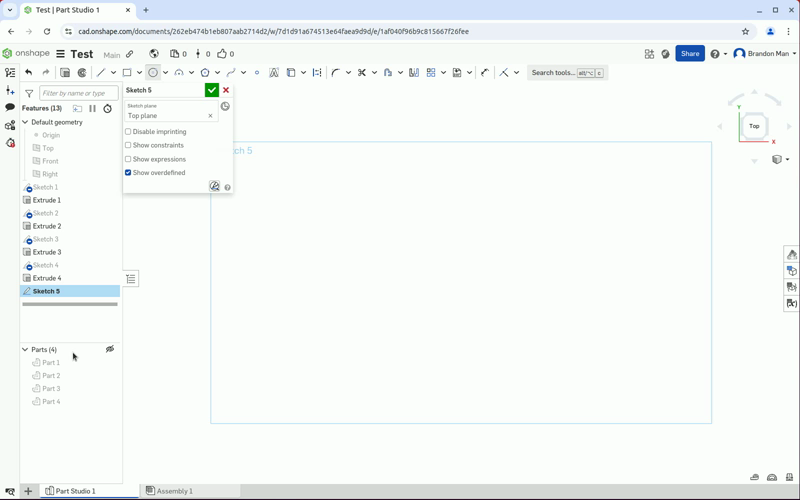
key_down(shift)
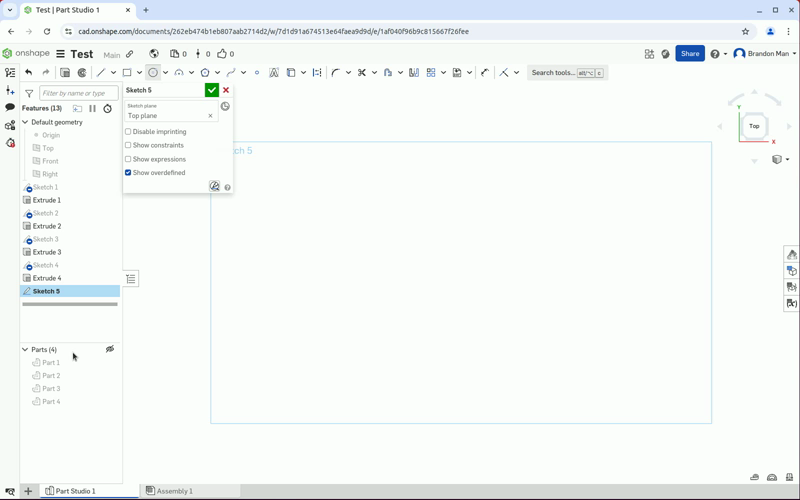
mouse_move(461, 282)
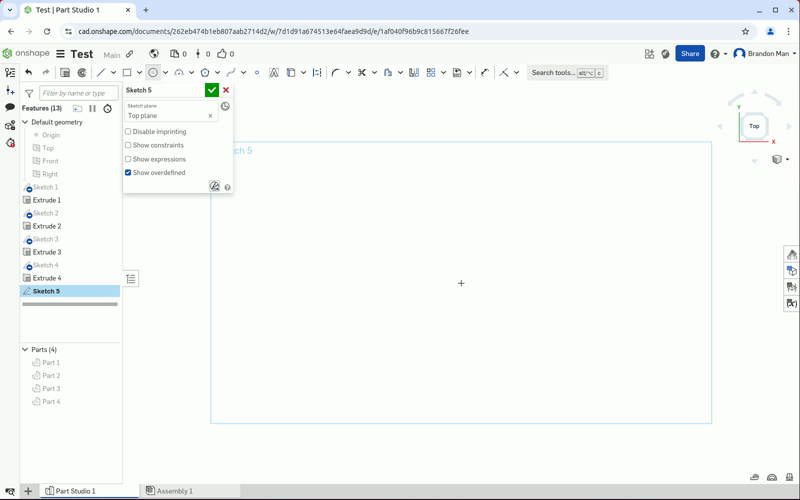
click(461, 282)
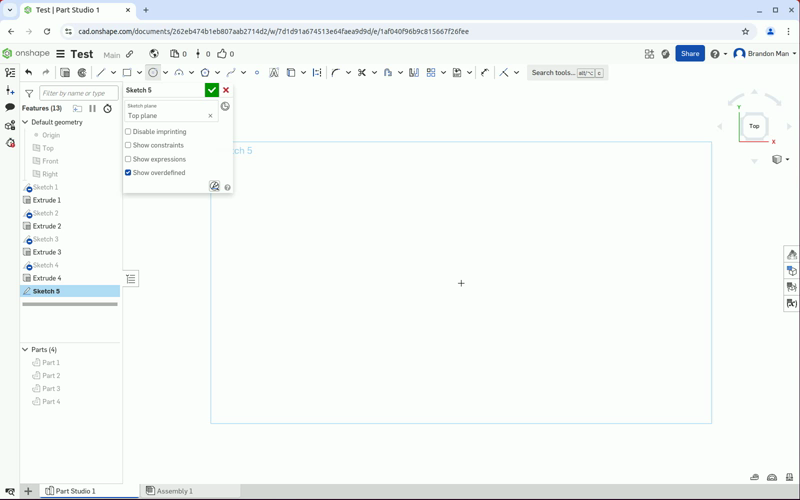
key_up(shift)
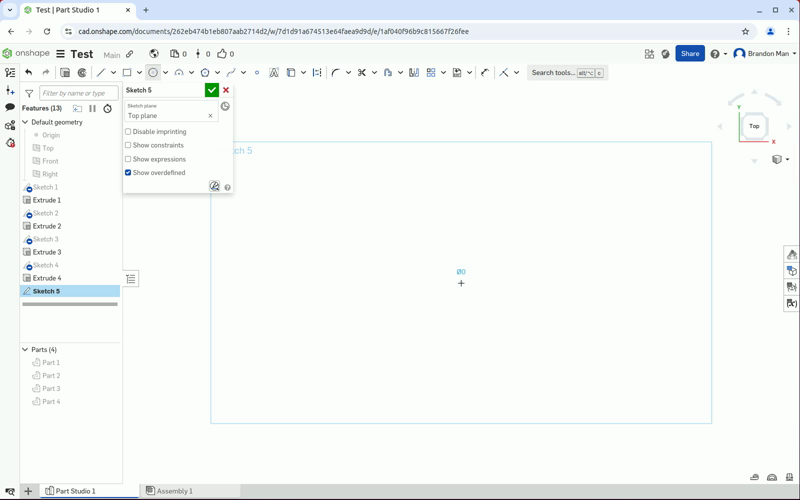
mouse_move(574, 282)
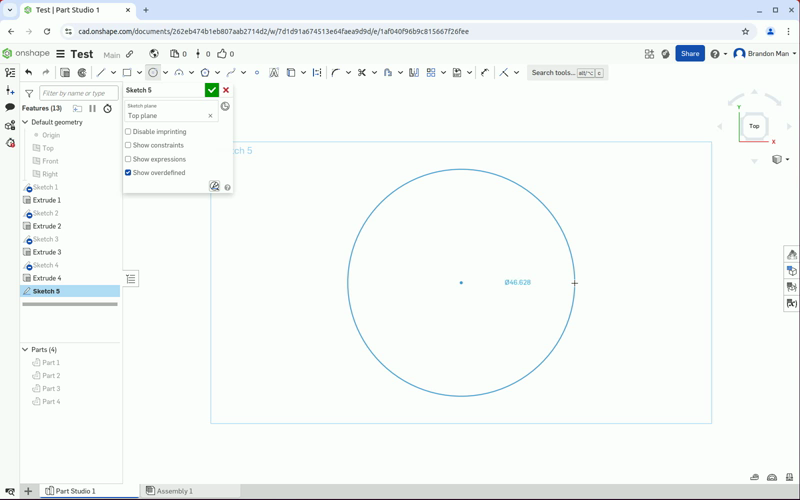
click(574, 282)
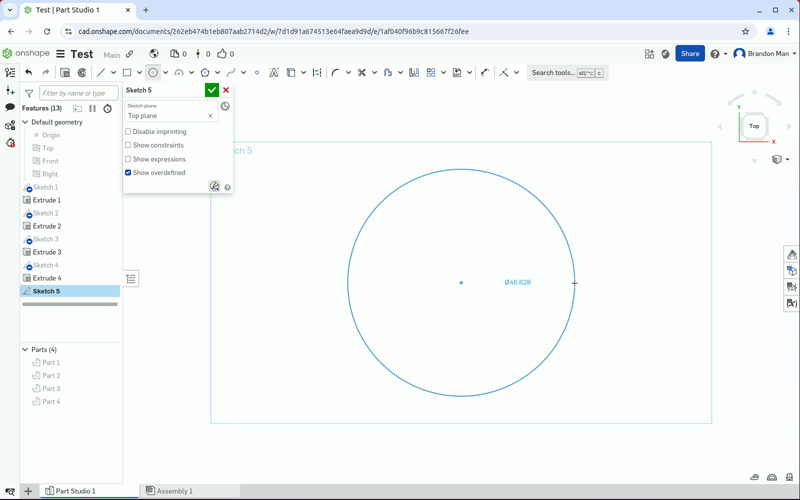
key(esc)
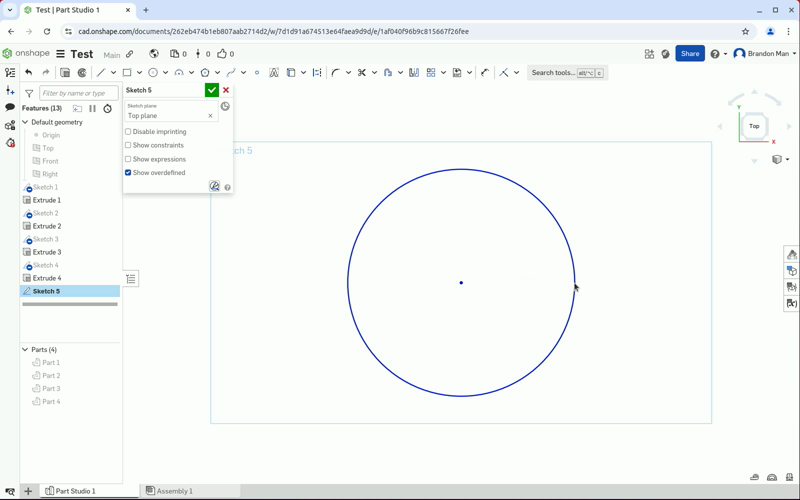
key(c)
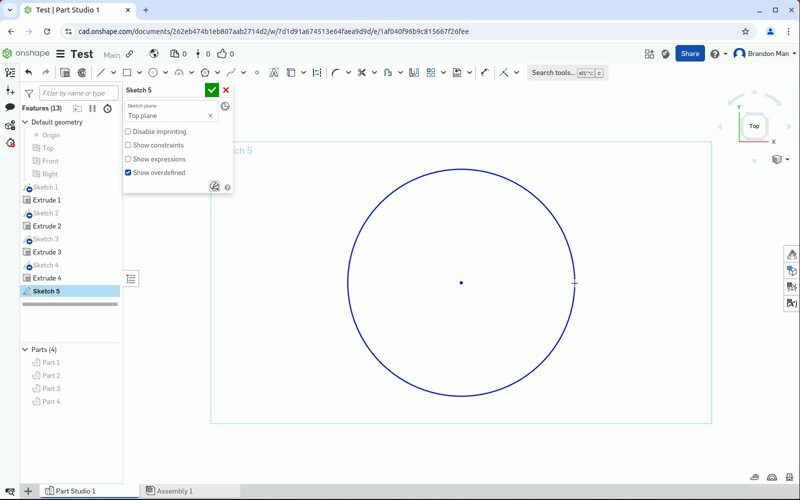
key_down(shift)
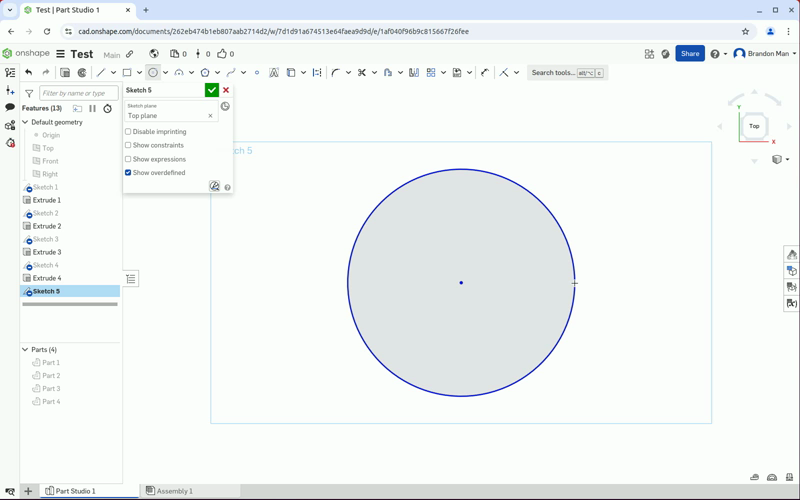
mouse_move(461, 282)
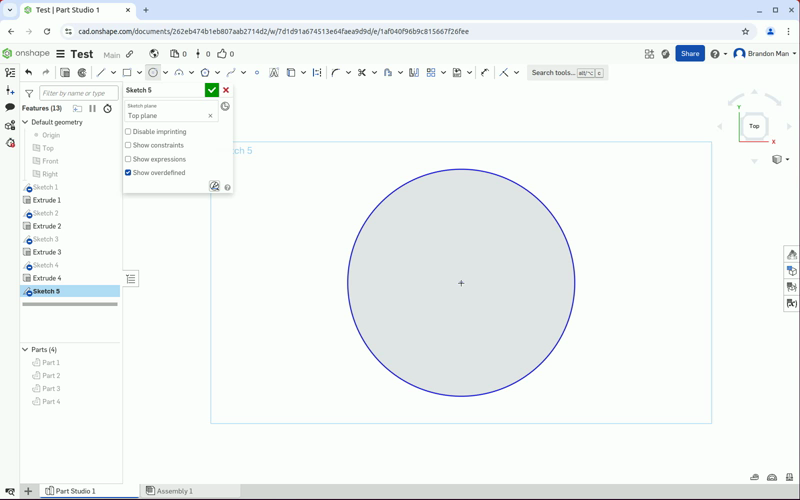
click(461, 282)
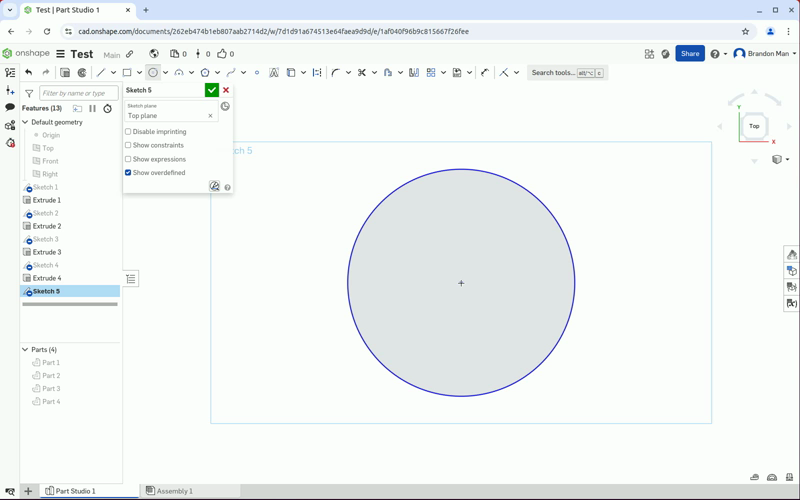
key_up(shift)
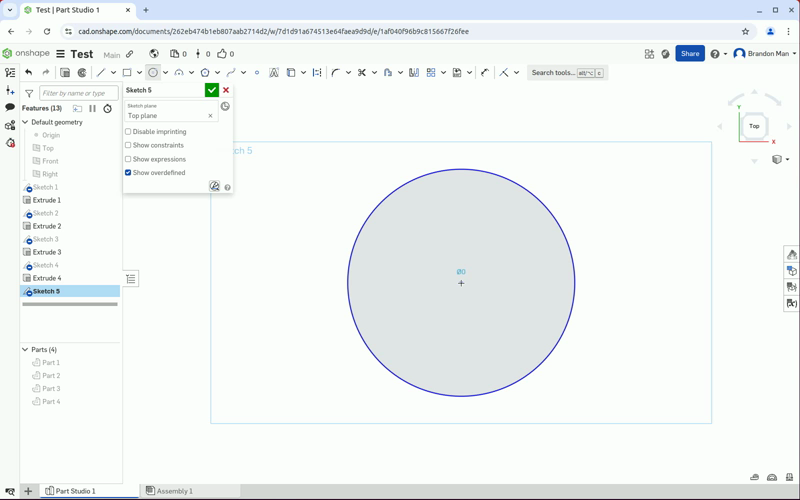
mouse_move(529, 282)
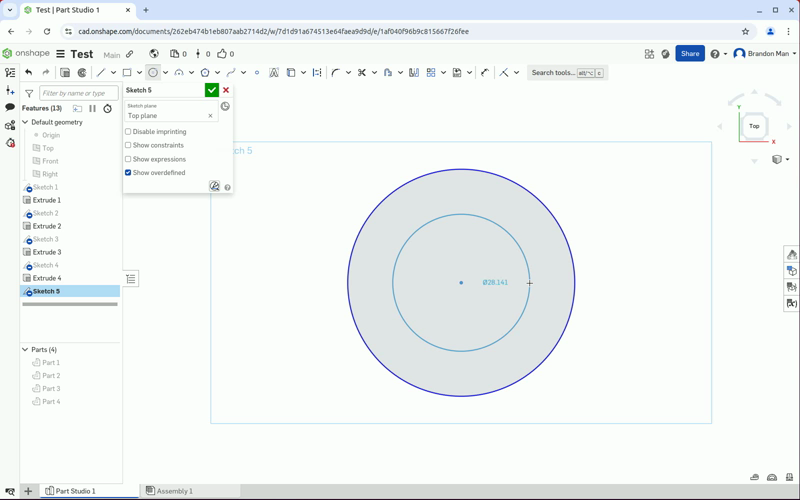
click(529, 282)
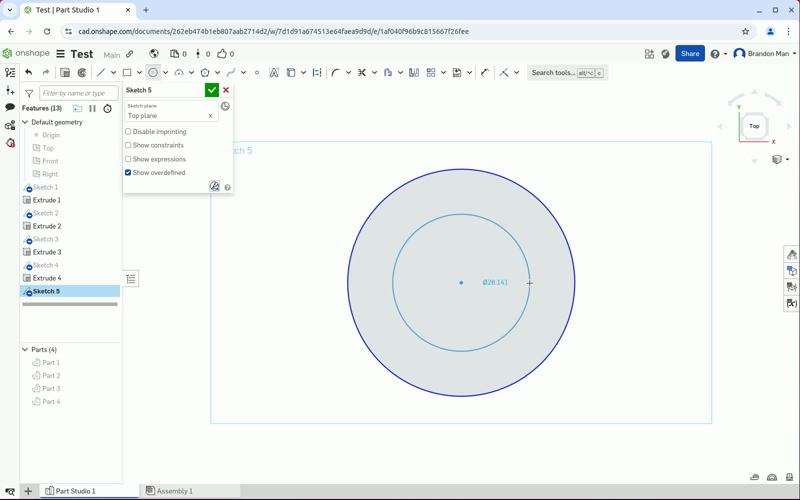
key(esc)
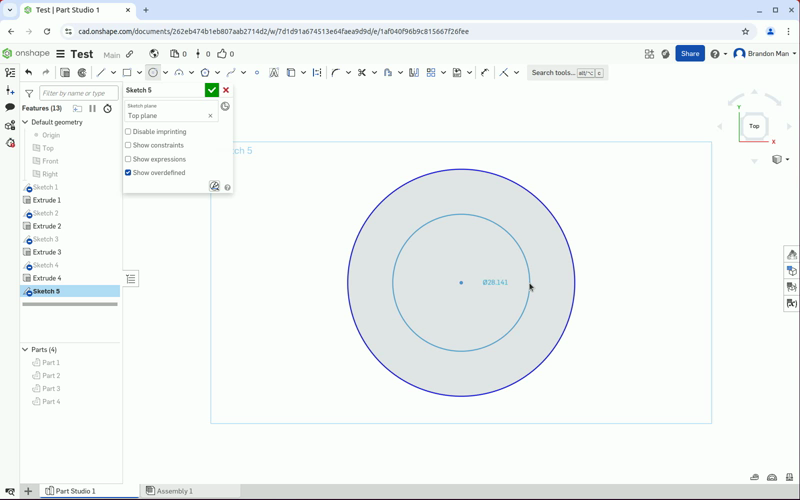
mouse_move(538, 238)
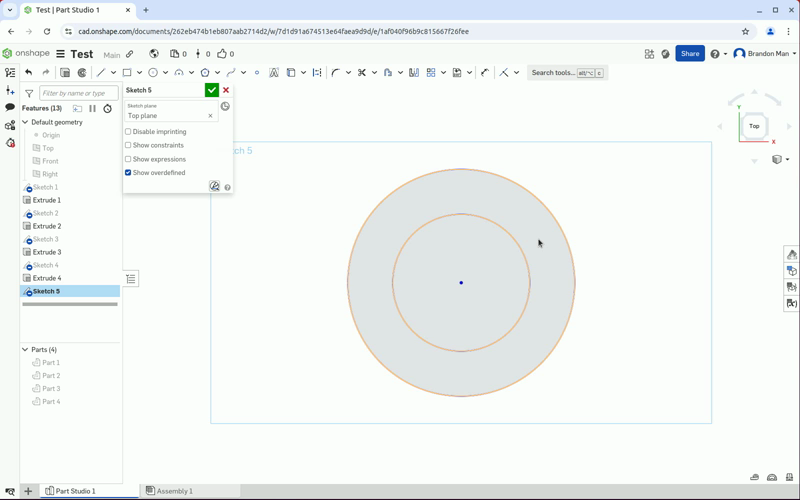
click(538, 238)
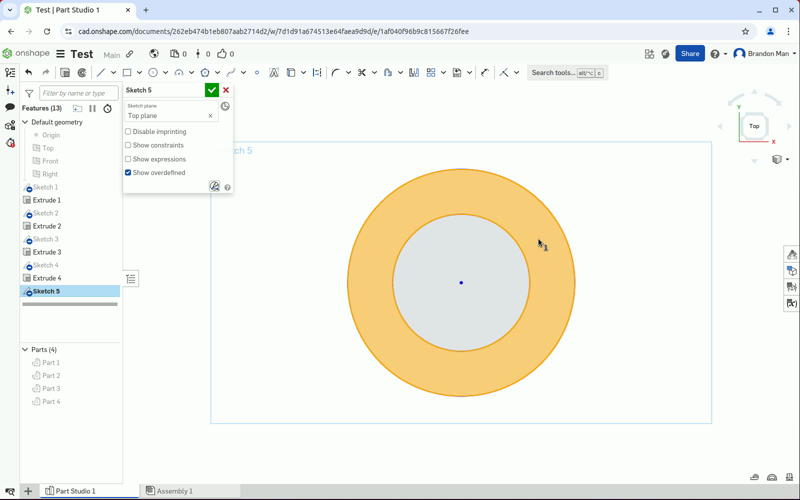
mouse_move(73, 352)
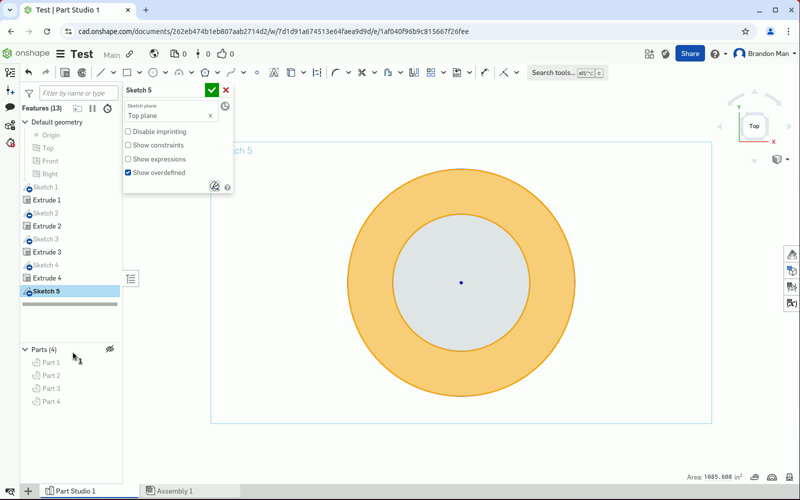
key(shift+y)
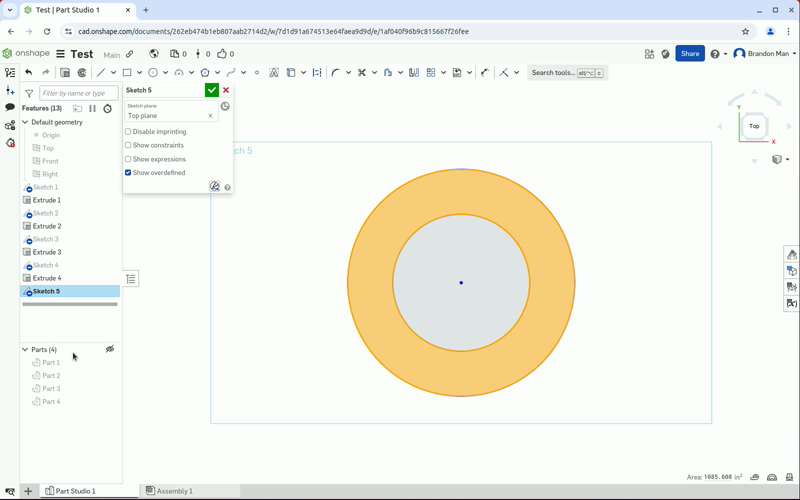
key(shift+e)
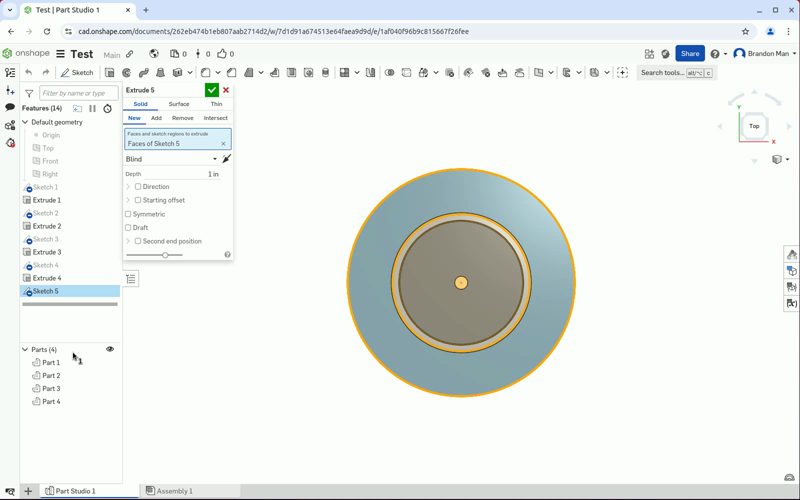
mouse_move(143, 106)
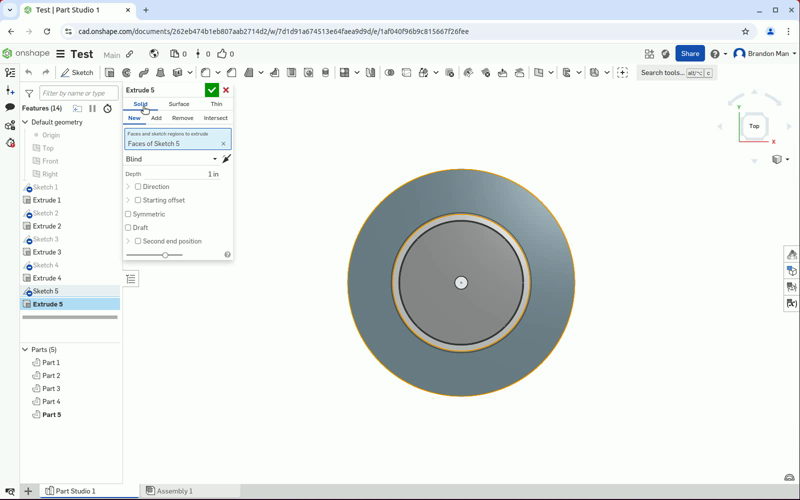
click(143, 106)
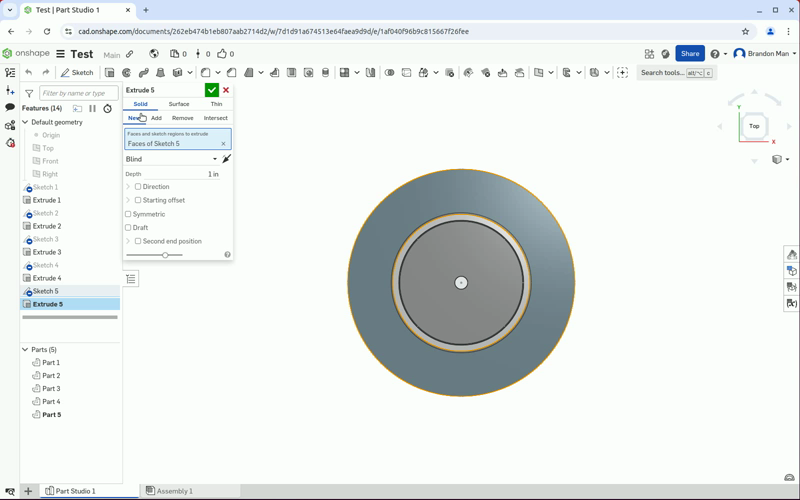
mouse_move(137, 120)
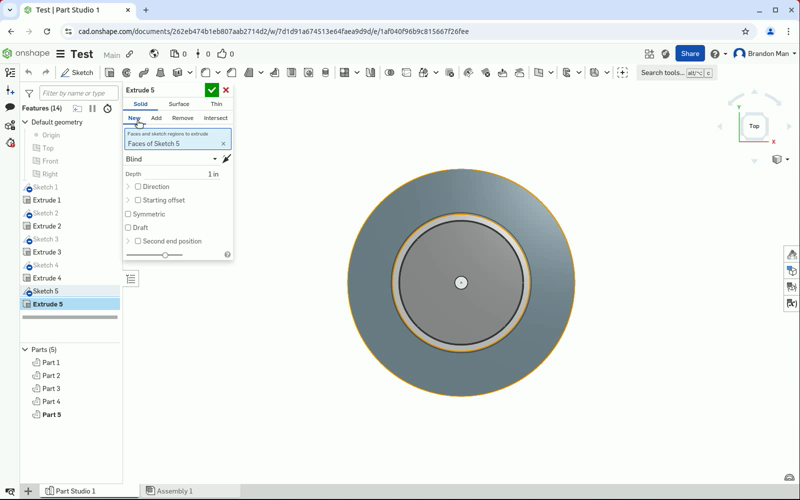
click(137, 120)
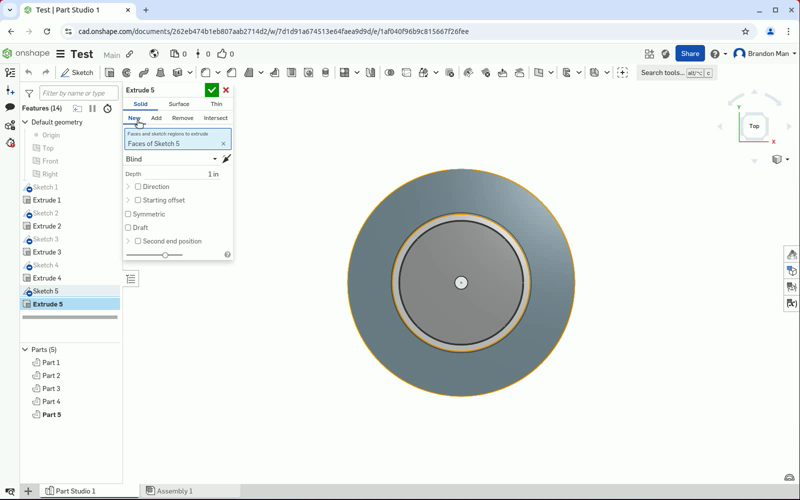
key(tab, 4)
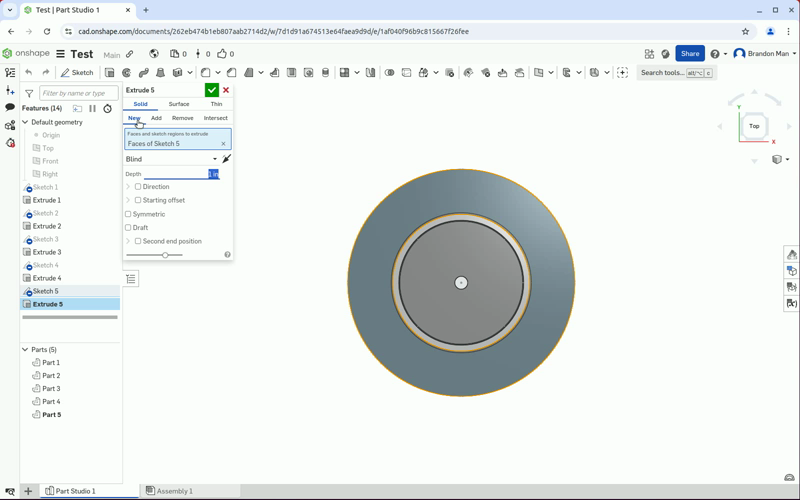
text(1.685)
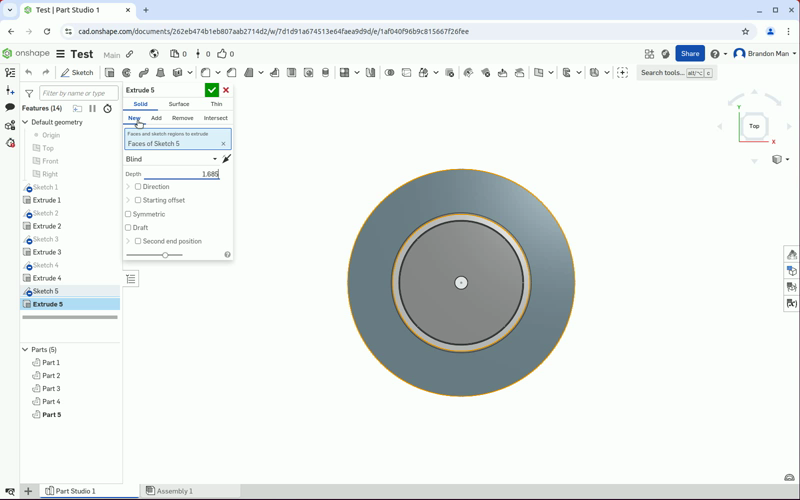
key(enter)
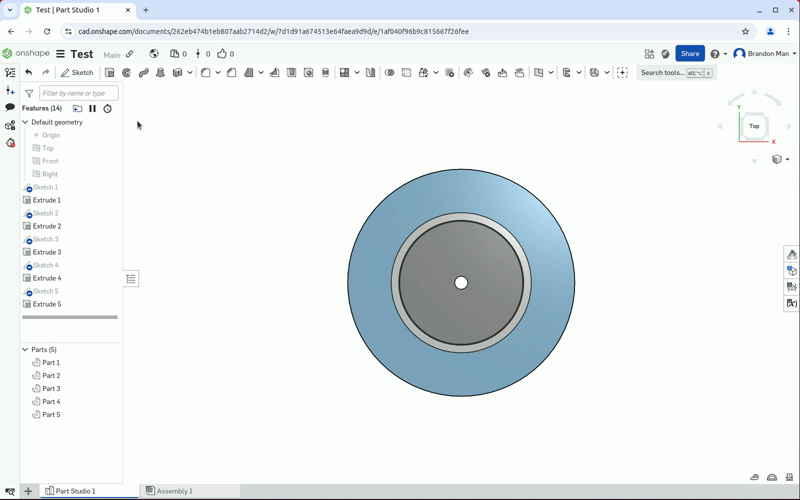
key(shift+h)
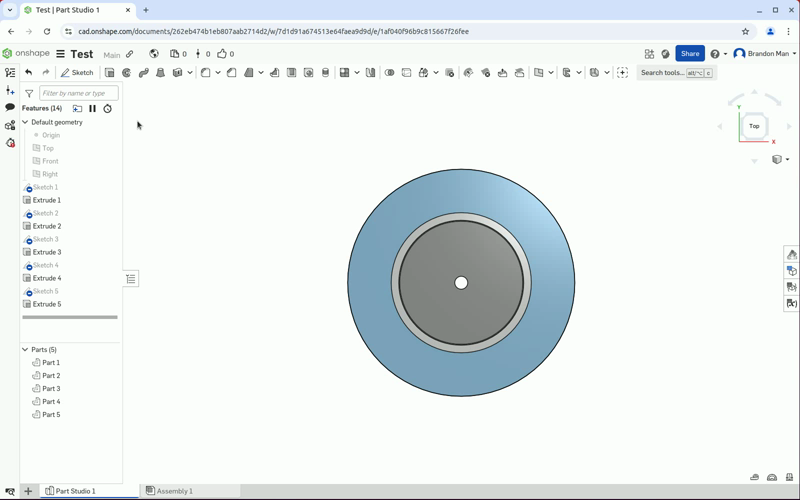
key(shift+h)
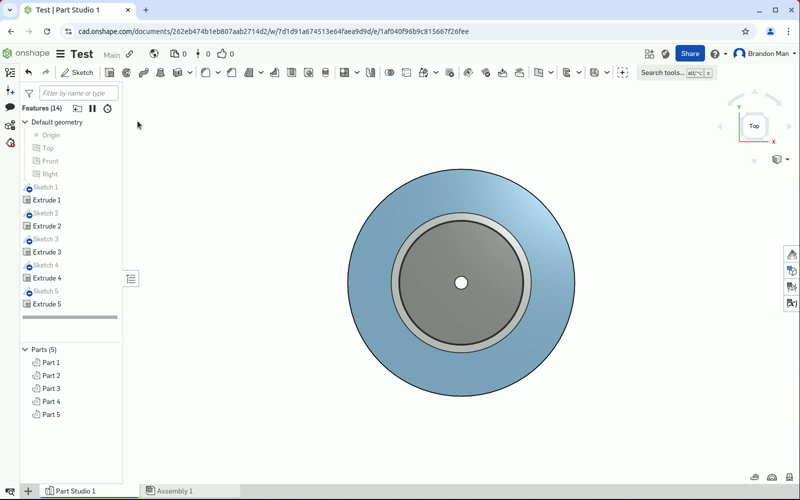
key(shift+7)
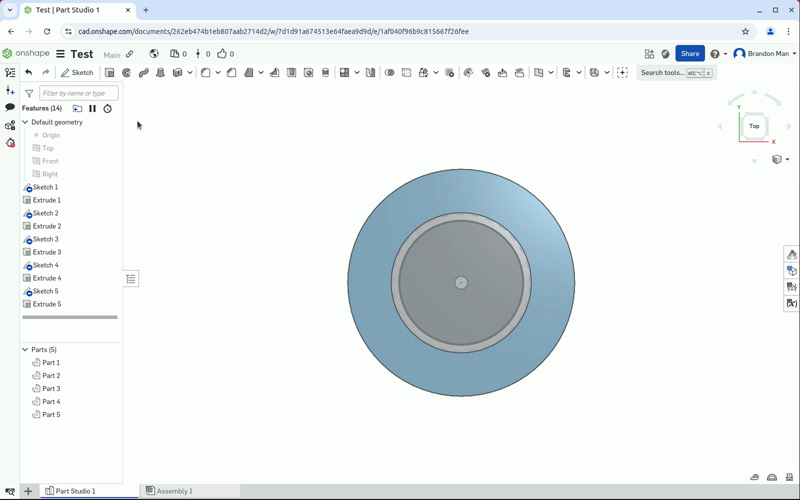
key(up, 3)
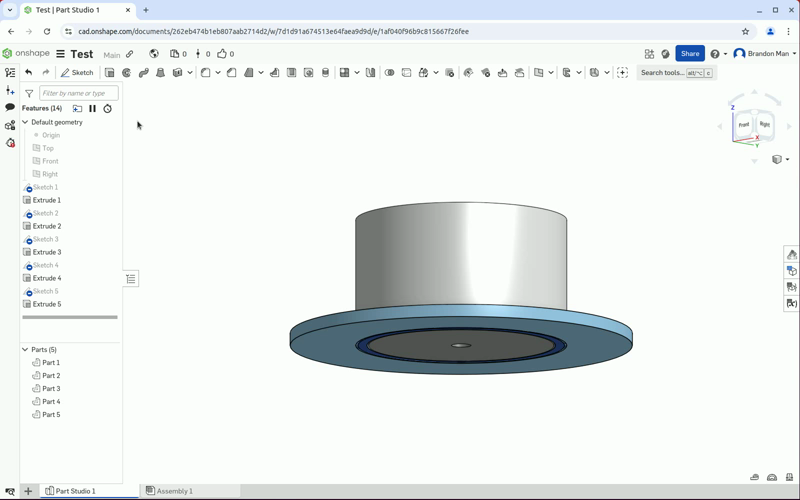
key(left, 3)
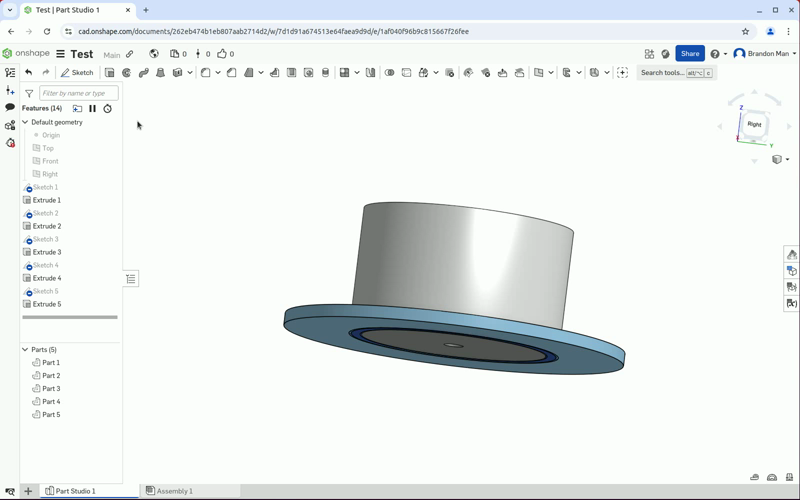
key(right, 3)
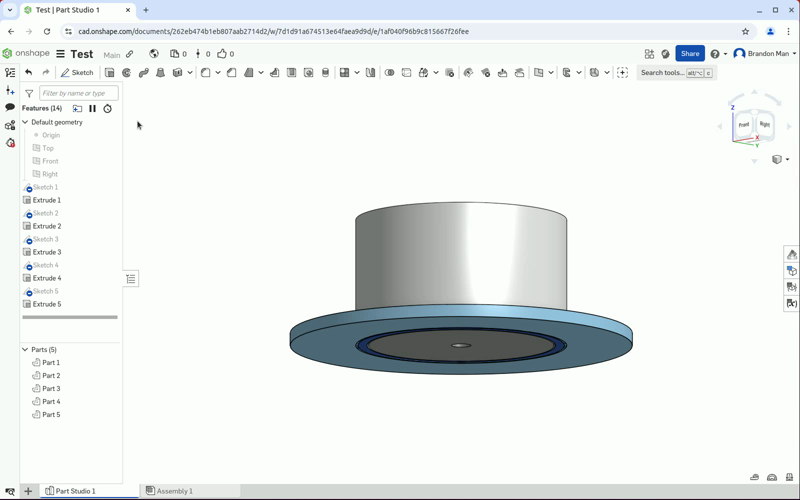
key(down, 3)
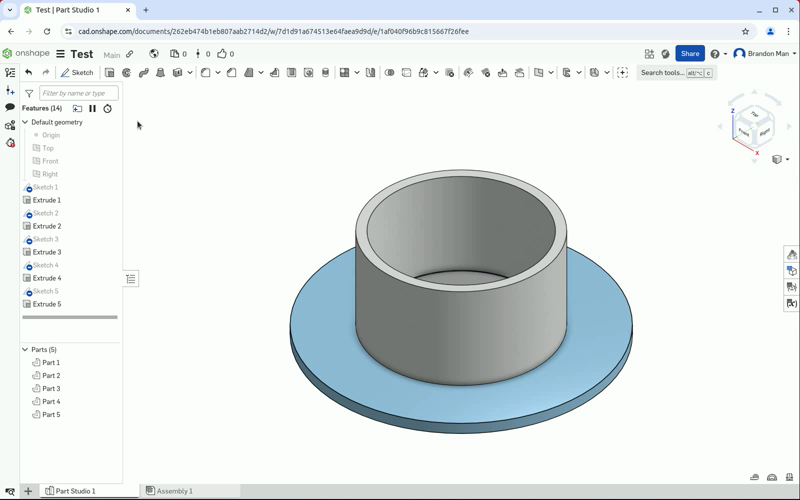
mouse_move(73, 189)
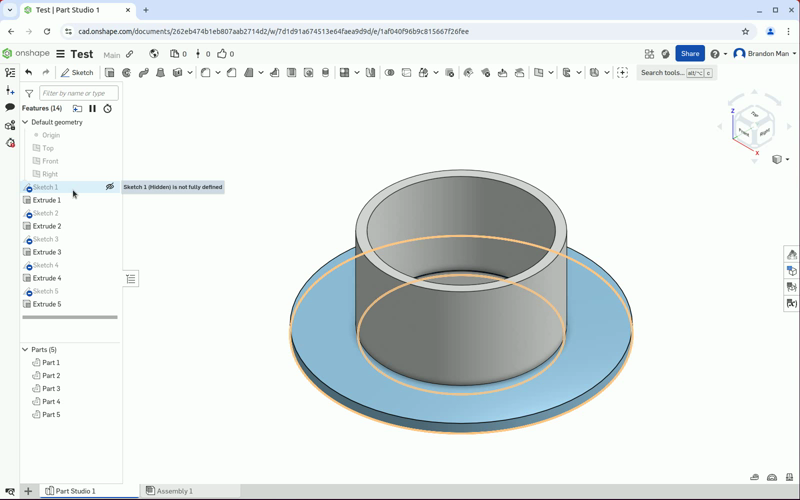
click(73, 189)